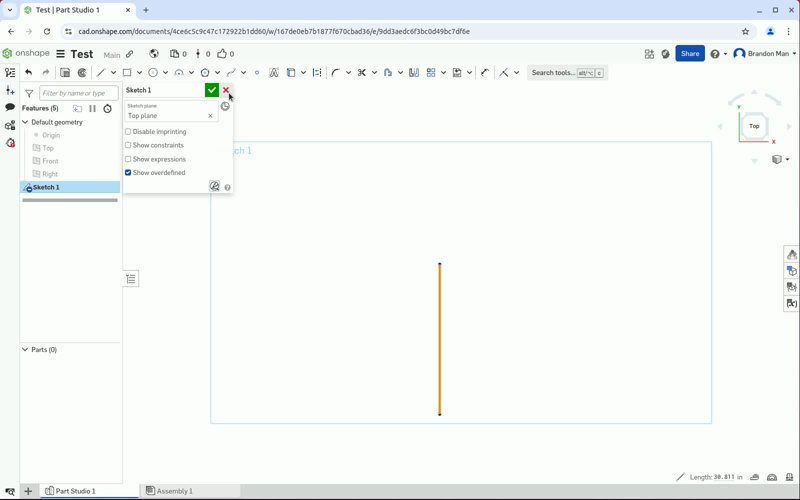
key(shift+h)
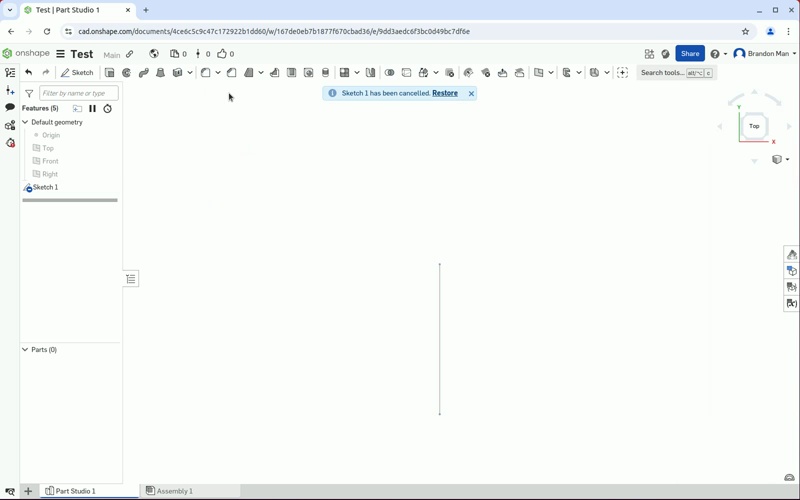
mouse_move(73, 352)
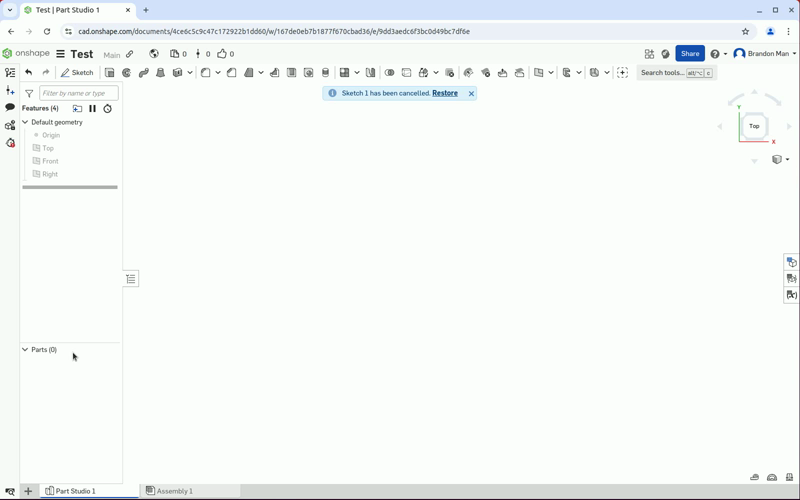
key(y)
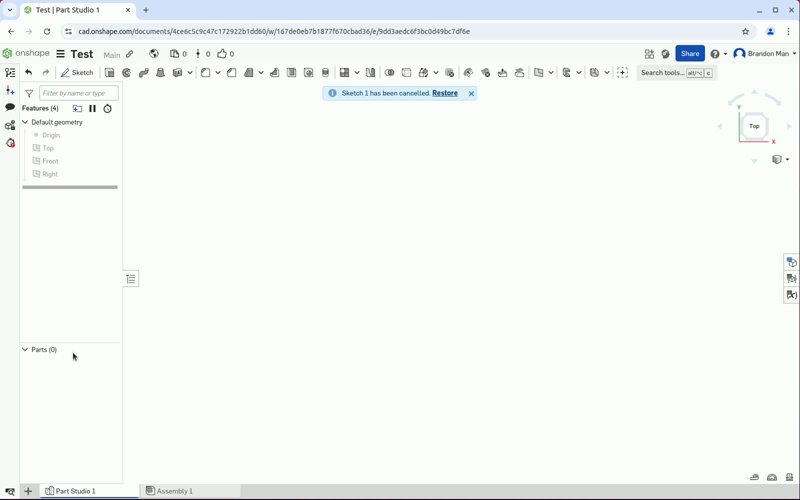
key(shift+p)
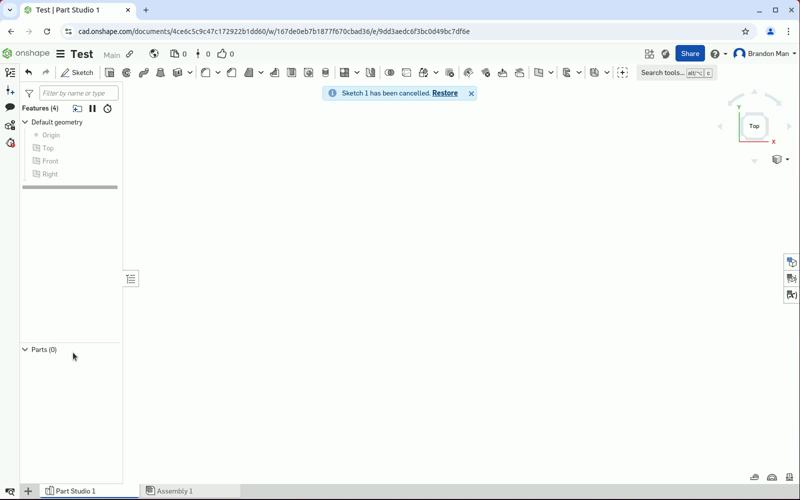
key(space)
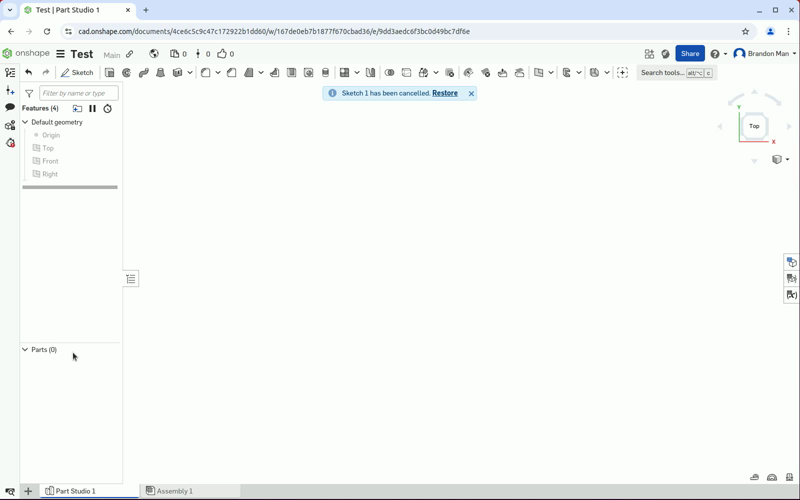
key_down(shift)
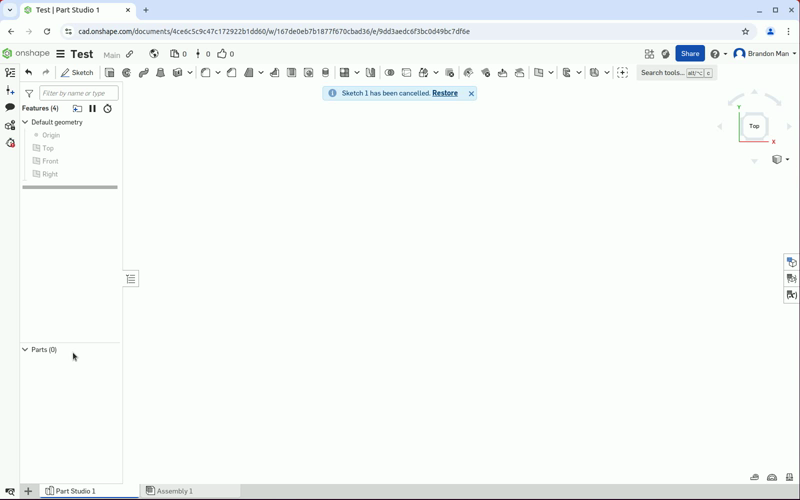
key(up)
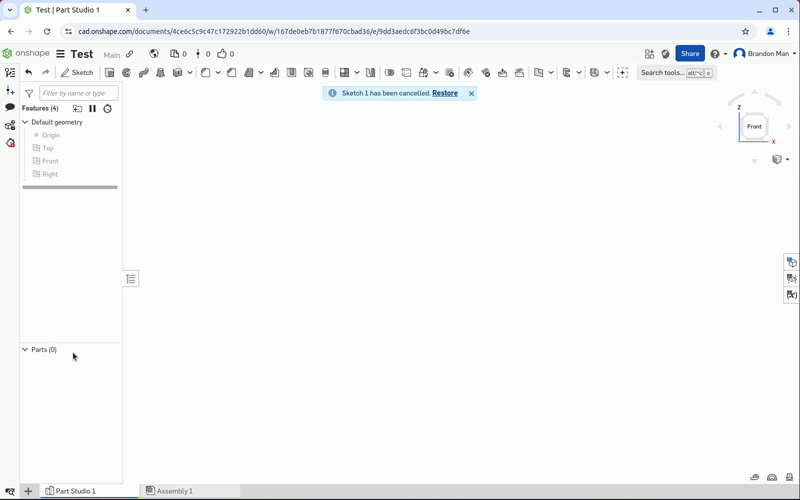
key_up(shift)
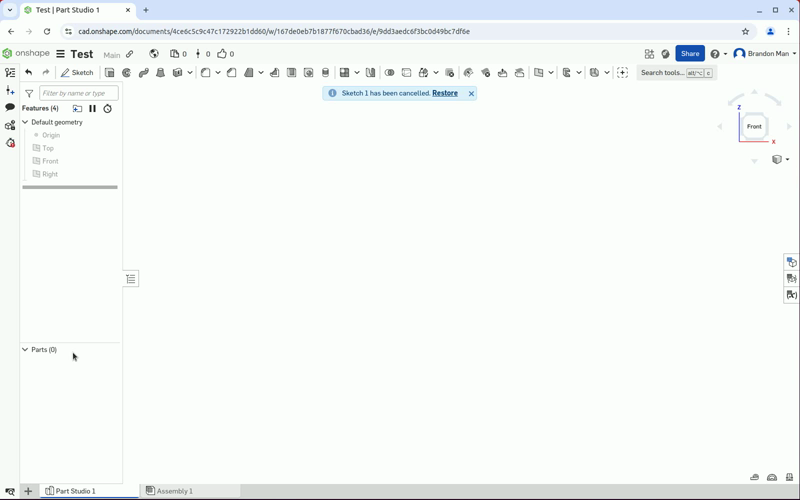
mouse_move(73, 352)
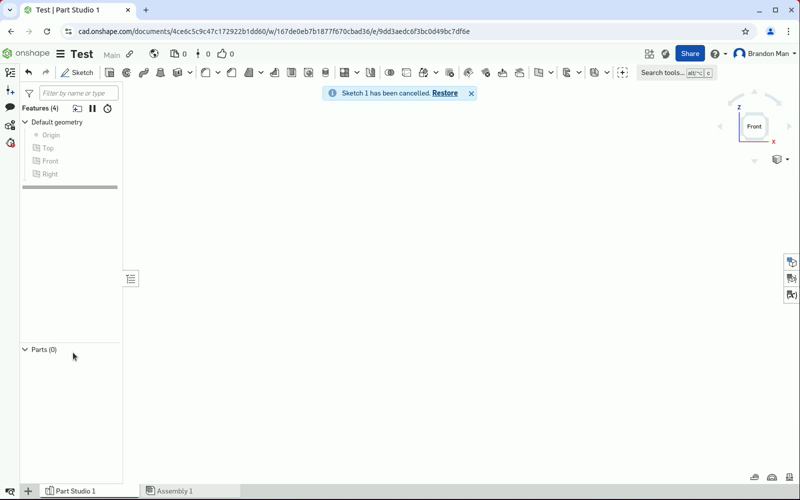
key(shift+y)
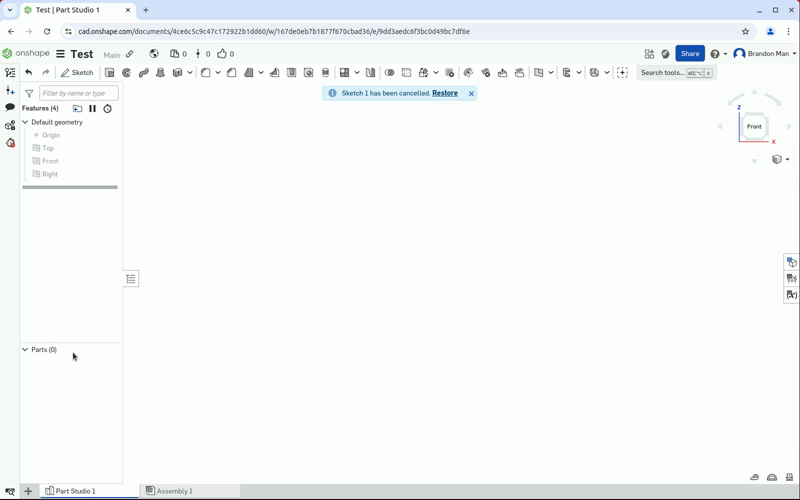
key(shift+s)
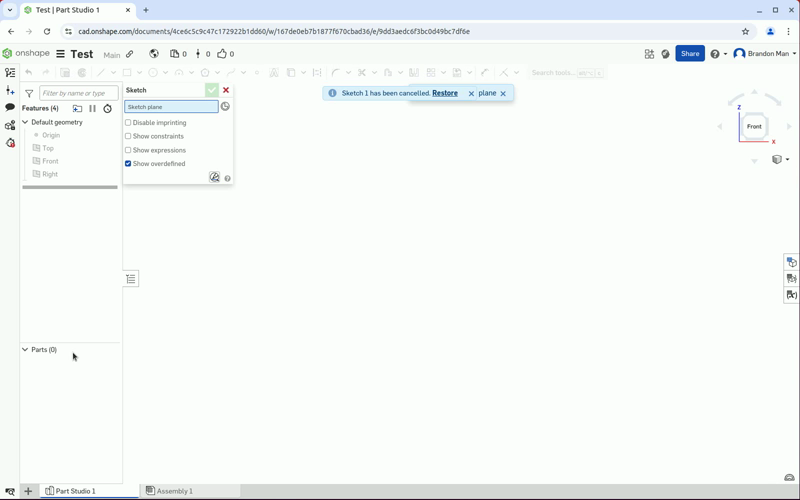
mouse_move(73, 163)
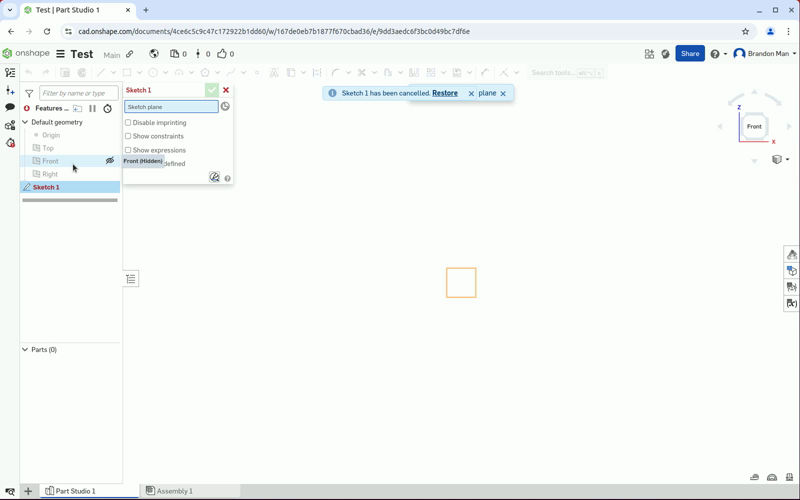
click(73, 163)
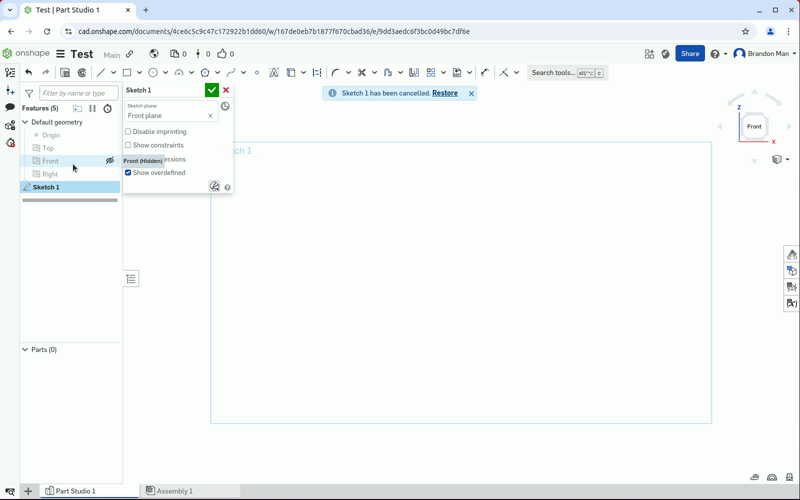
mouse_move(73, 352)
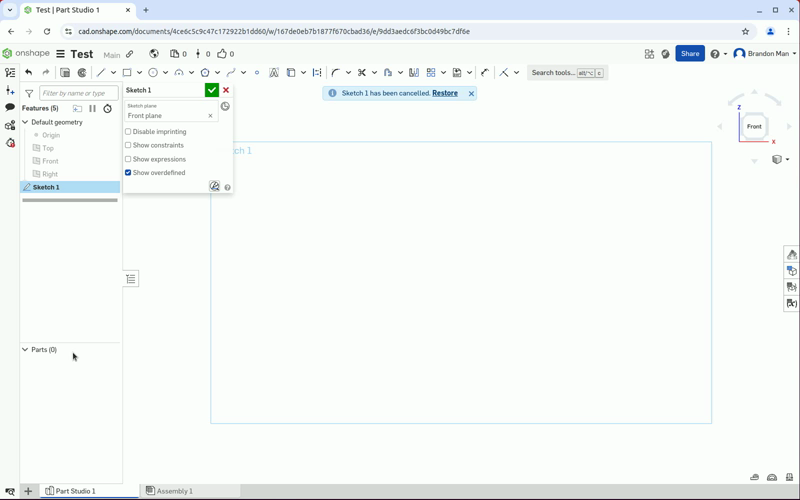
key(y)
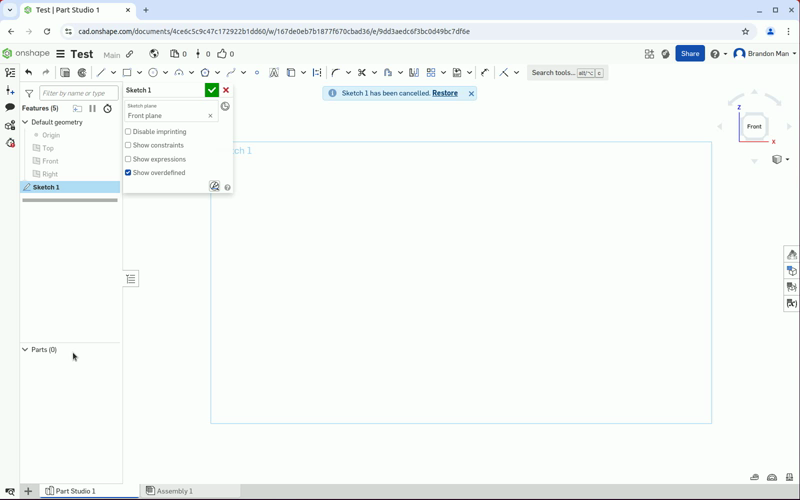
key(l)
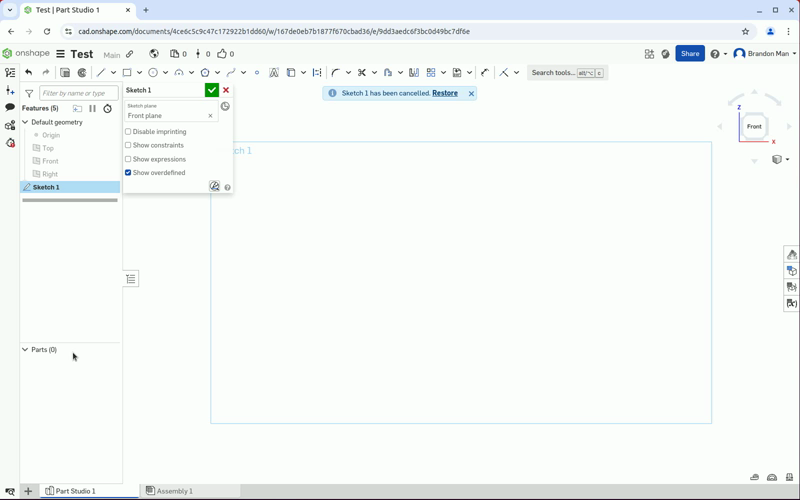
key_down(shift)
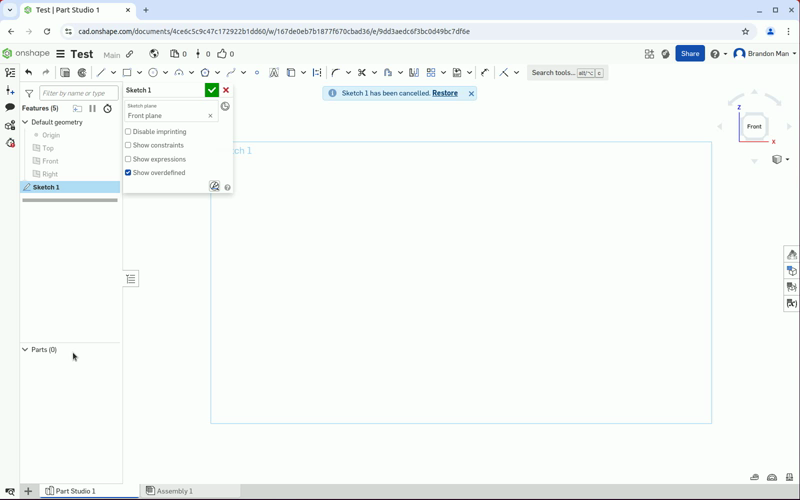
mouse_move(348, 351)
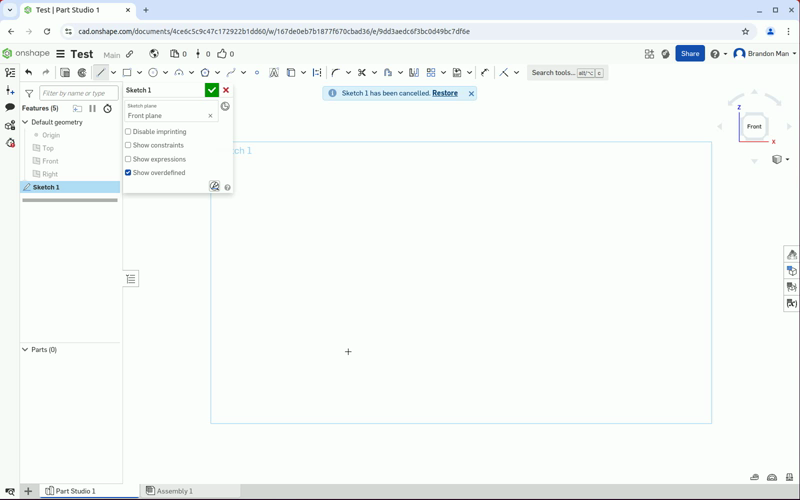
click(348, 351)
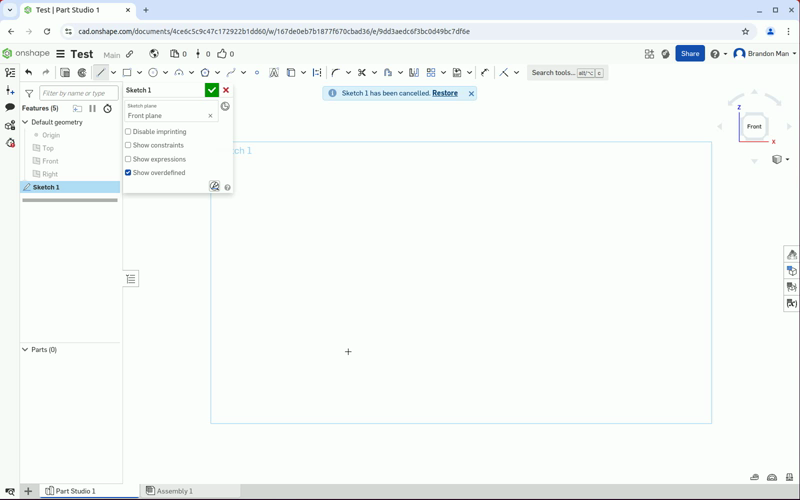
key_up(shift)
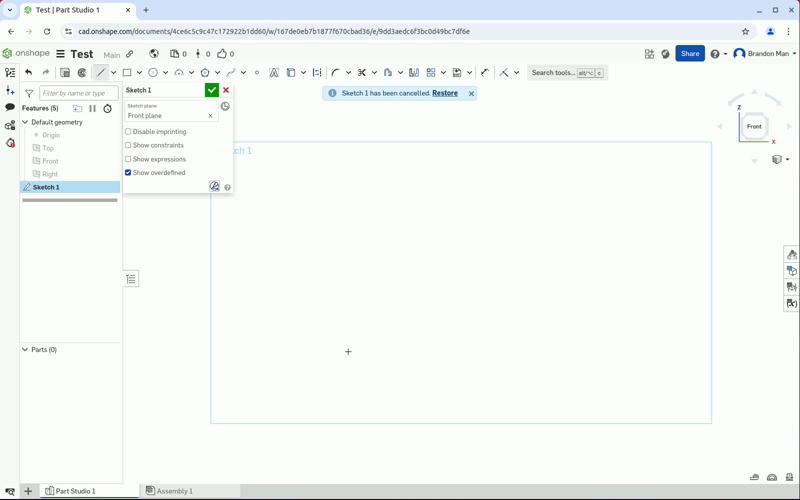
key_down(shift)
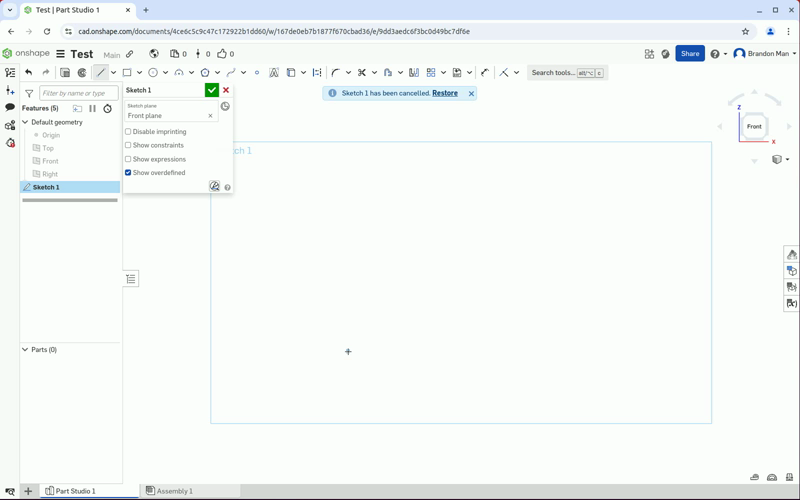
mouse_move(572, 351)
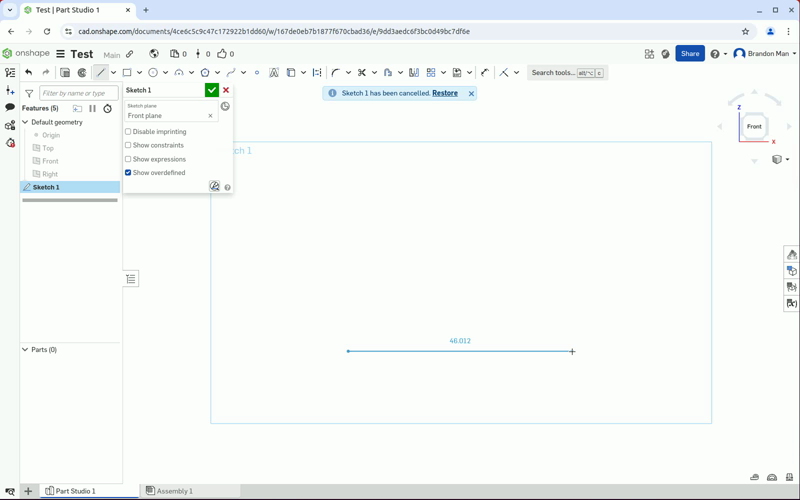
click(572, 351)
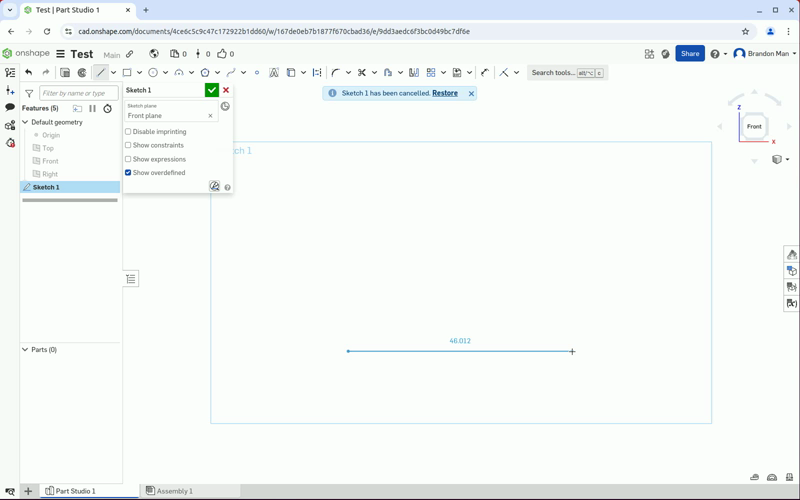
key_up(shift)
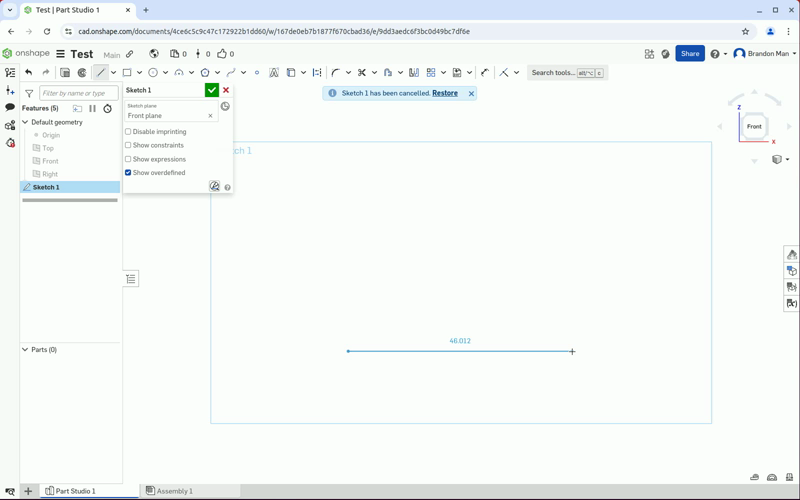
key_down(shift)
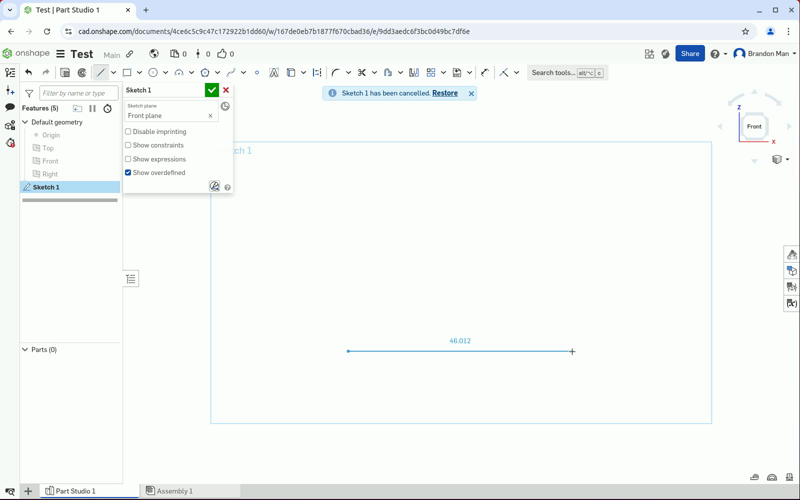
mouse_move(572, 214)
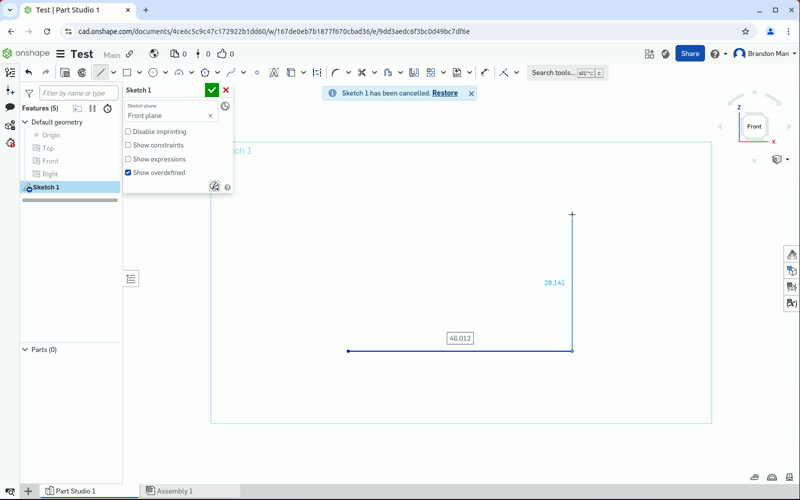
click(572, 214)
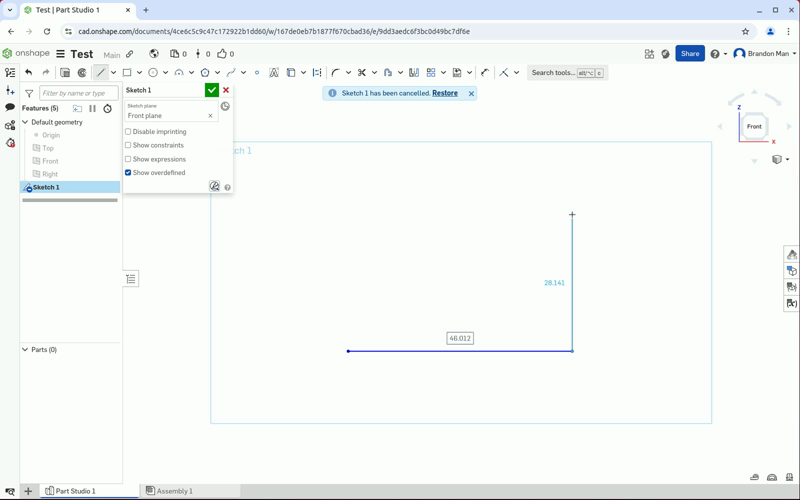
key_up(shift)
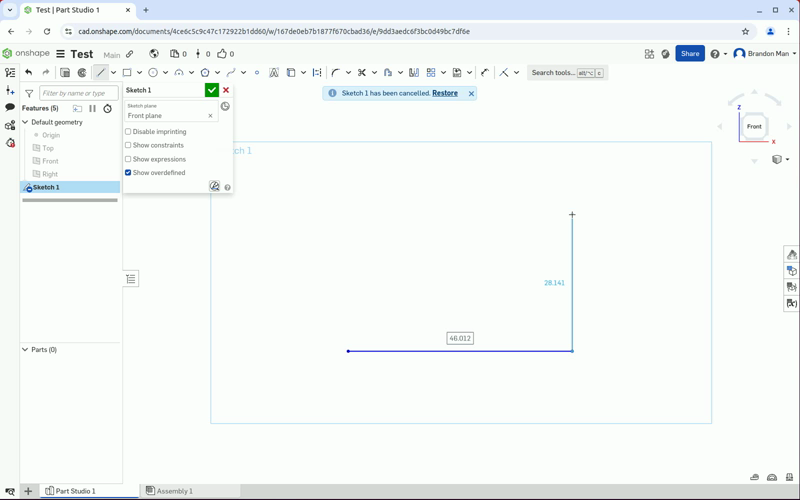
key_down(shift)
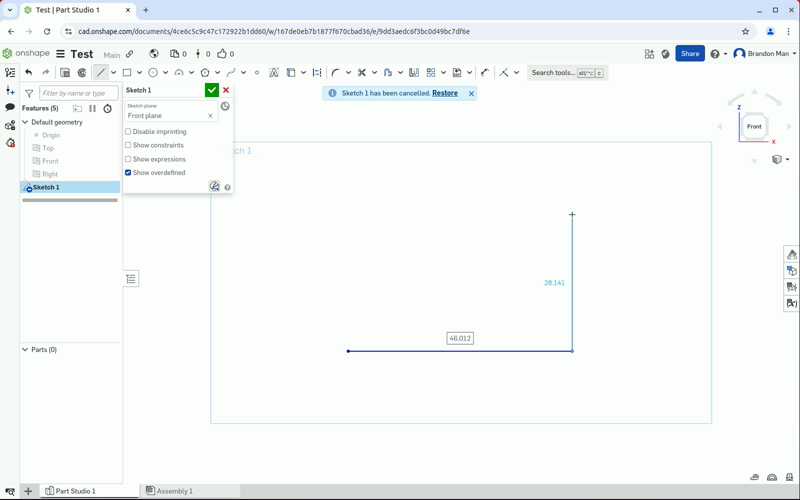
mouse_move(348, 214)
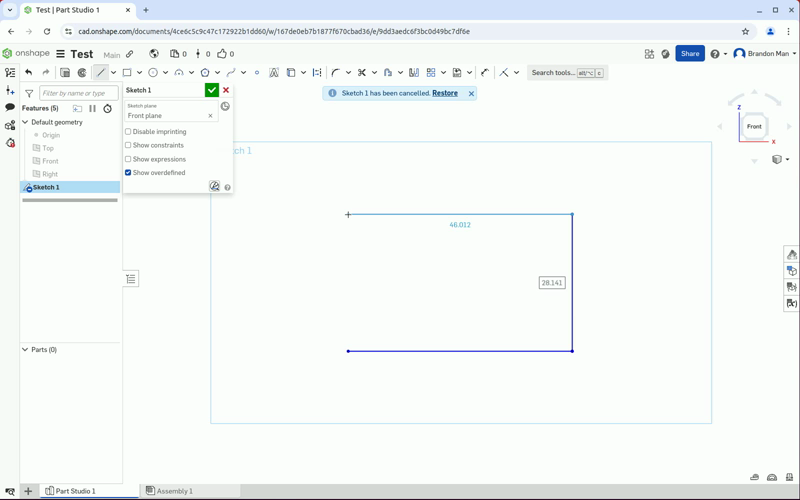
click(348, 214)
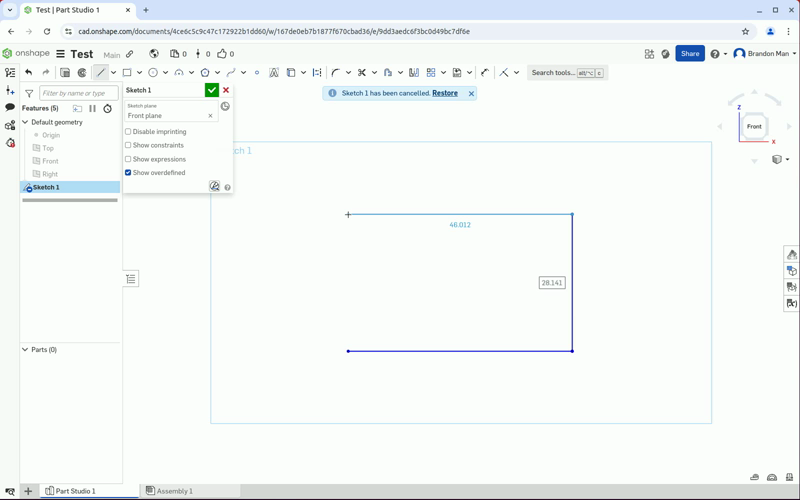
key_up(shift)
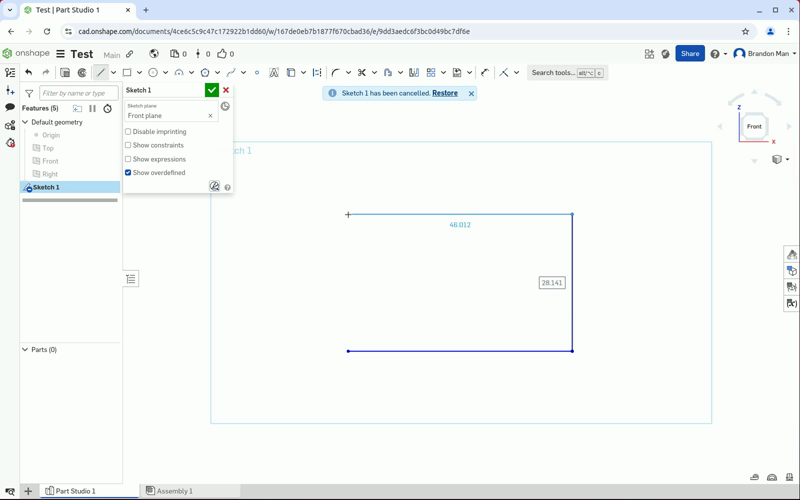
key_down(shift)
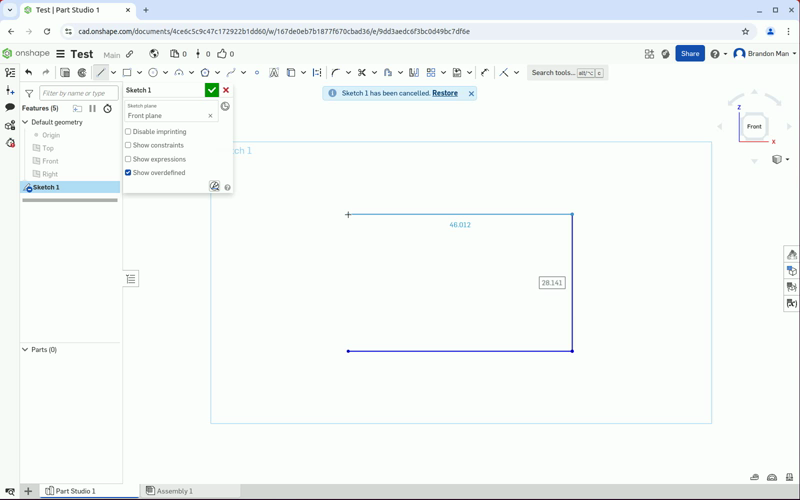
mouse_move(348, 351)
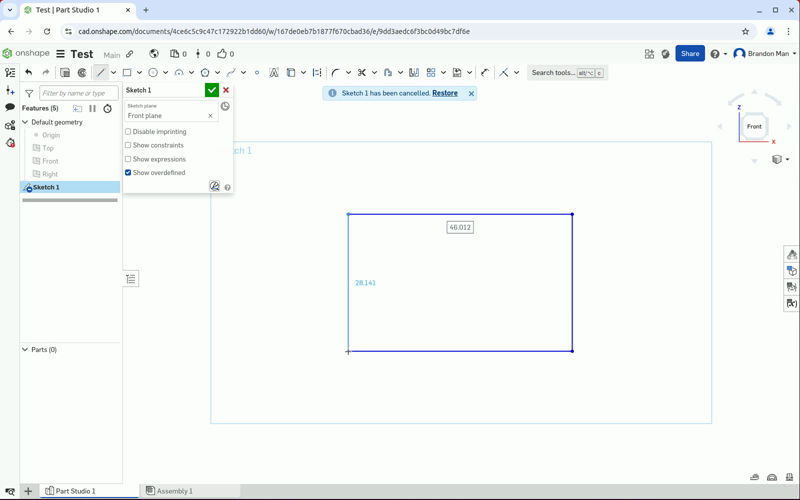
key_up(shift)
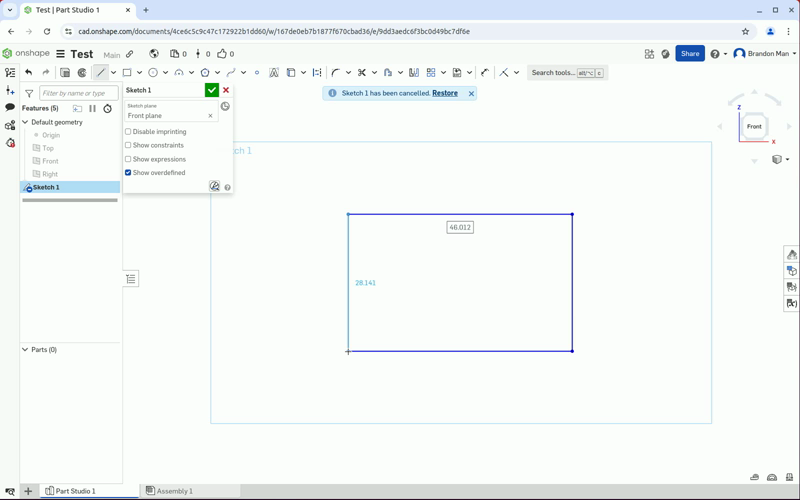
click(348, 351)
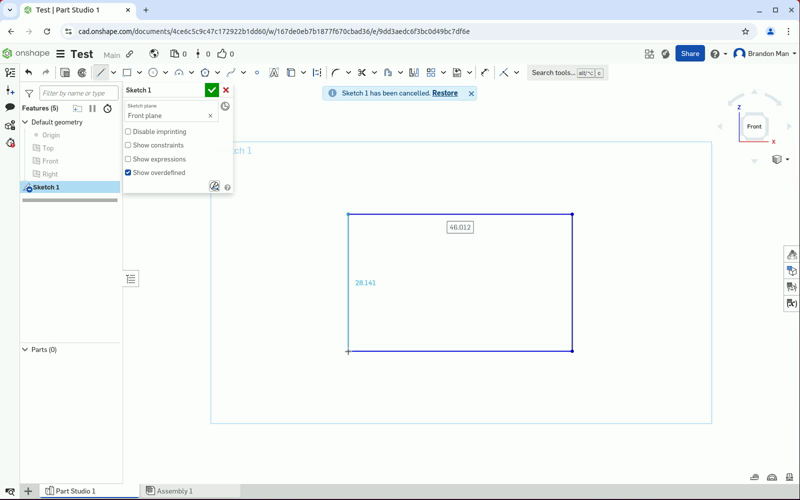
key(esc)
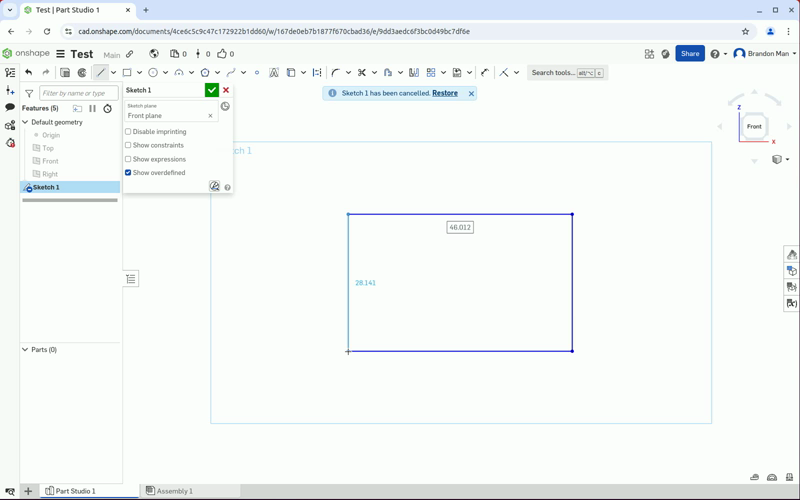
mouse_move(510, 284)
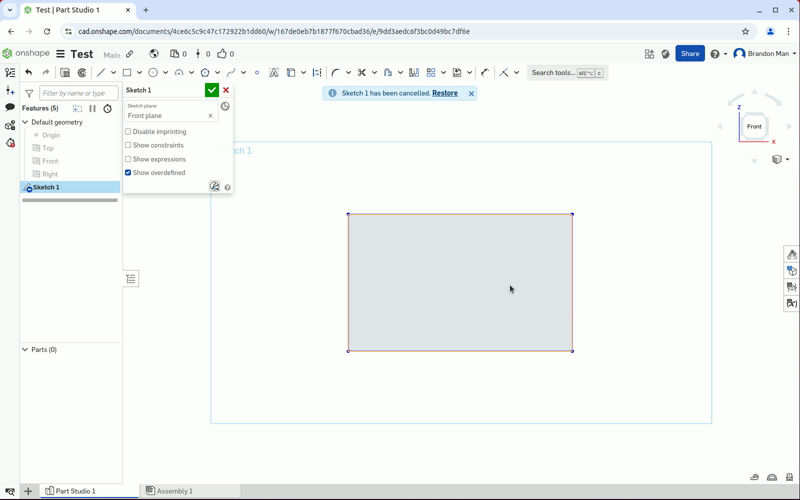
click(510, 284)
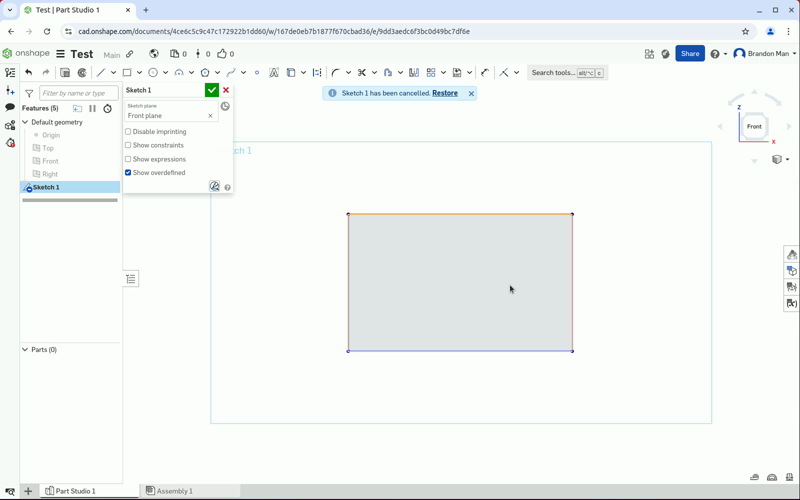
mouse_move(73, 352)
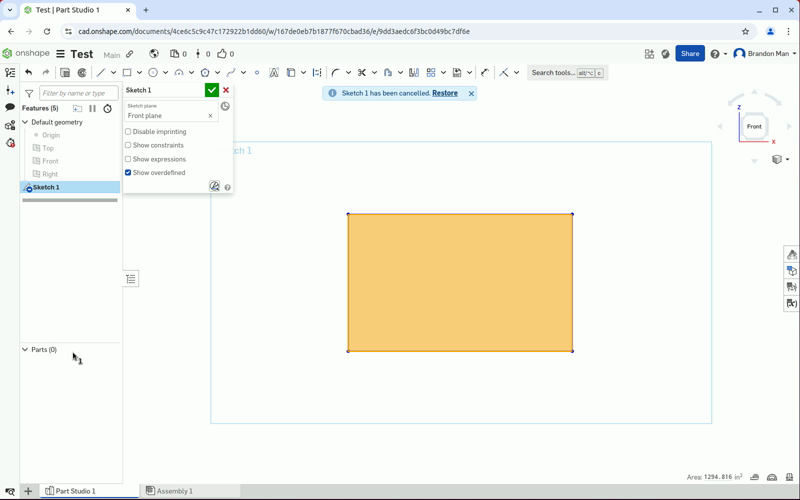
key(shift+y)
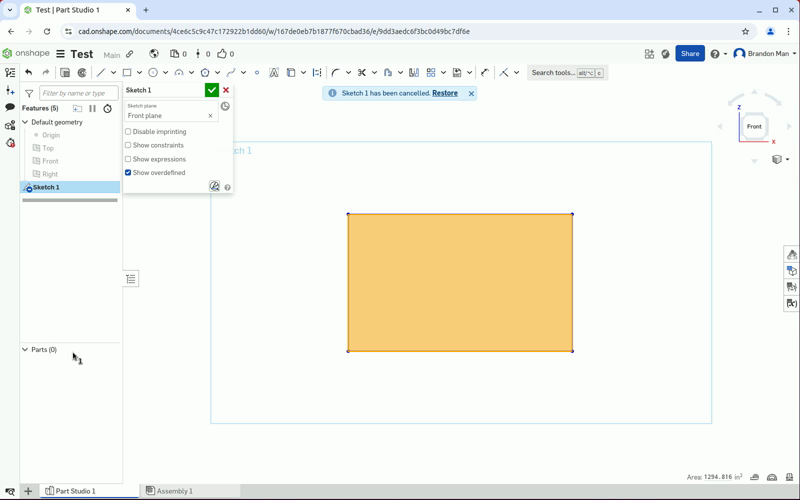
key(shift+e)
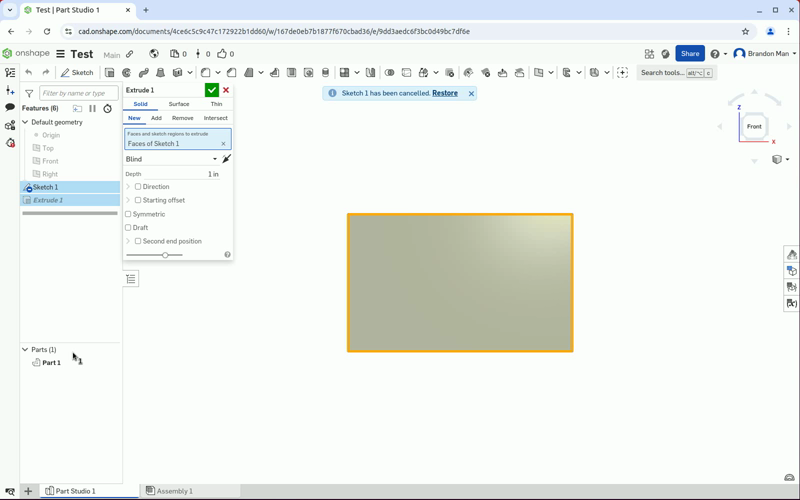
mouse_move(143, 106)
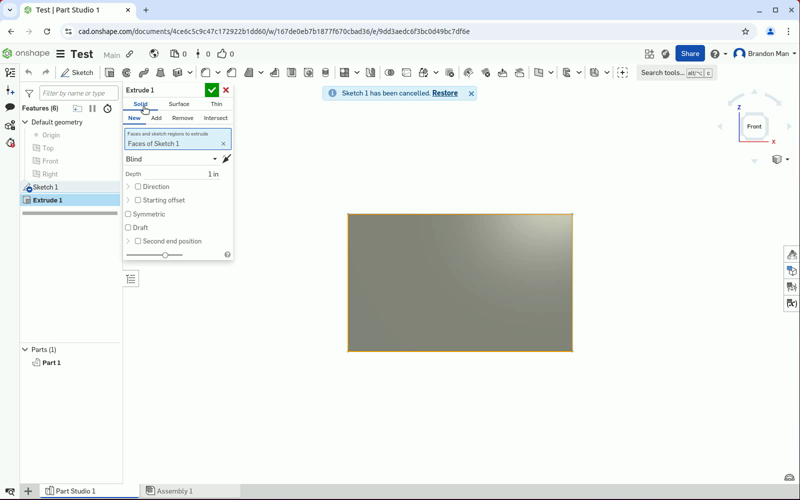
click(143, 106)
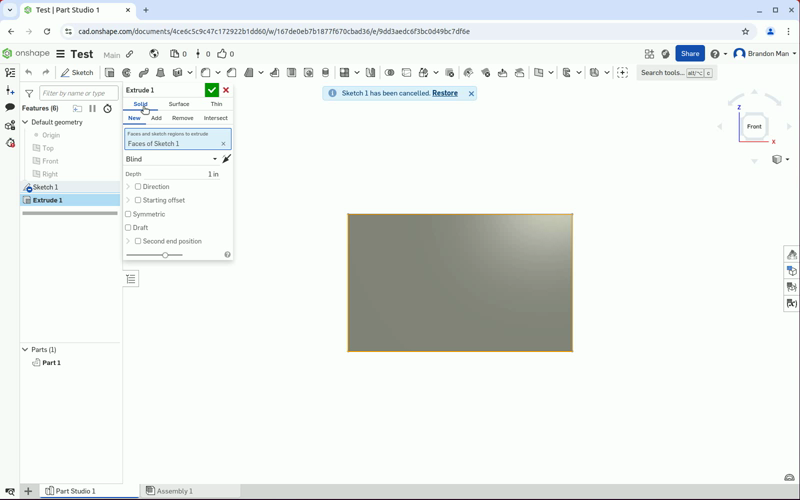
mouse_move(137, 120)
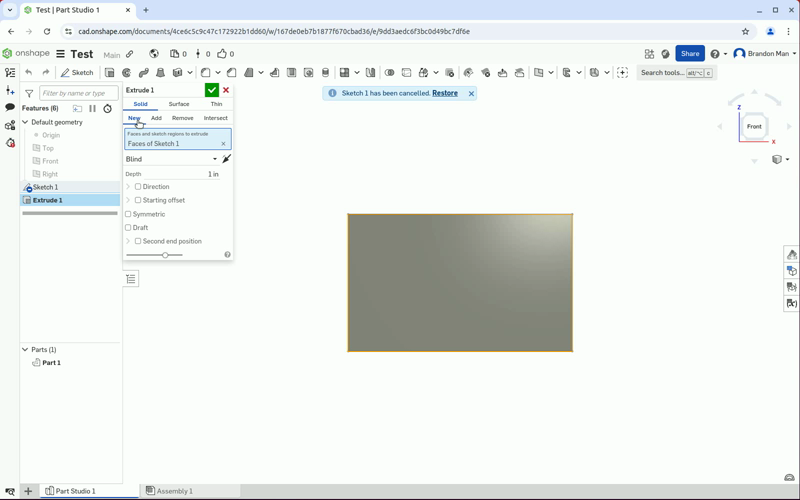
click(137, 120)
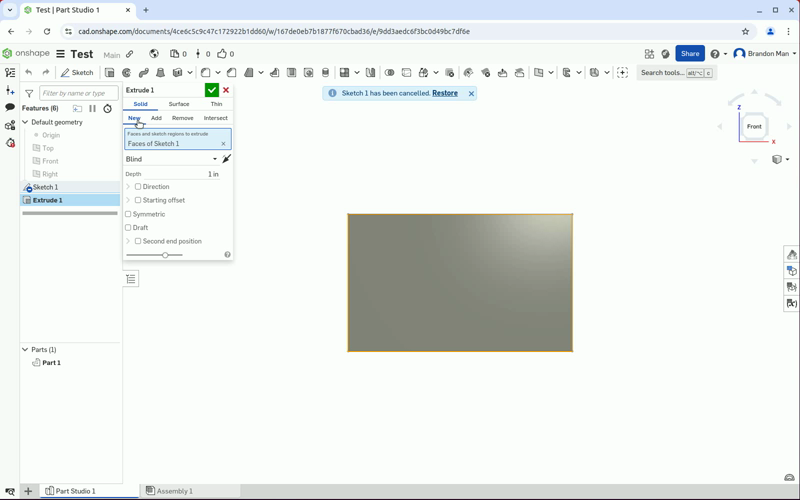
key(tab, 4)
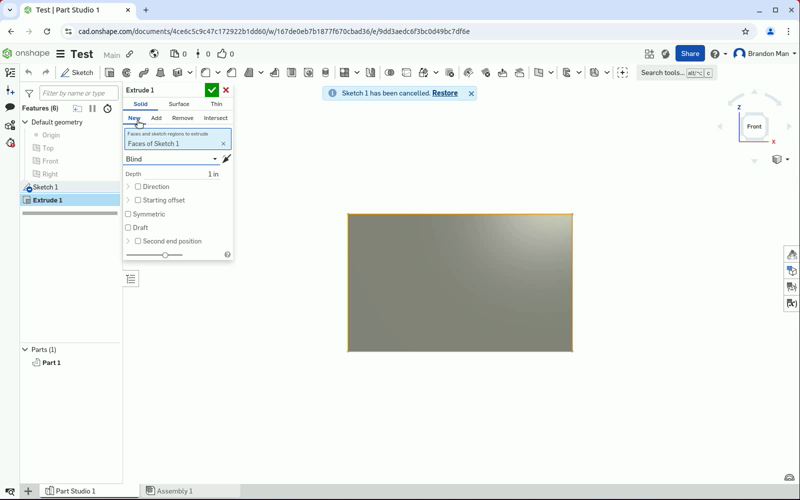
text(0.722)
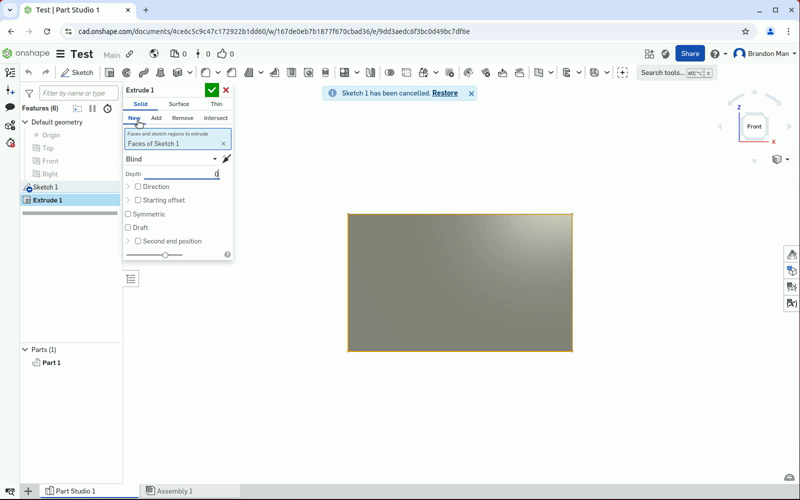
key(enter)
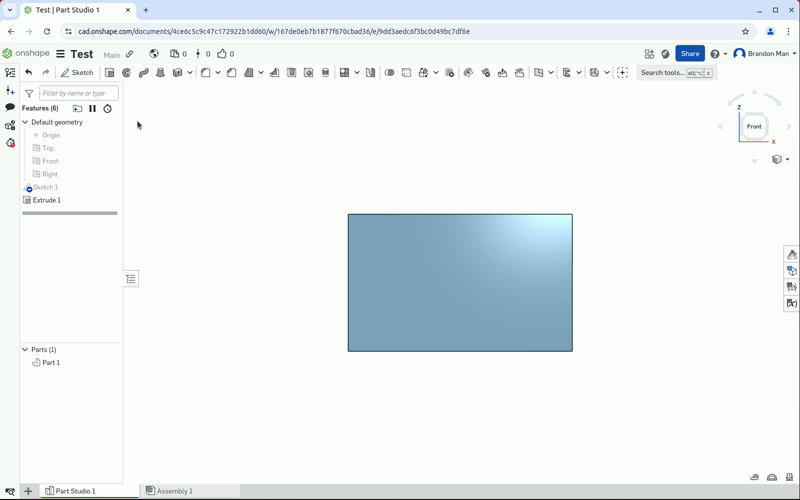
key(shift+h)
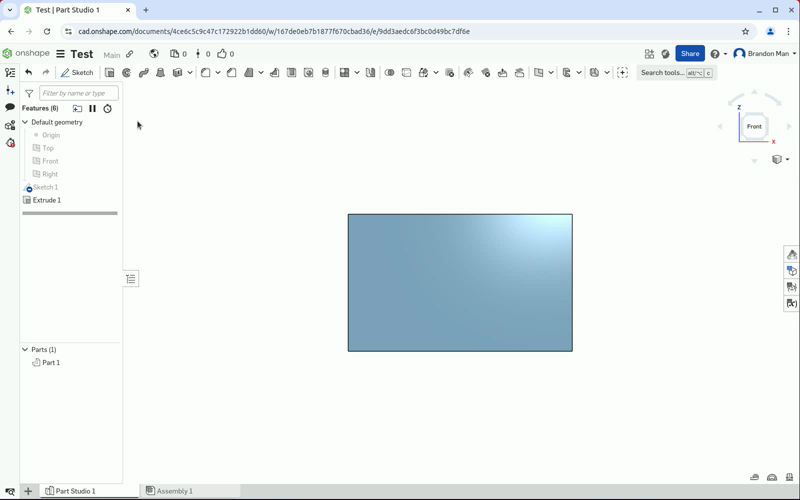
key(shift+h)
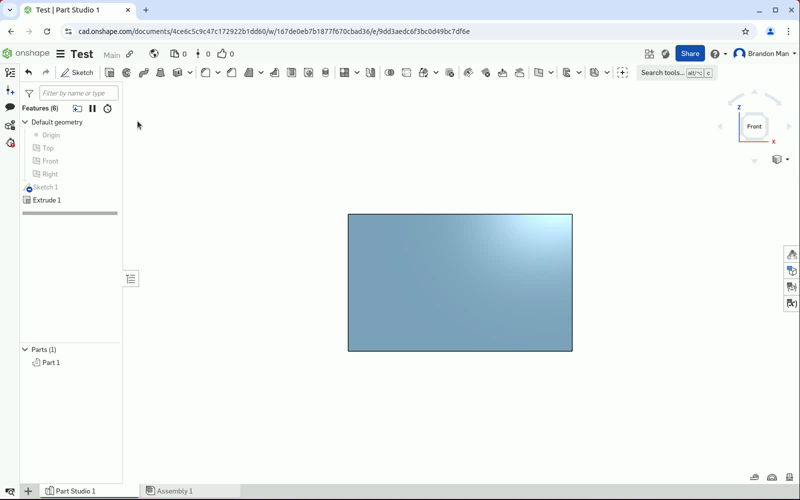
mouse_move(73, 189)
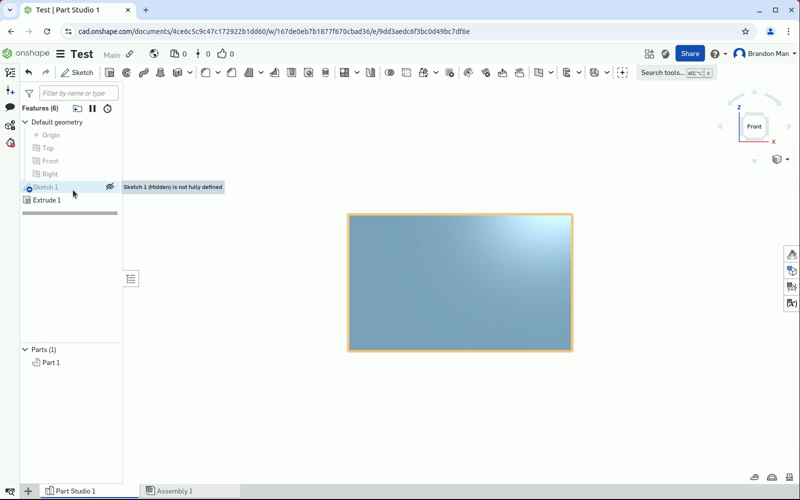
click(73, 189)
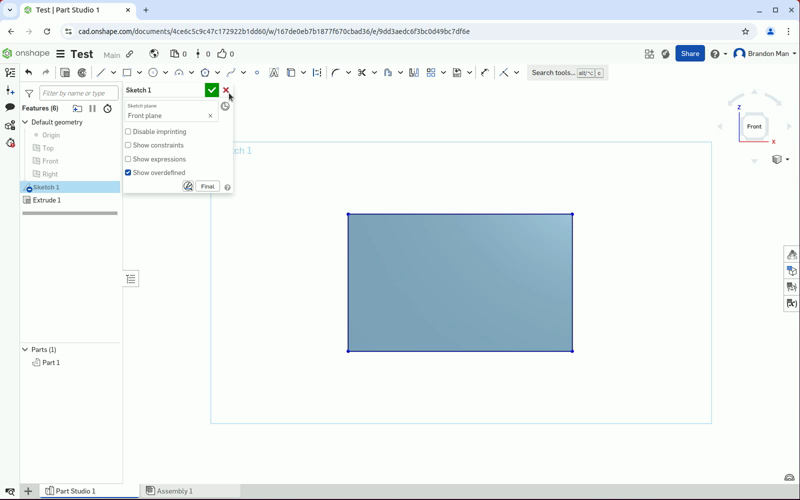
mouse_move(229, 92)
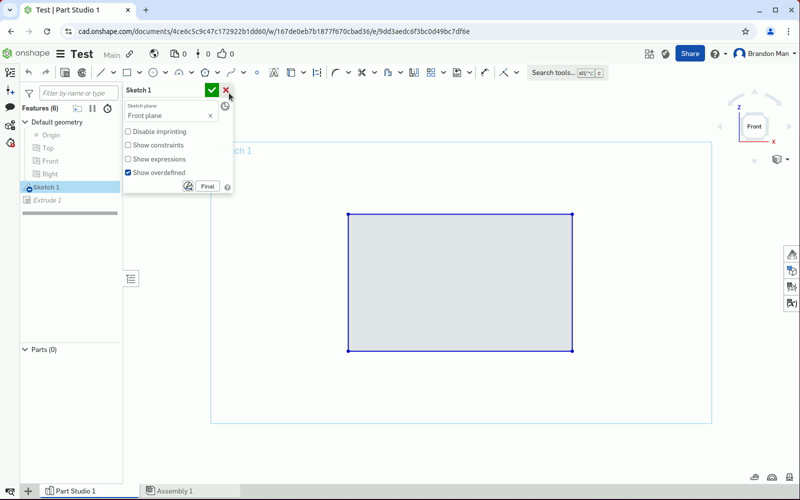
click(229, 92)
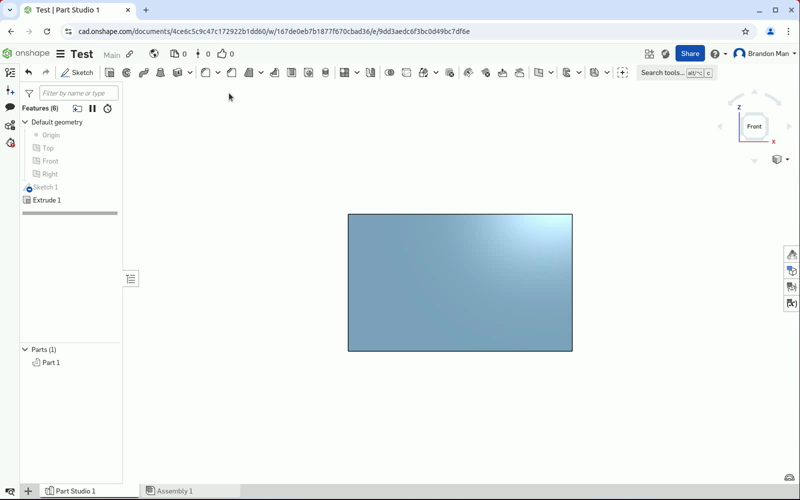
mouse_move(541, 75)
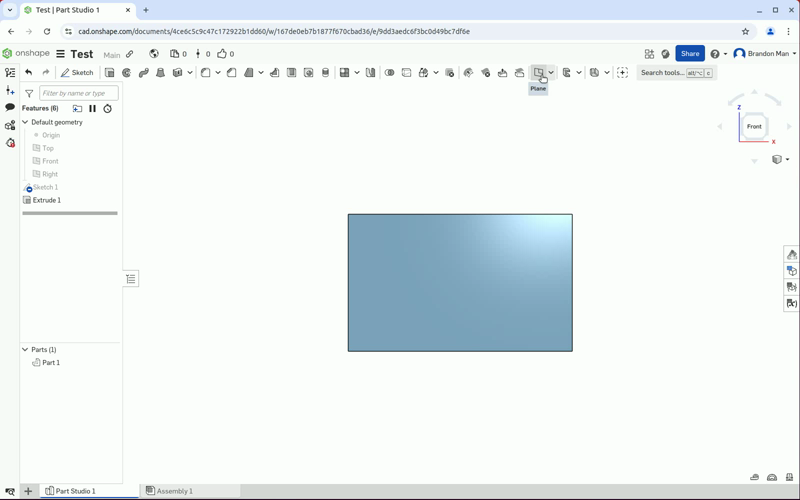
click(541, 75)
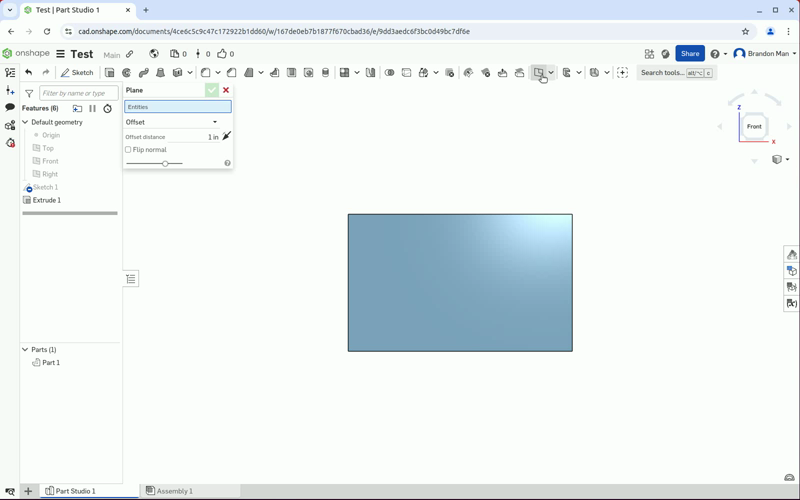
mouse_move(73, 163)
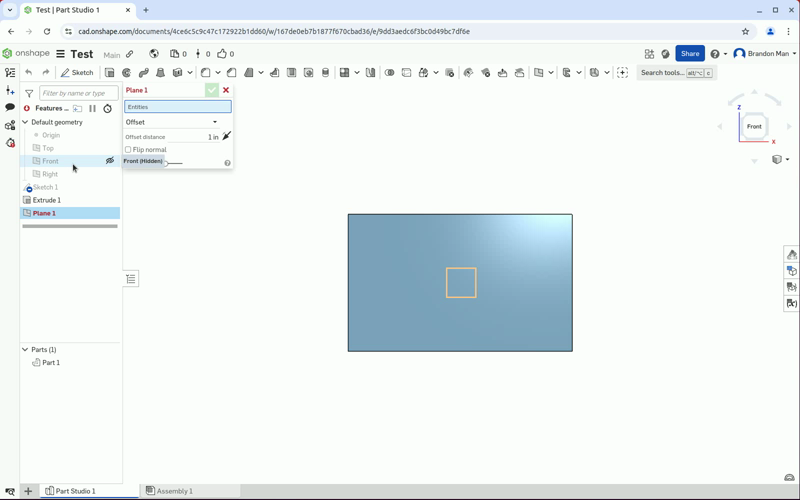
click(73, 163)
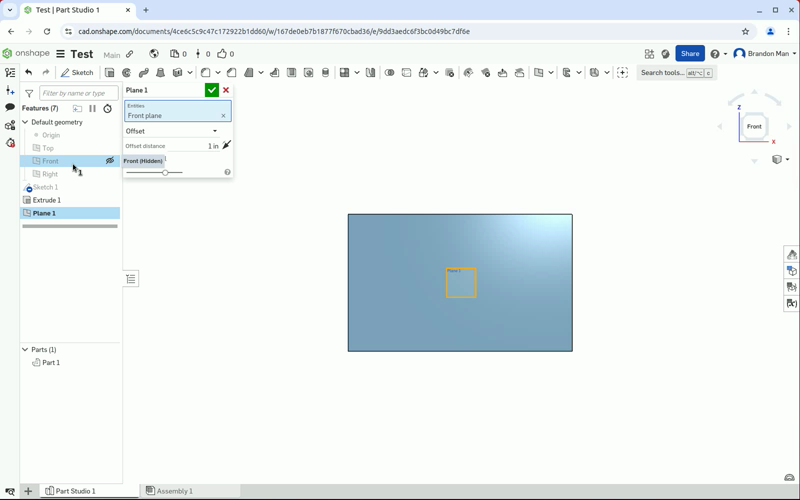
key(tab, 2)
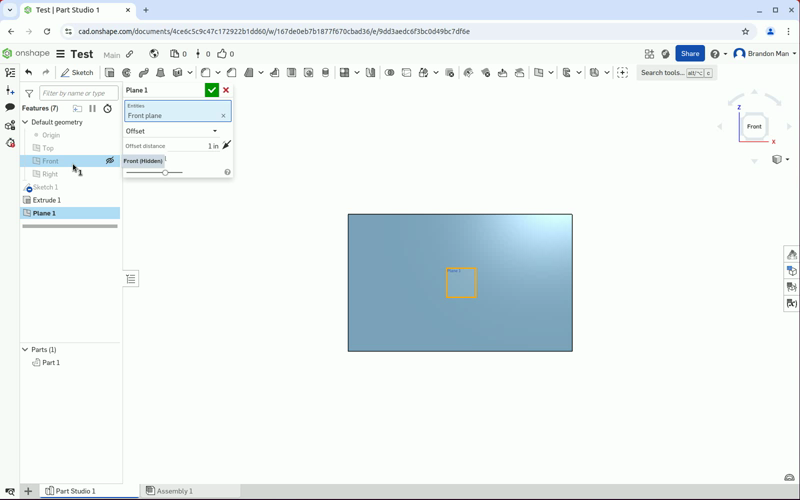
text(0.709)
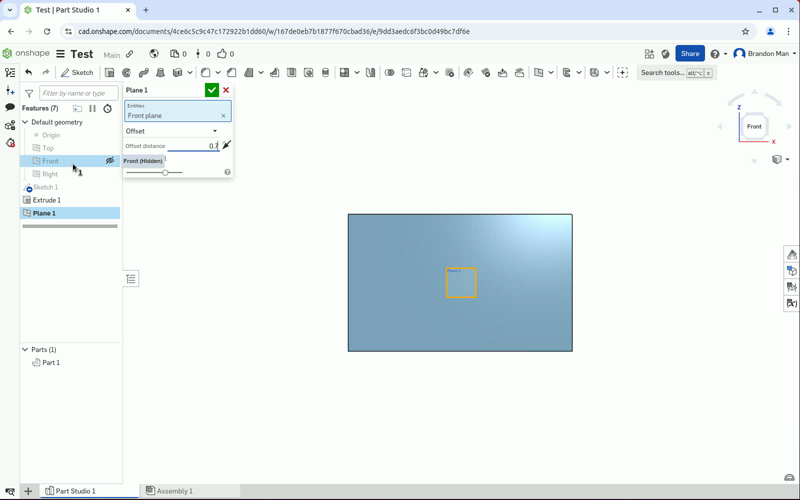
key(enter, 2)
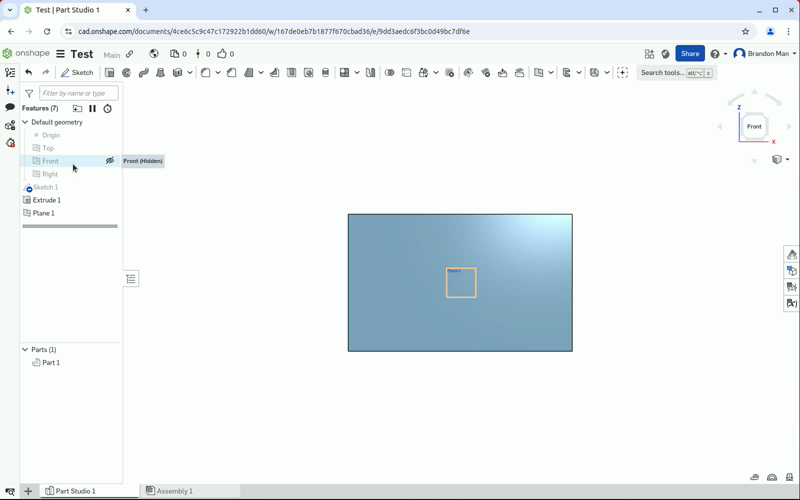
key(shift+s)
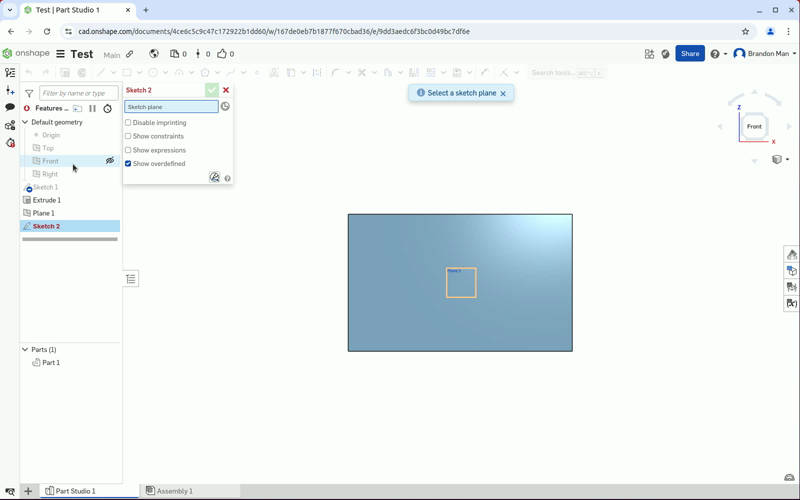
mouse_move(73, 215)
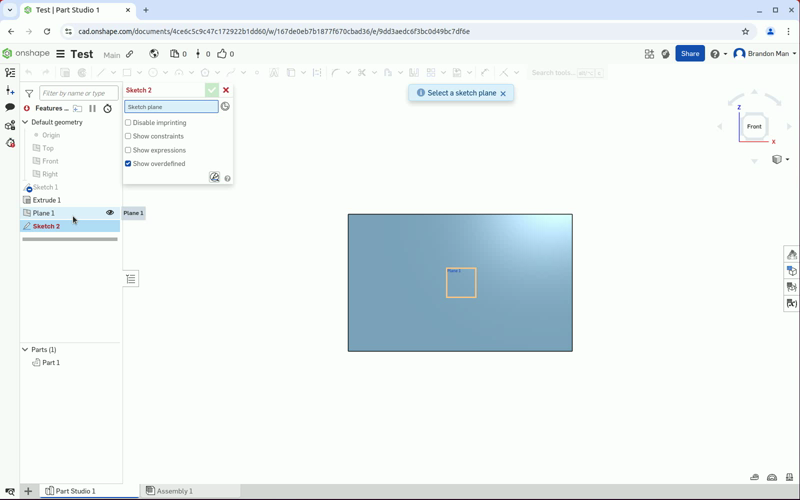
click(73, 215)
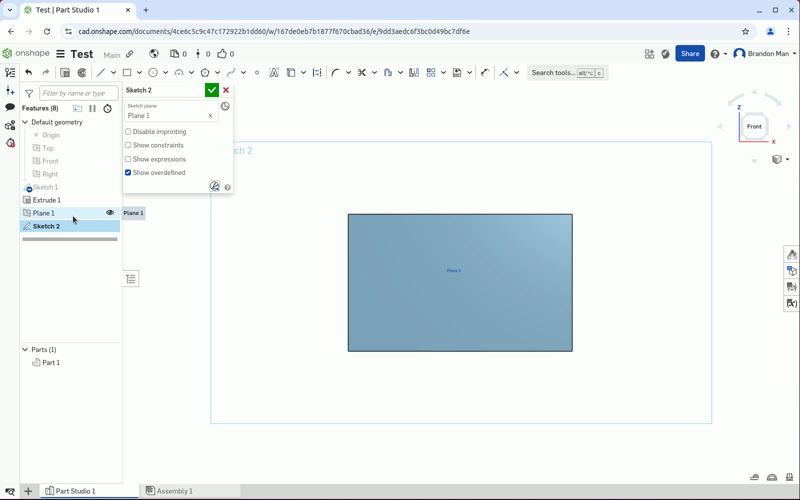
mouse_move(73, 352)
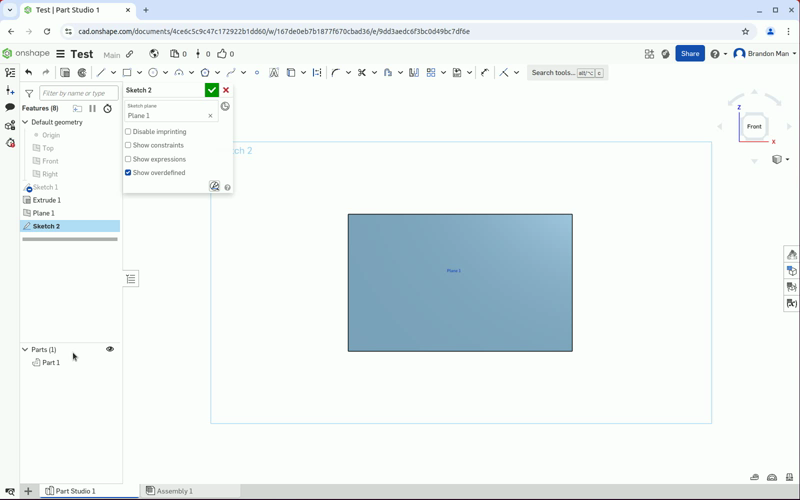
key(y)
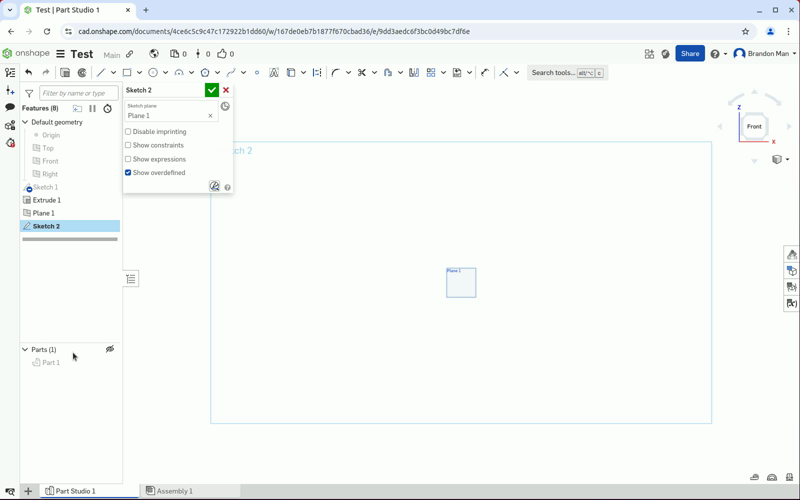
key(l)
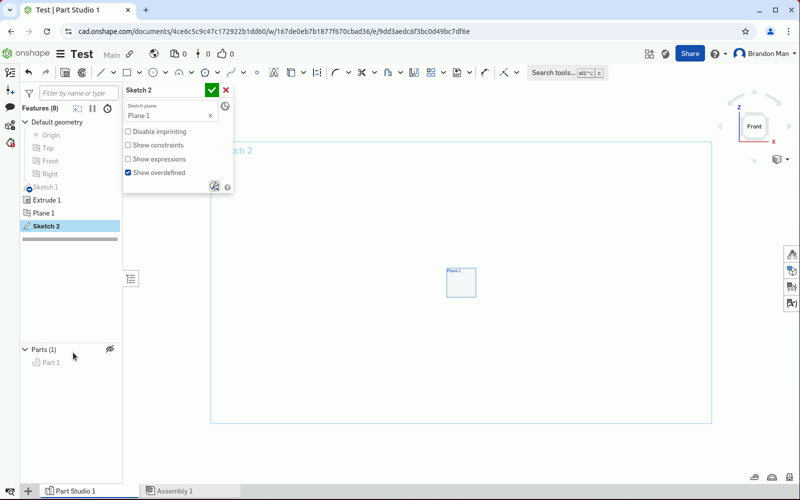
key_down(shift)
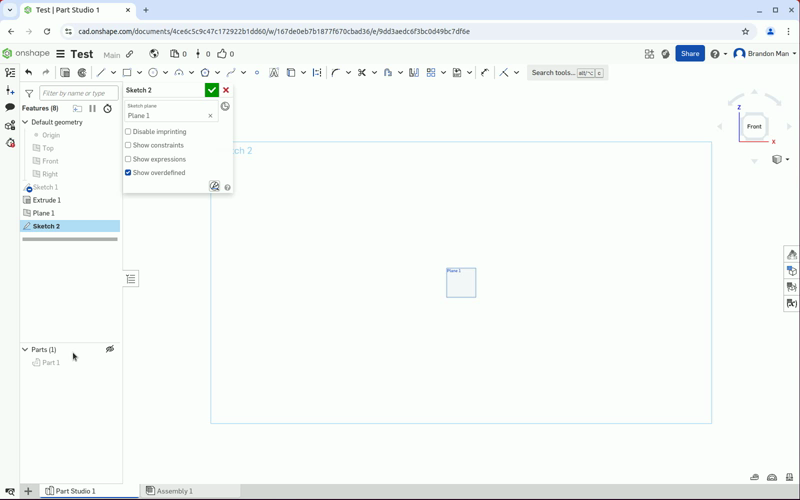
mouse_move(348, 328)
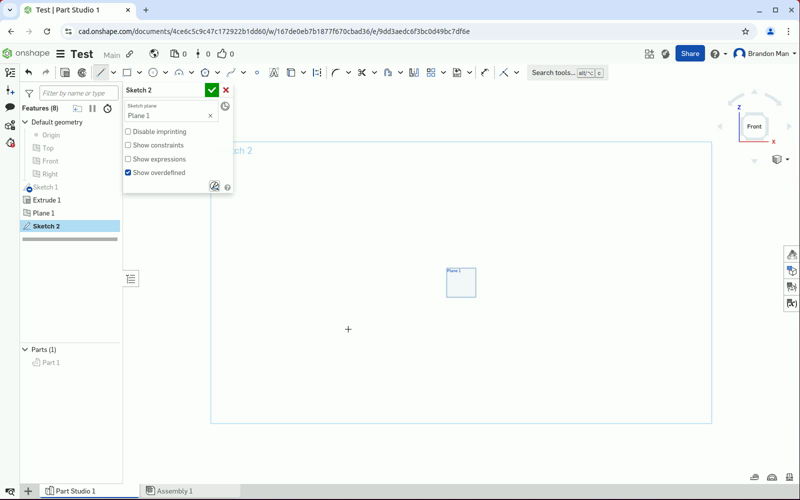
click(348, 328)
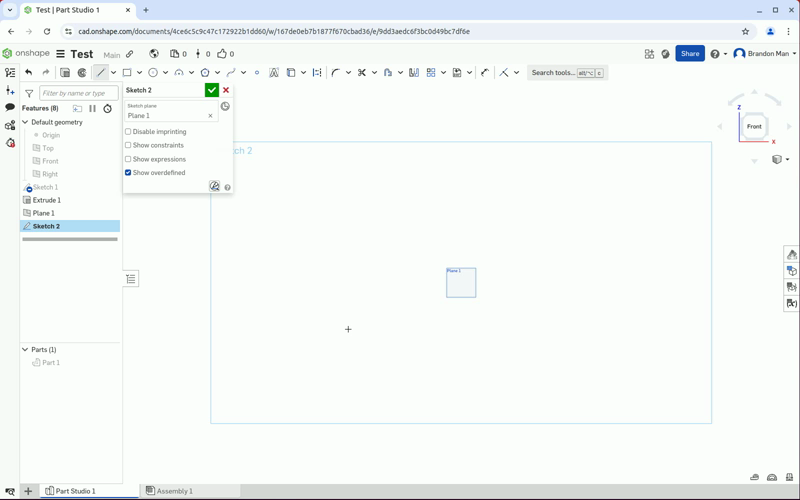
key_up(shift)
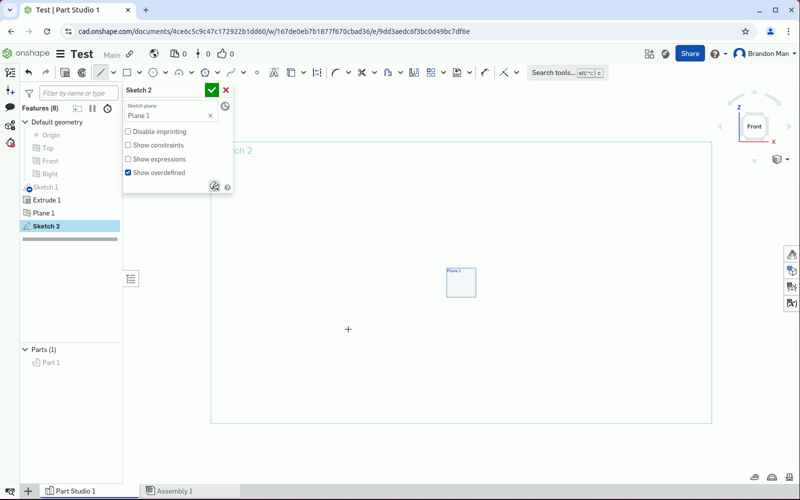
key_down(shift)
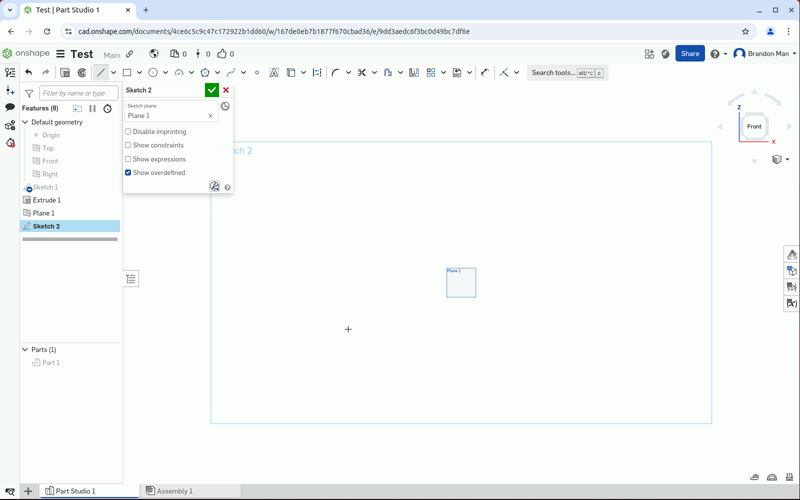
mouse_move(572, 328)
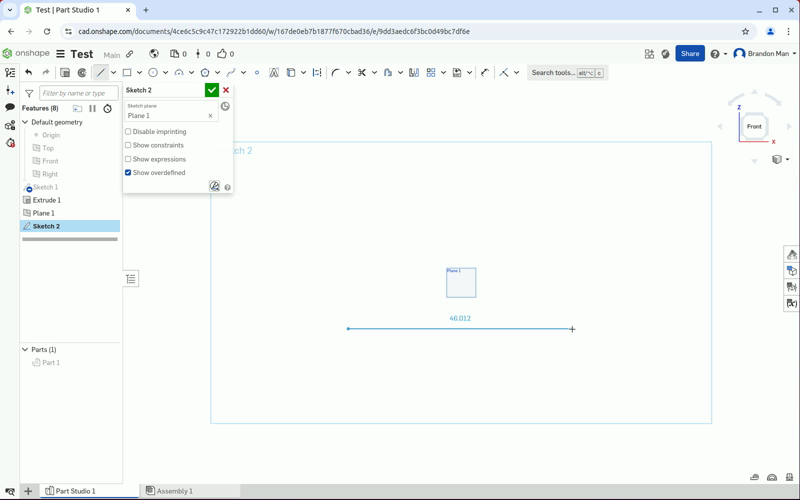
click(572, 328)
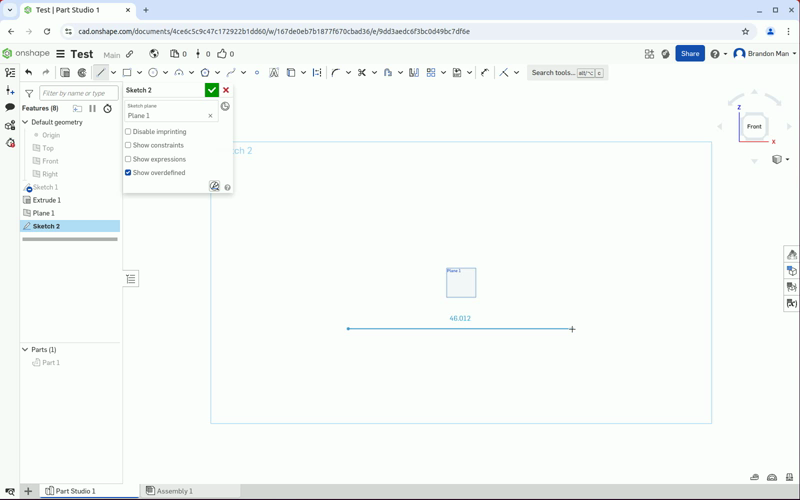
key_up(shift)
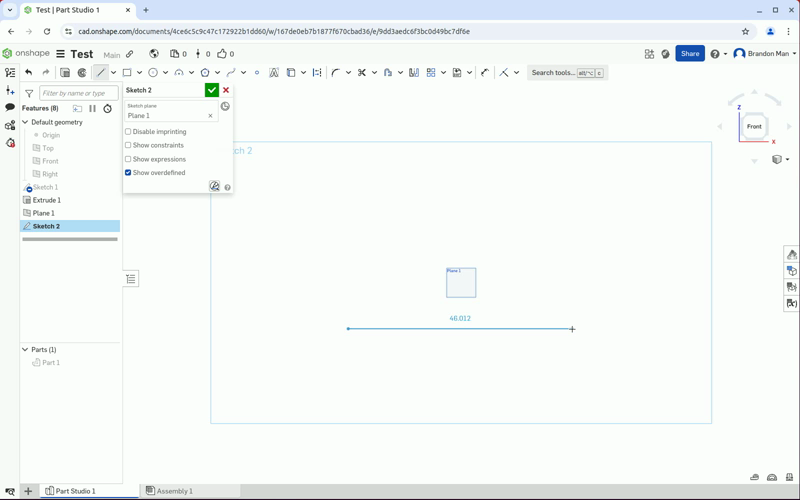
key_down(shift)
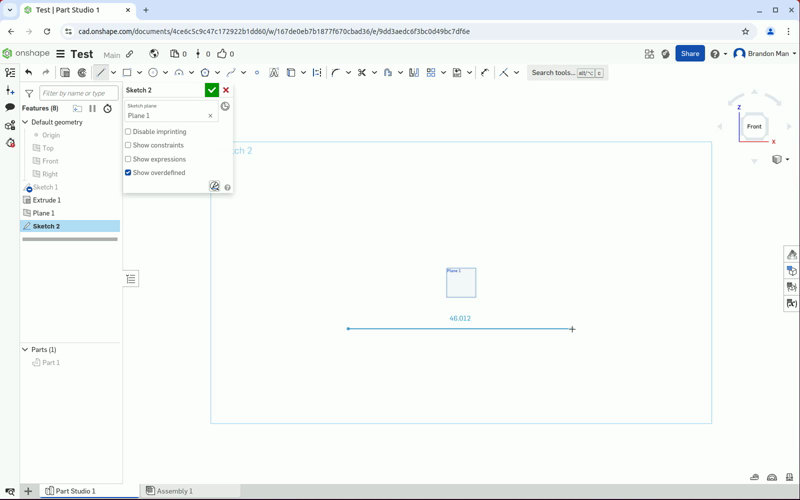
mouse_move(572, 239)
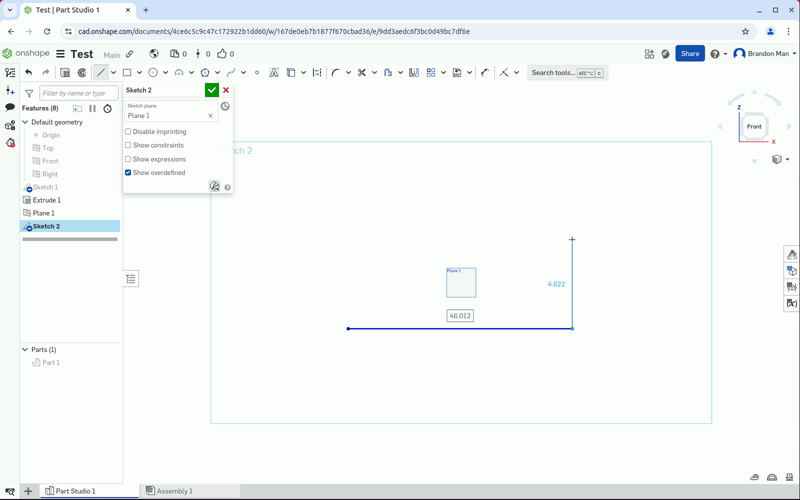
click(572, 239)
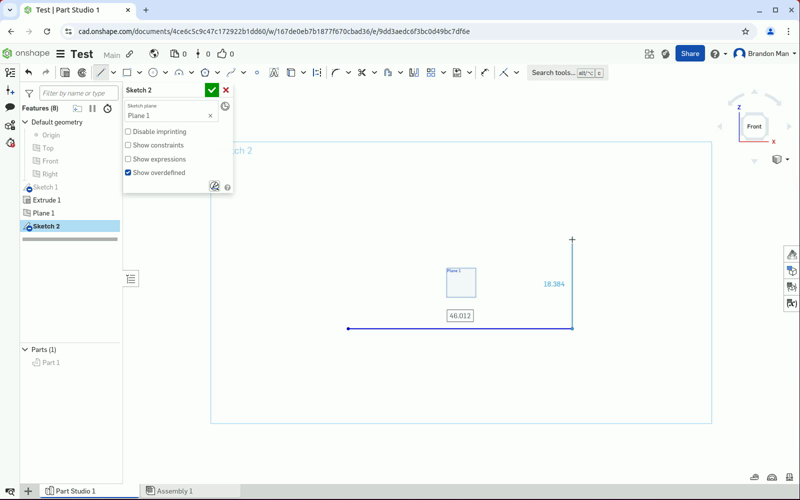
key_up(shift)
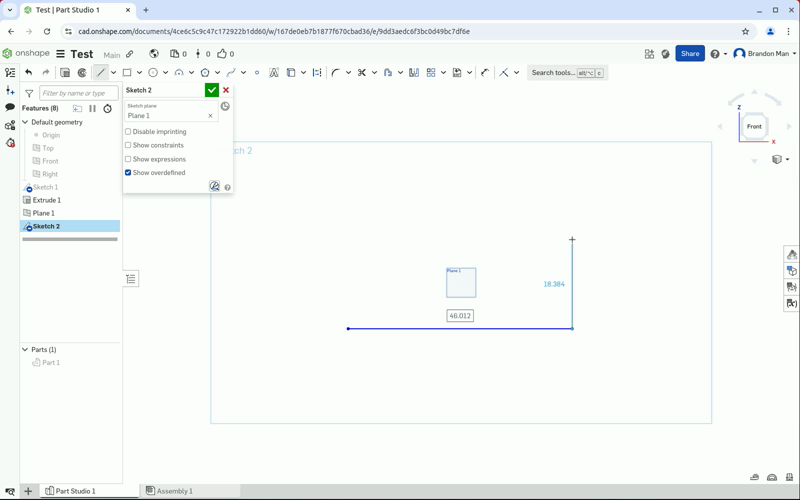
key_down(shift)
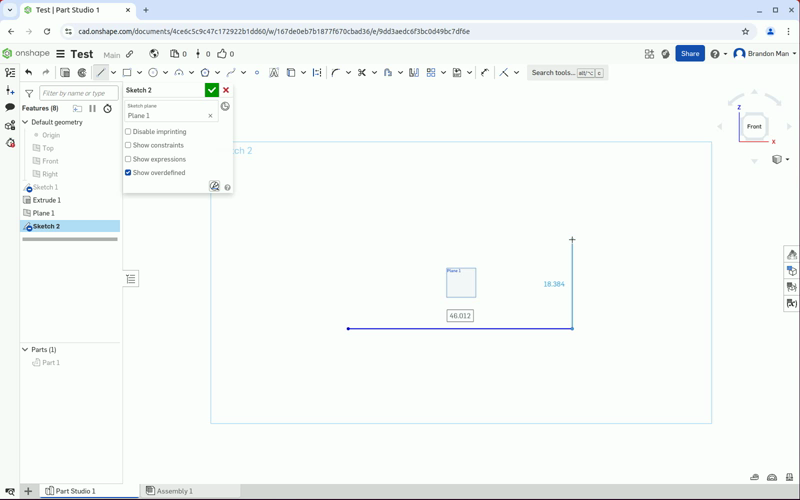
mouse_move(348, 239)
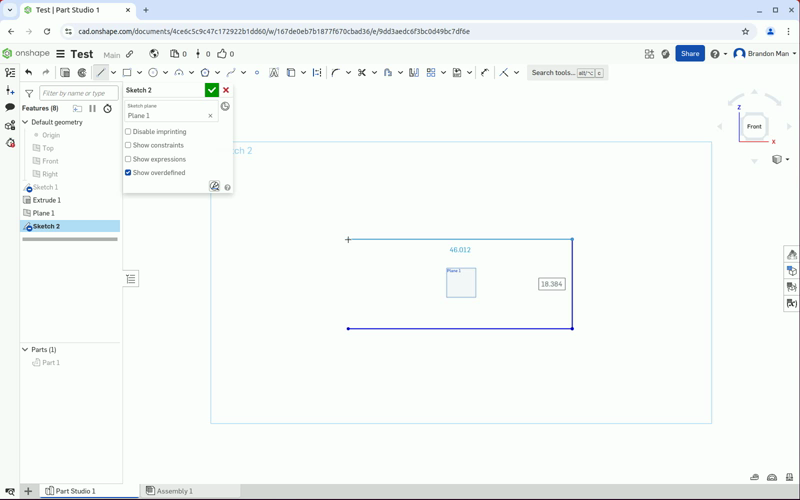
click(348, 239)
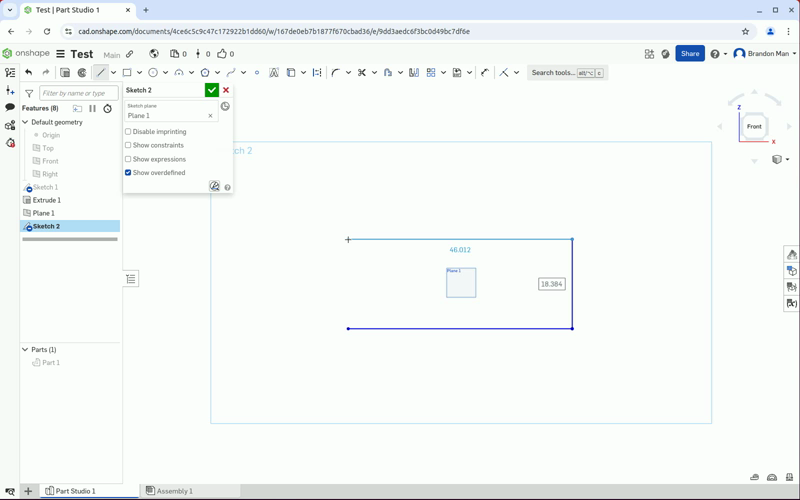
key_up(shift)
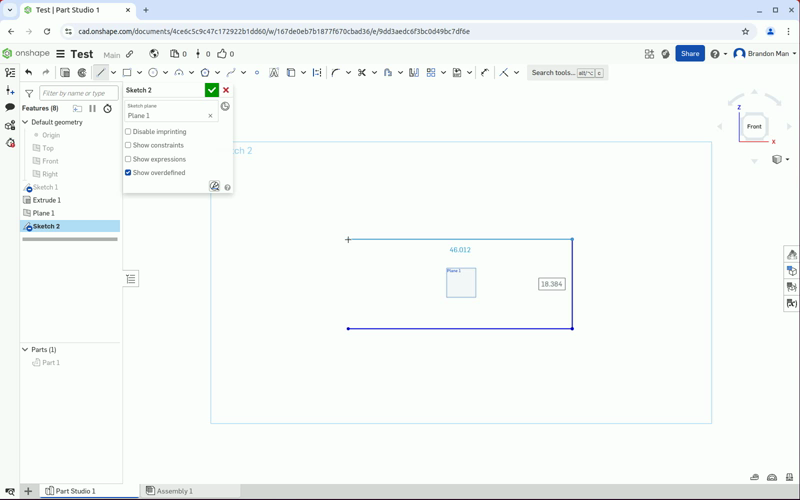
key_down(shift)
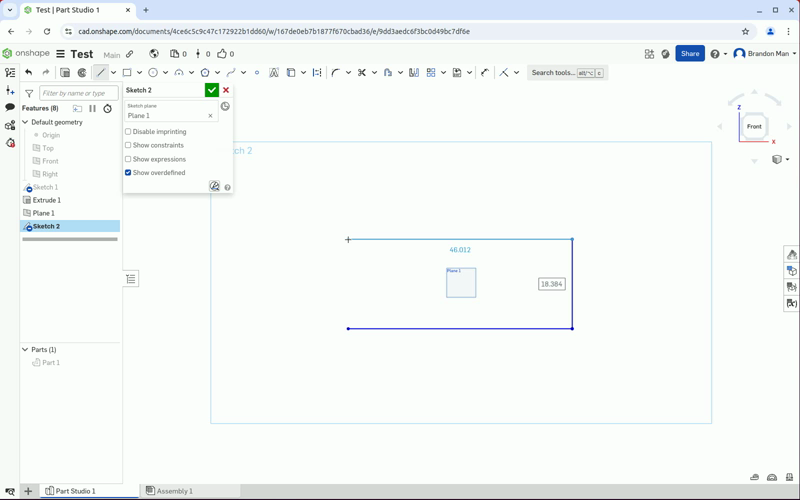
mouse_move(348, 328)
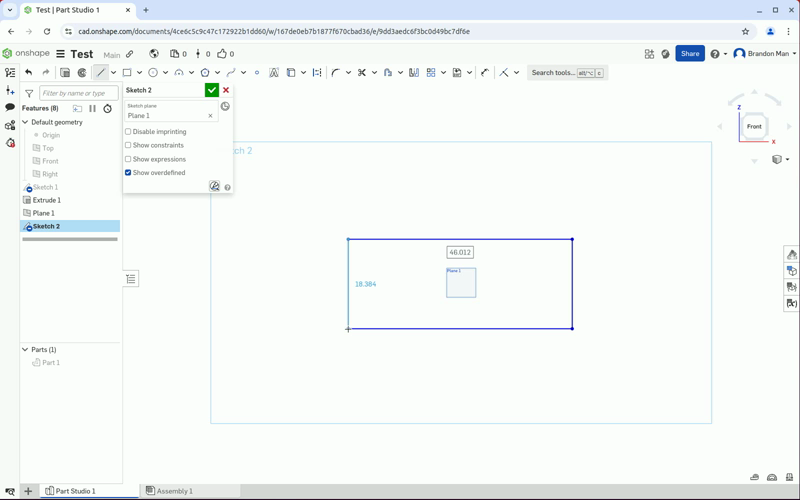
key_up(shift)
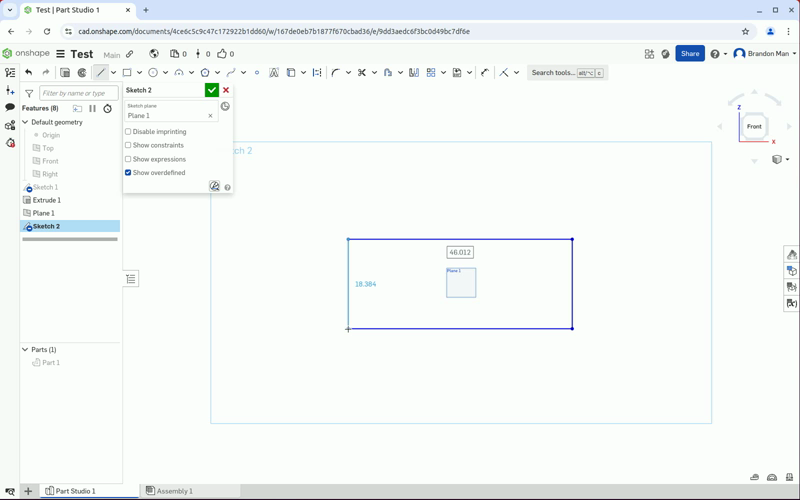
click(348, 328)
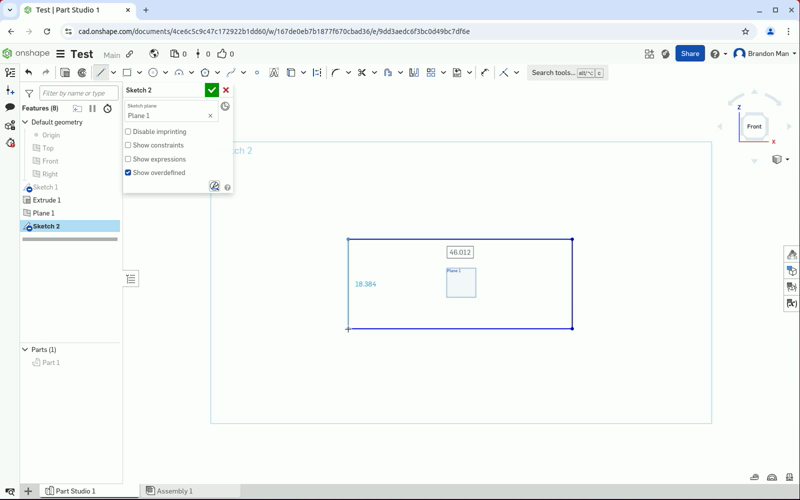
key(esc)
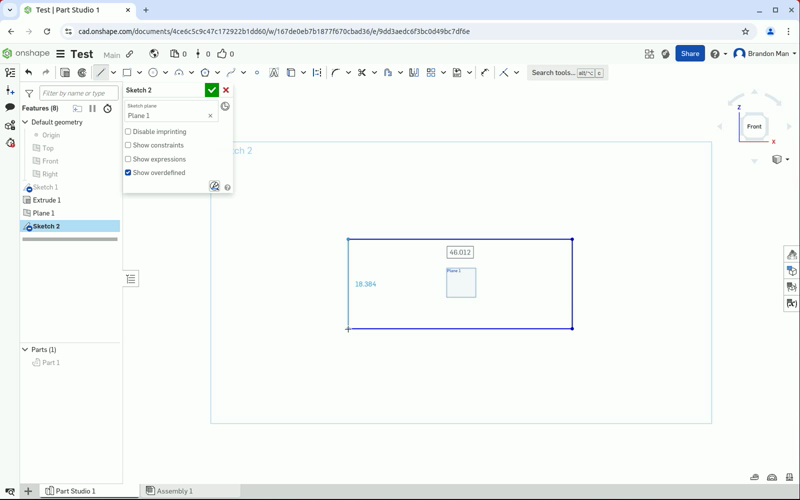
mouse_move(399, 260)
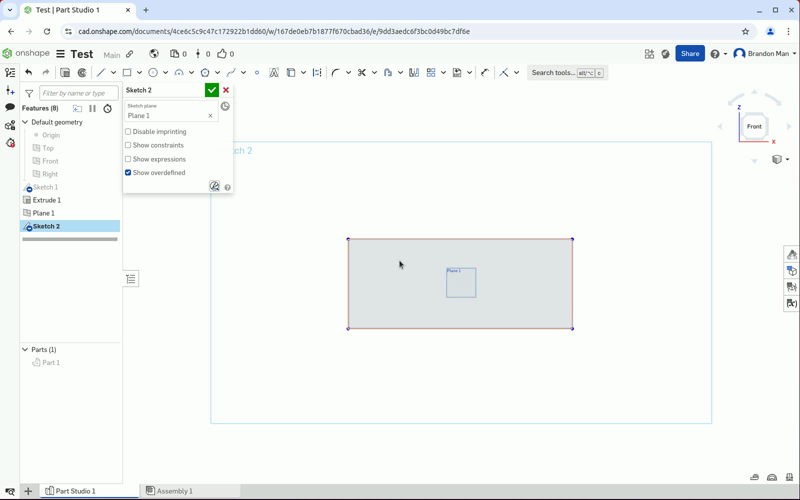
click(399, 260)
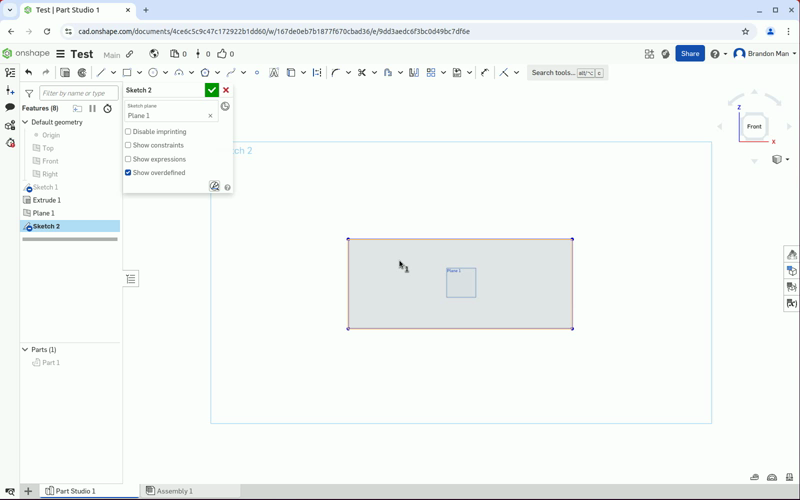
mouse_move(73, 352)
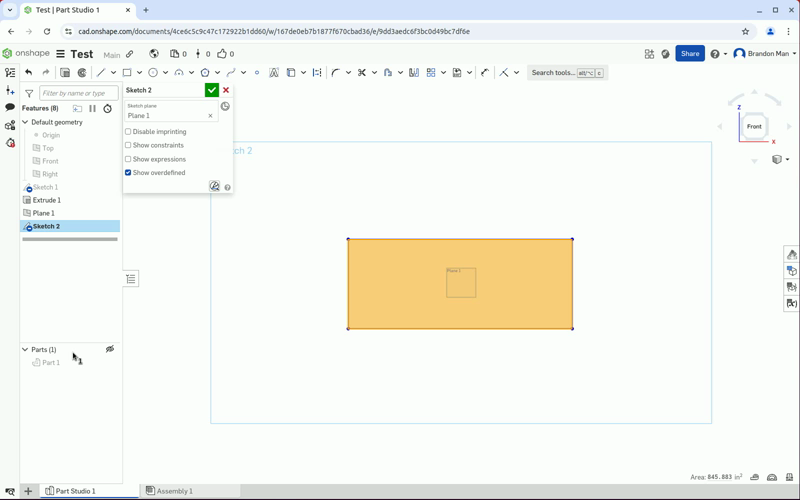
key(shift+y)
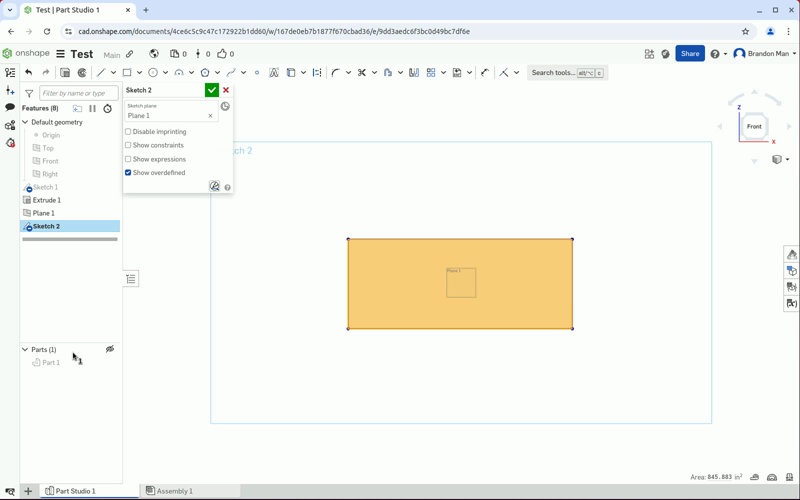
key(shift+e)
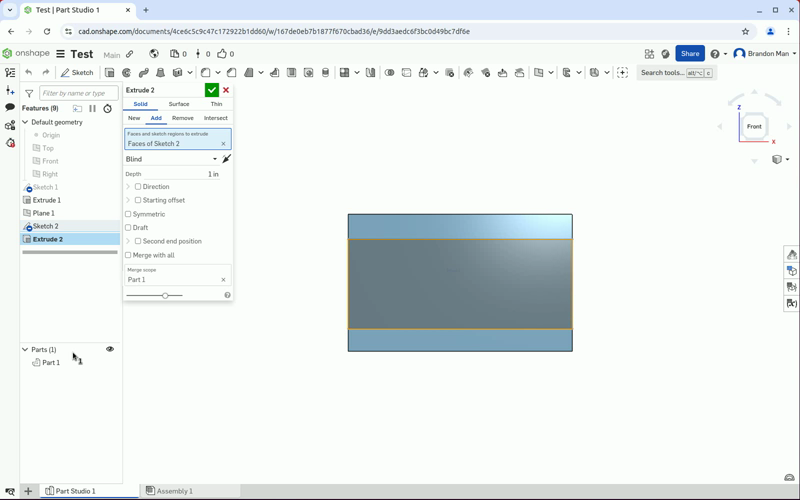
mouse_move(143, 106)
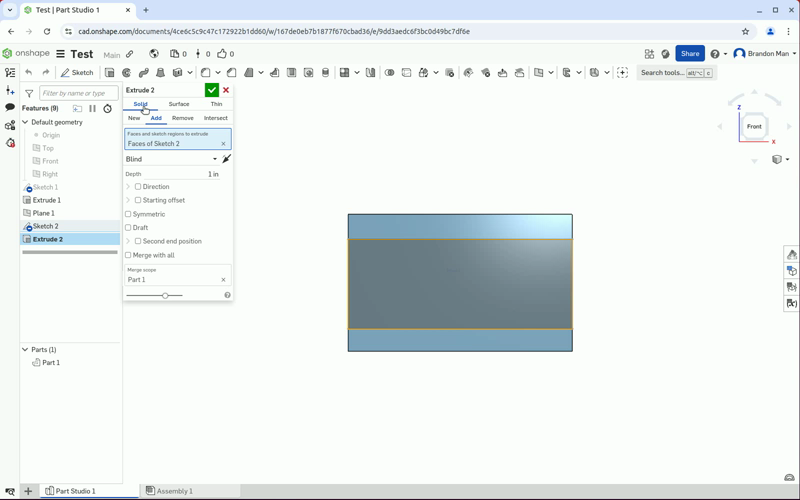
click(143, 106)
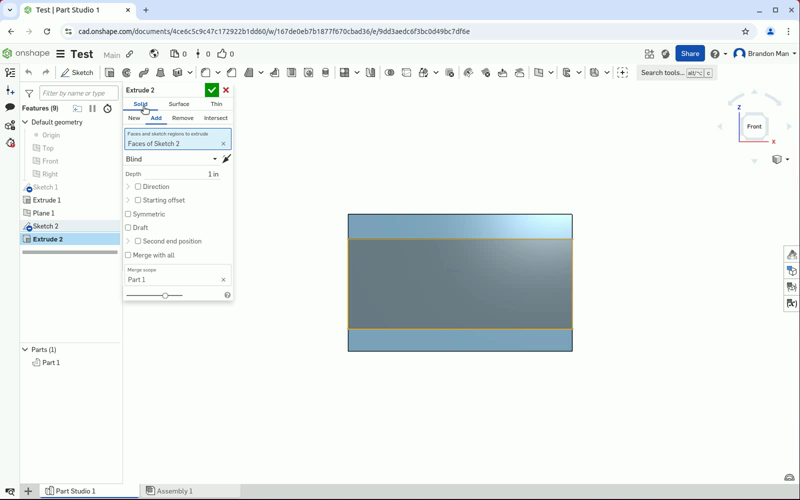
mouse_move(137, 120)
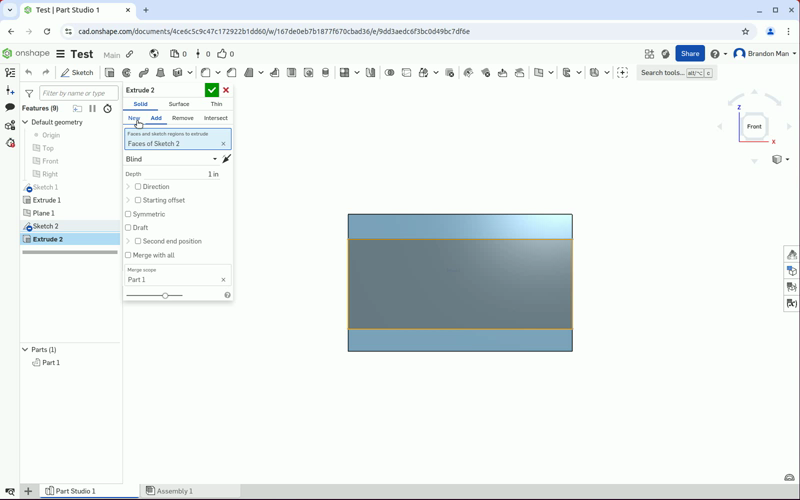
click(137, 120)
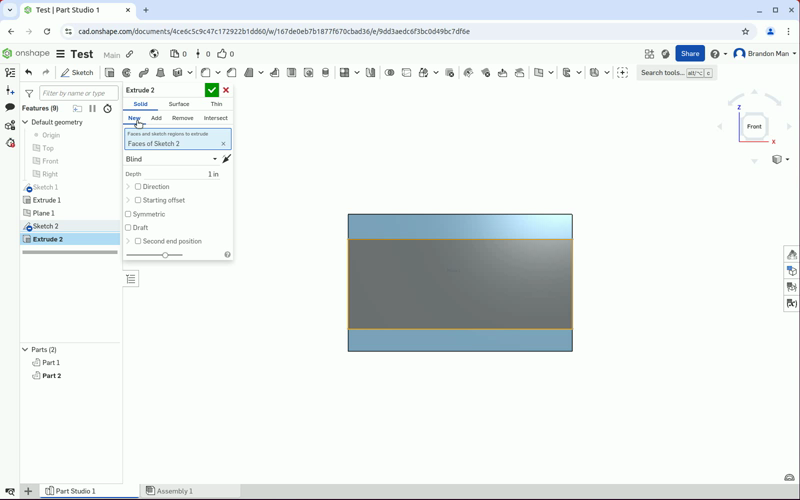
key(tab, 4)
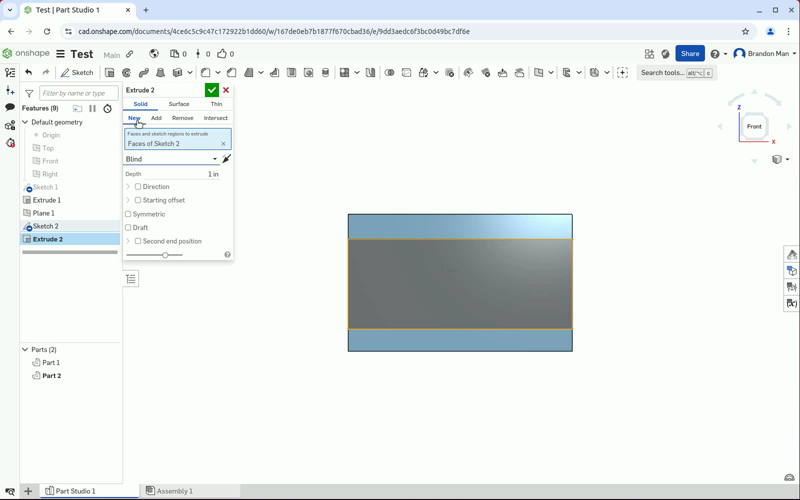
text(4.333)
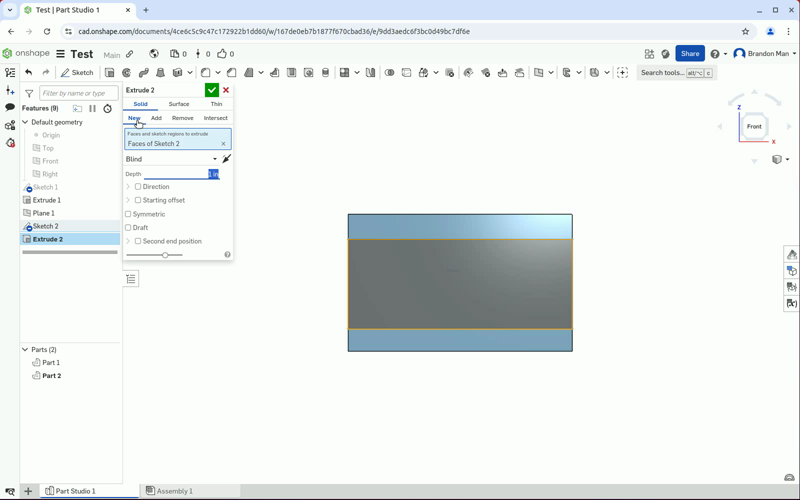
key(enter)
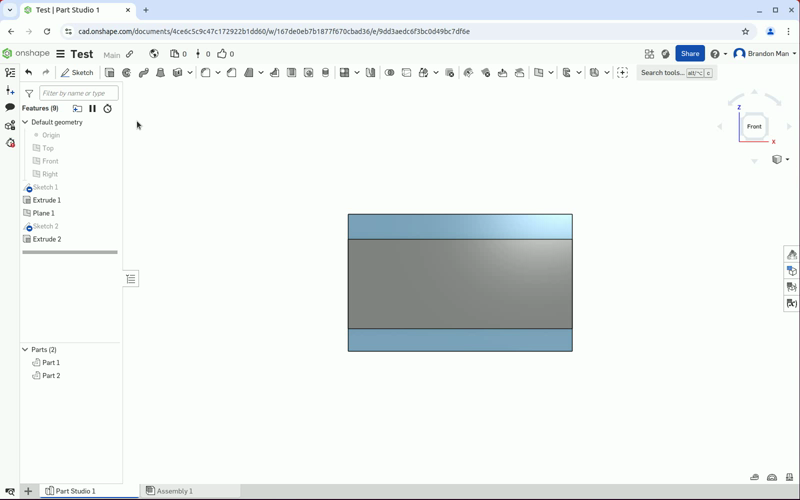
key(shift+h)
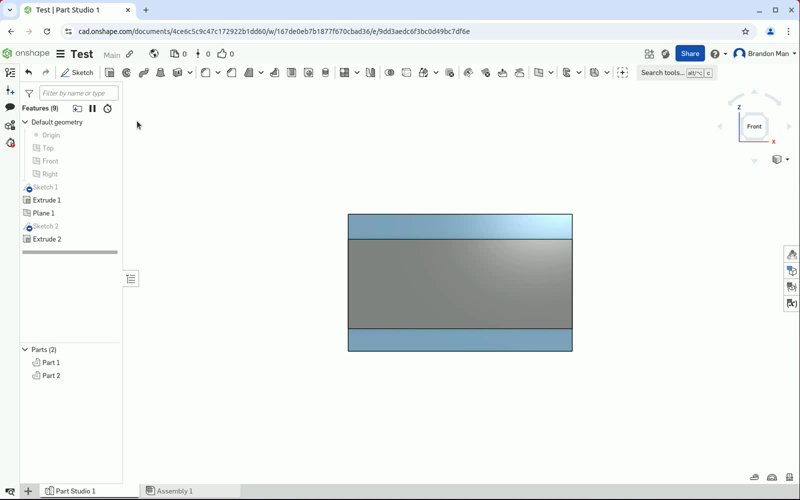
key(shift+h)
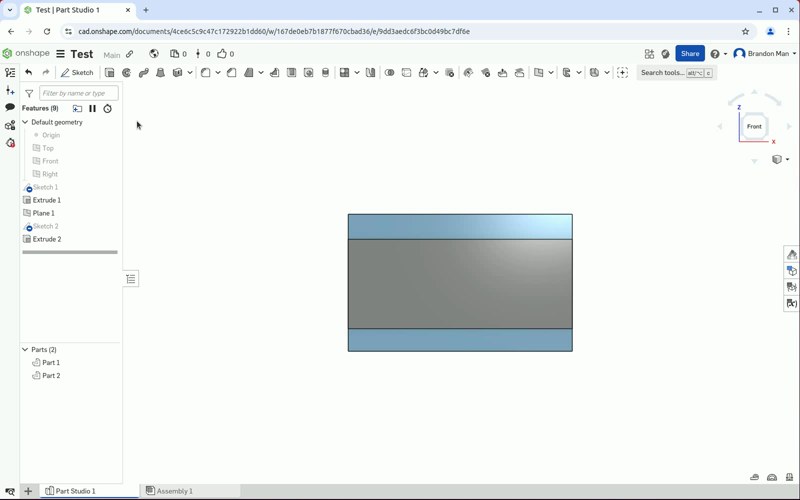
mouse_move(73, 189)
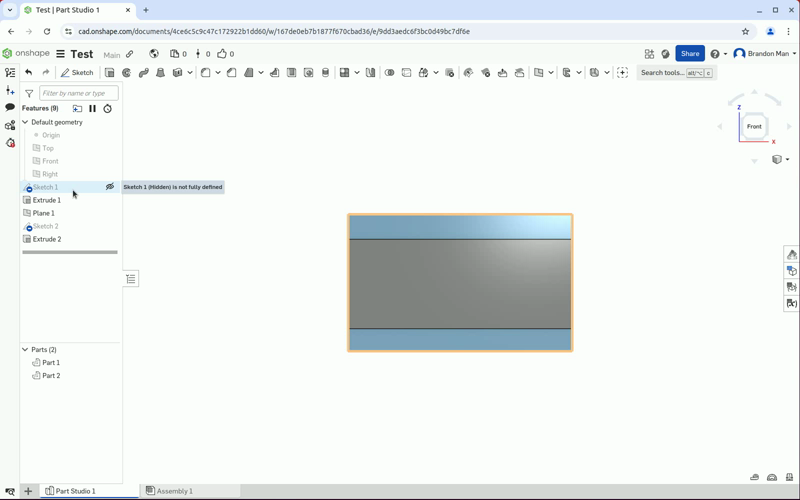
click(73, 189)
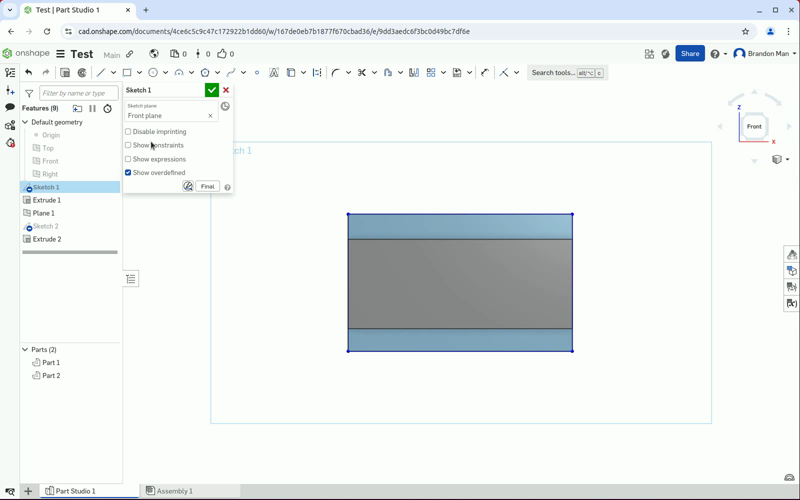
mouse_move(229, 92)
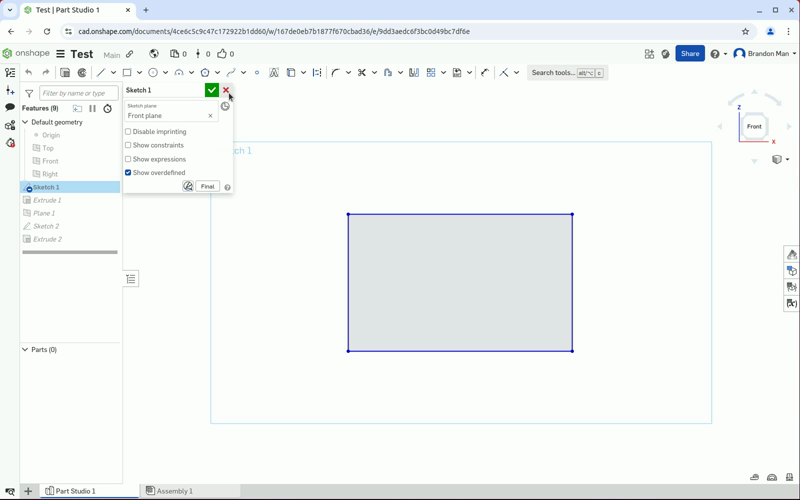
click(229, 92)
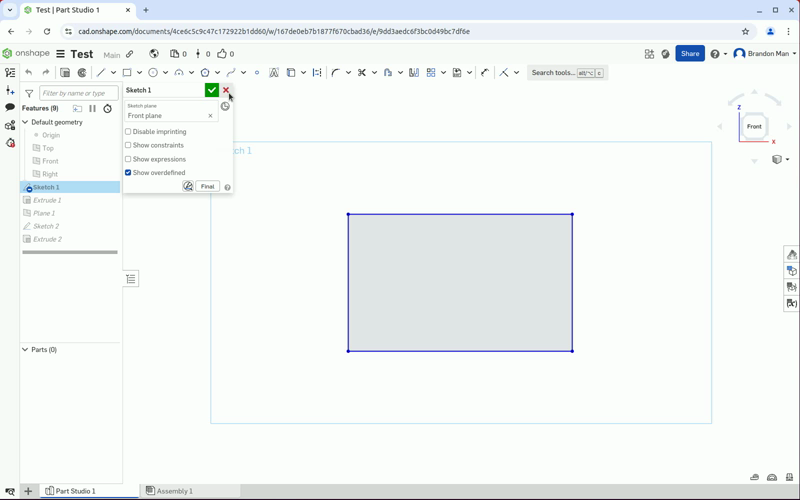
key(shift+s)
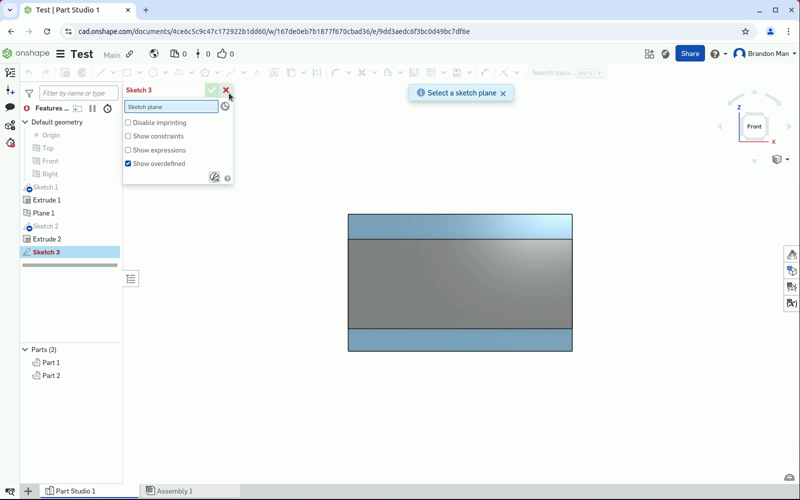
mouse_move(73, 215)
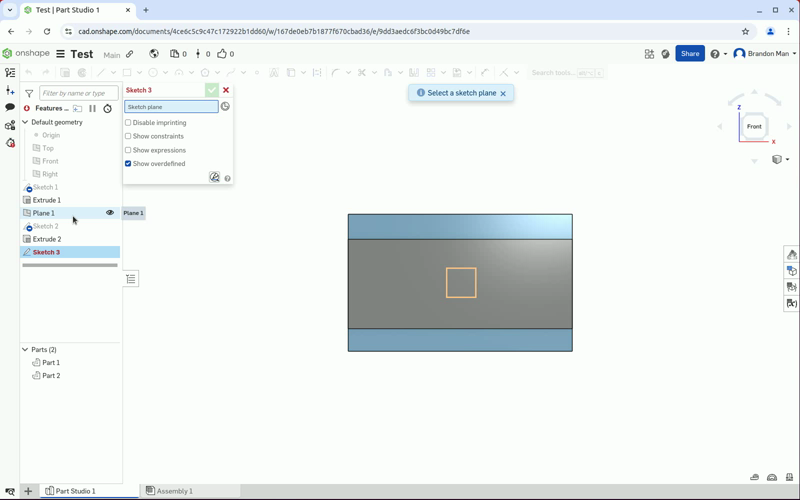
click(73, 215)
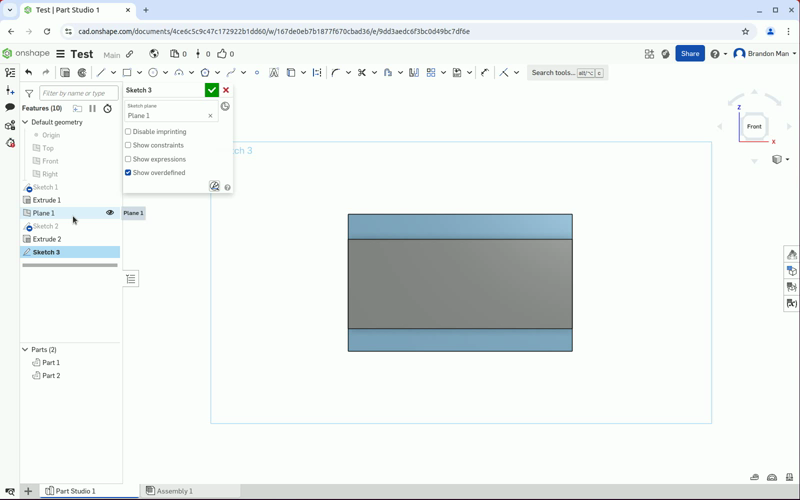
mouse_move(73, 352)
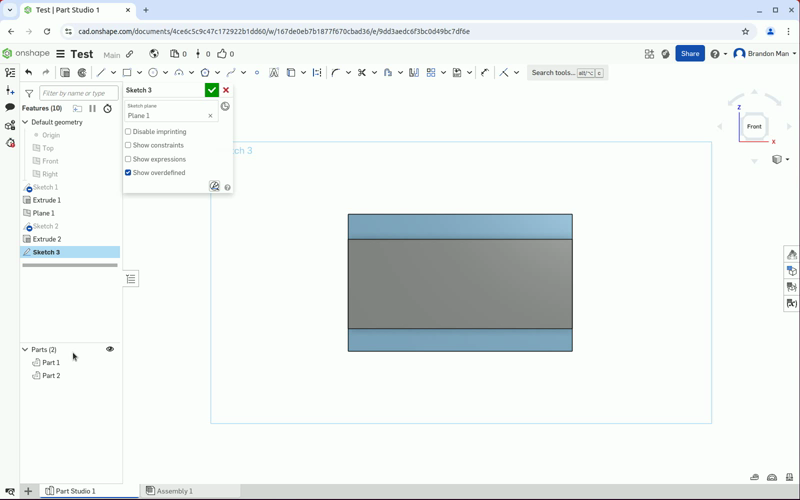
key(y)
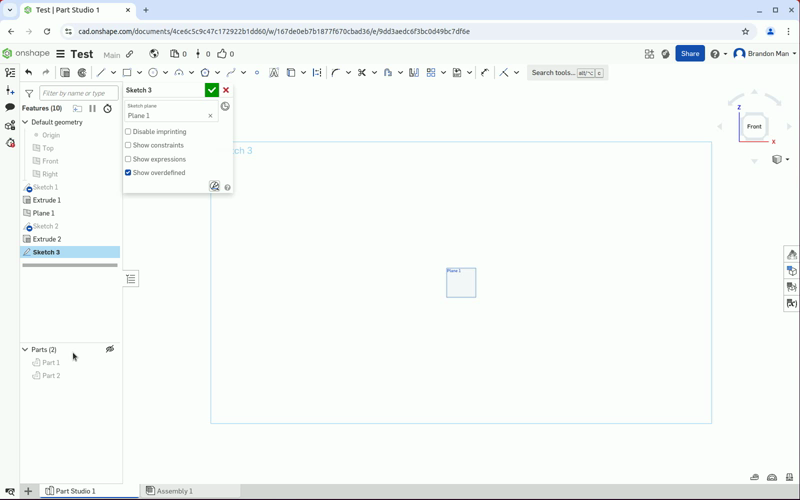
key(c)
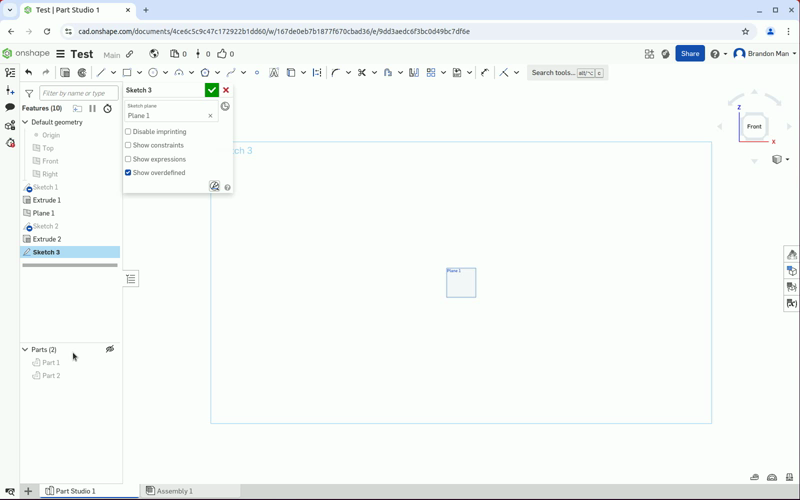
key_down(shift)
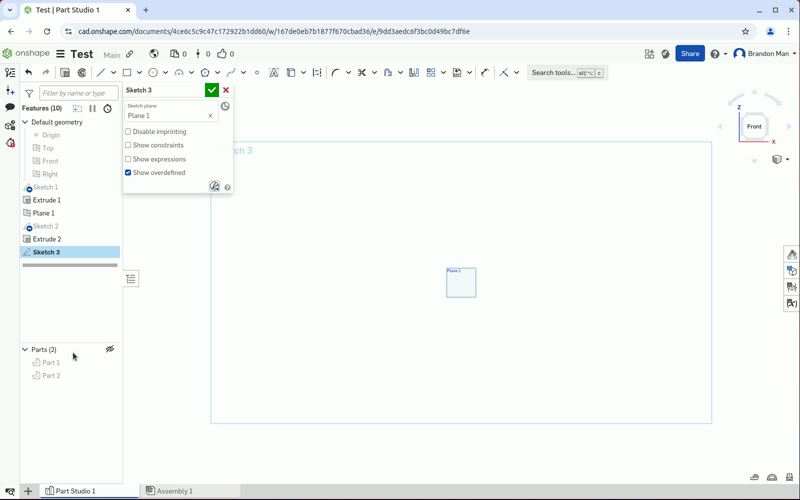
mouse_move(354, 220)
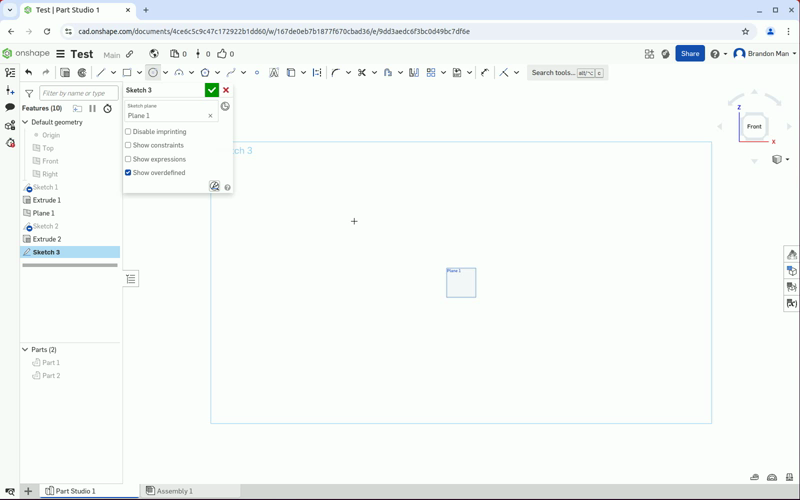
click(354, 220)
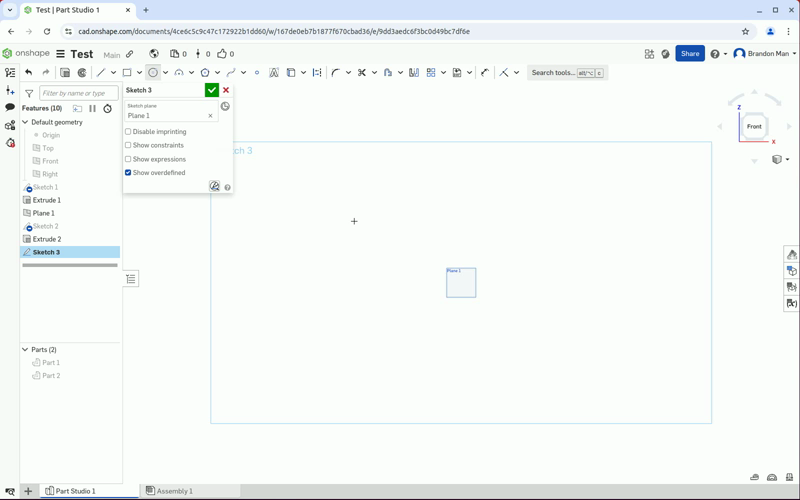
key_up(shift)
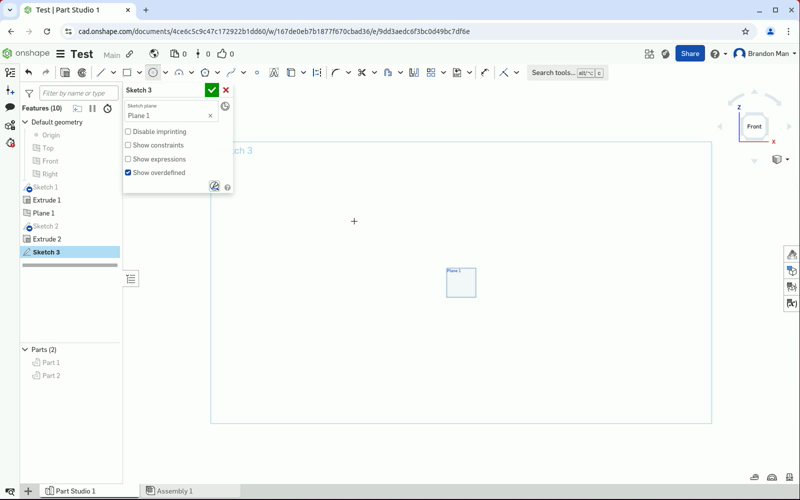
mouse_move(358, 220)
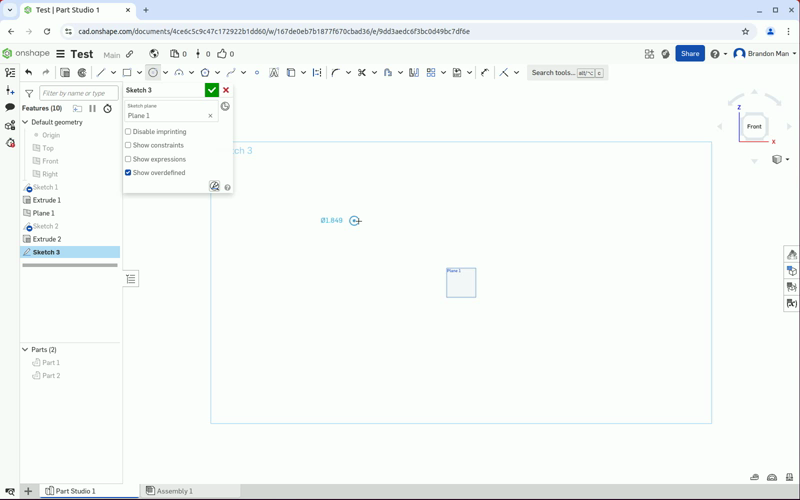
click(358, 220)
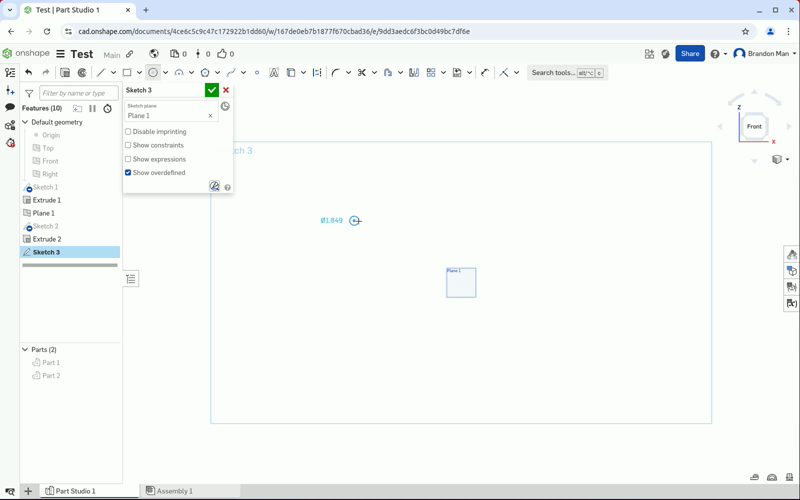
key(esc)
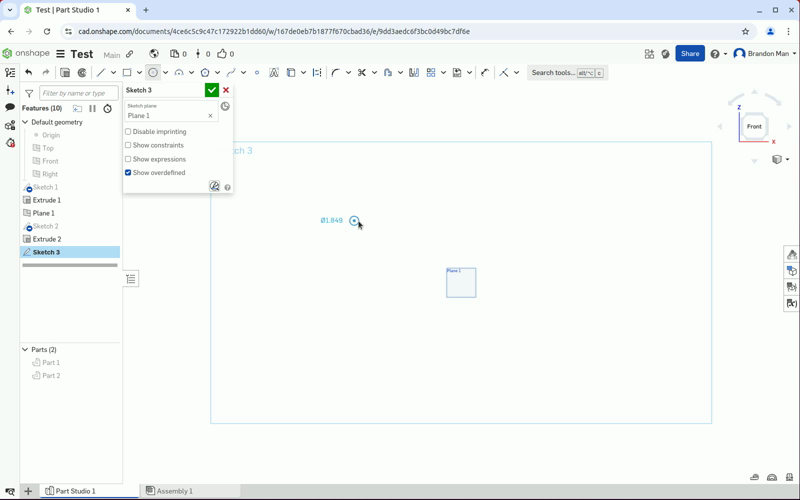
mouse_move(356, 222)
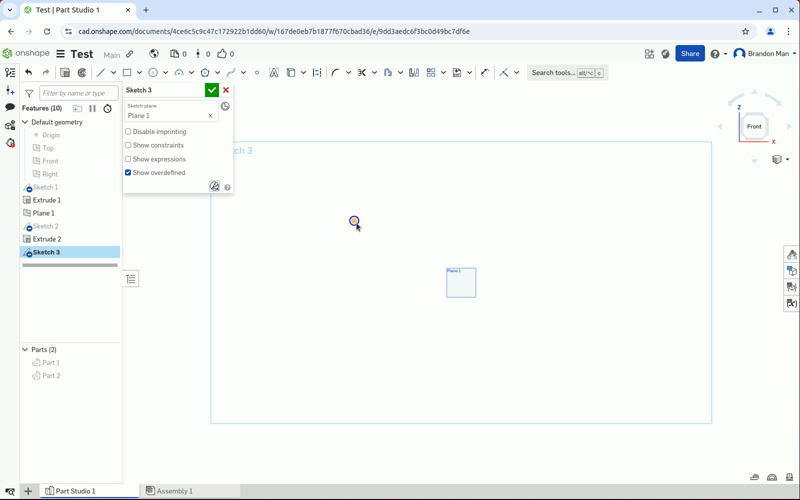
scroll(6)
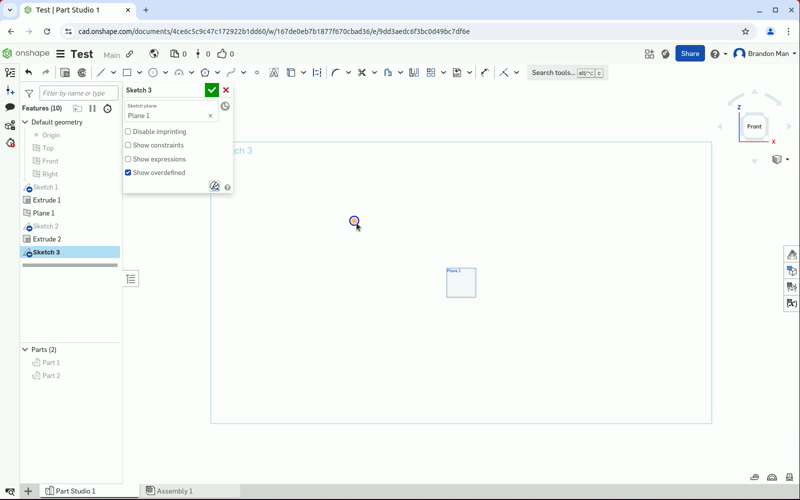
scroll(6)
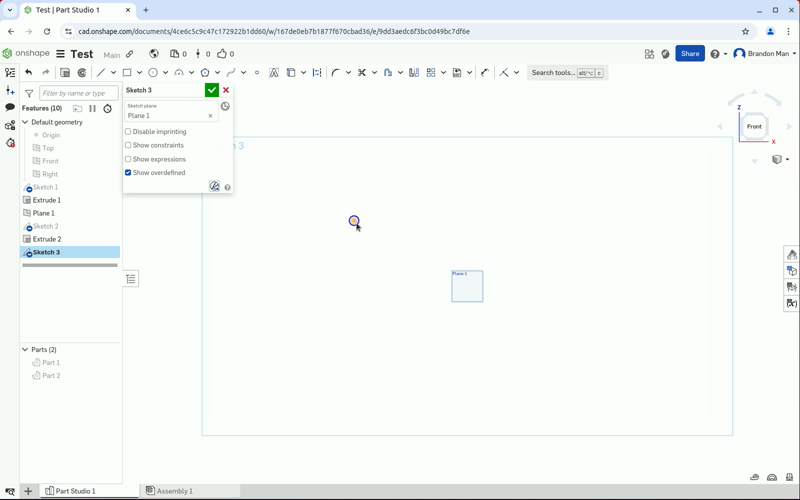
scroll(6)
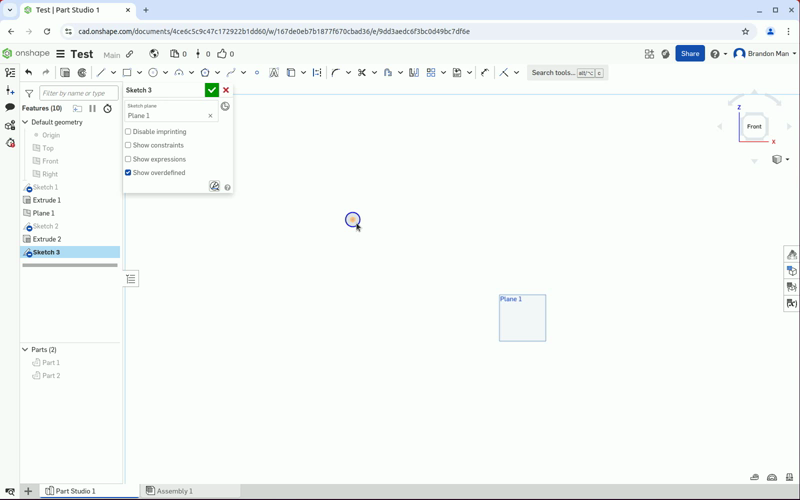
scroll(6)
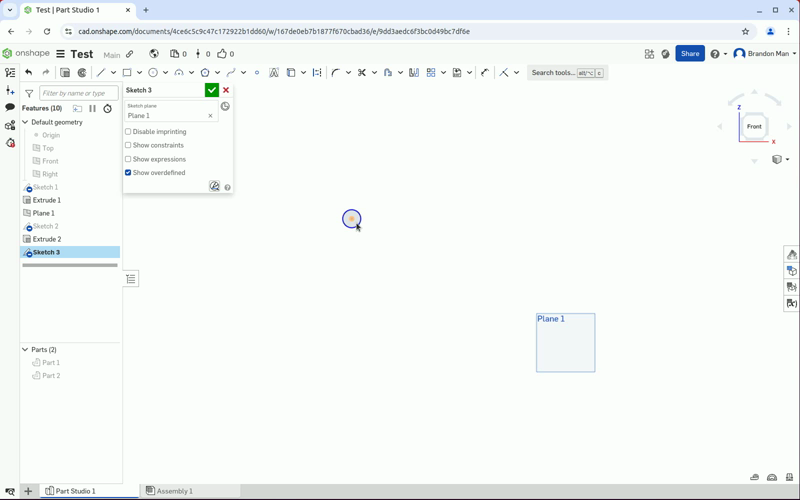
scroll(6)
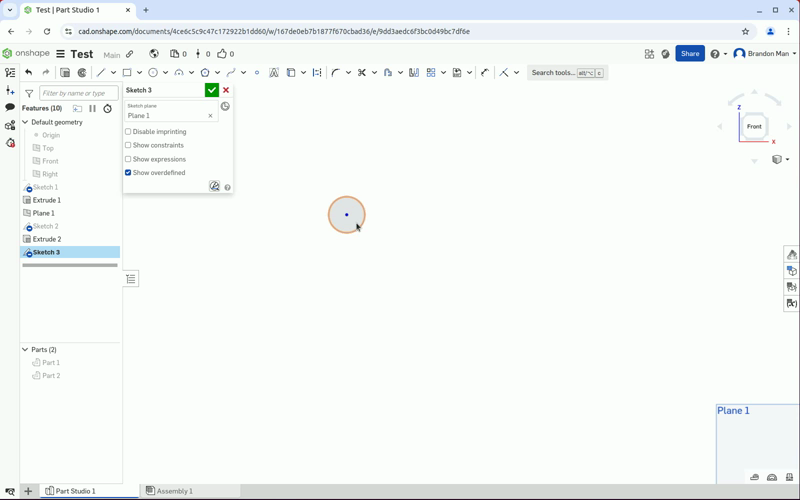
scroll(6)
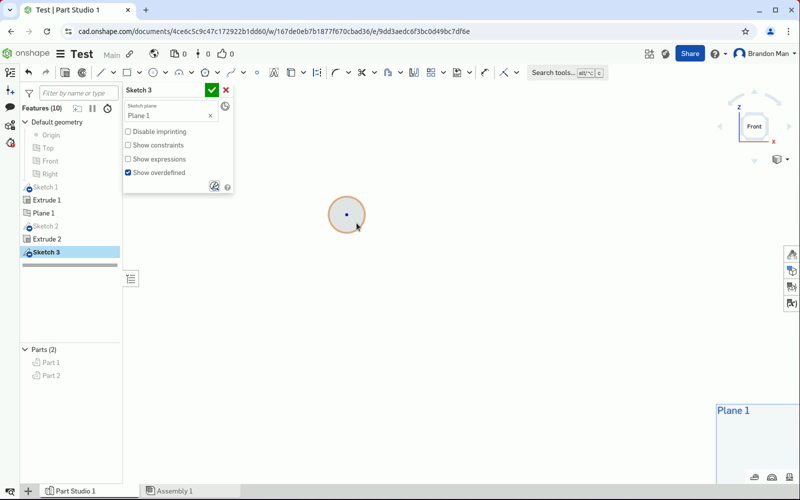
scroll(6)
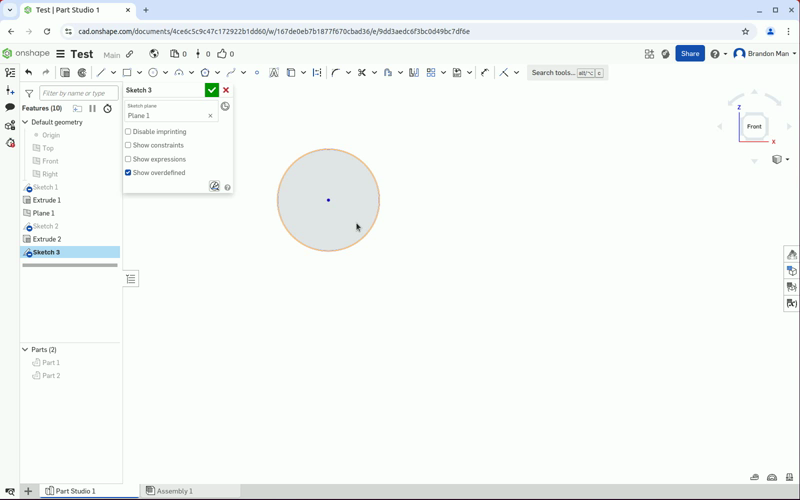
click(356, 222)
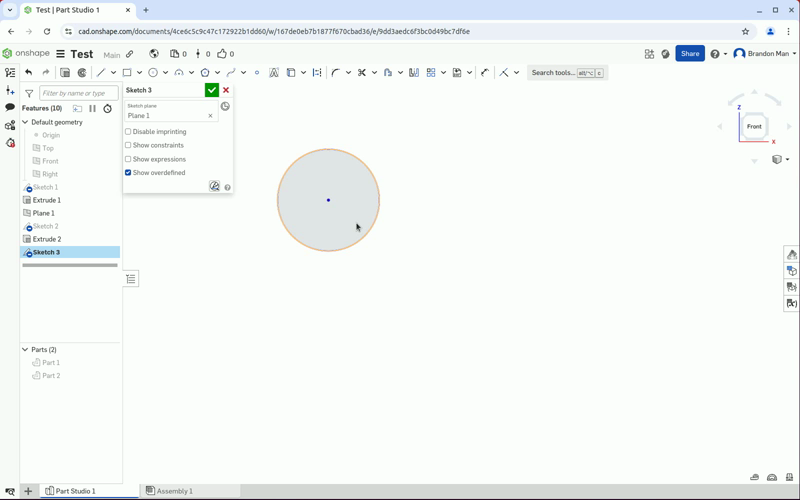
scroll(-6)
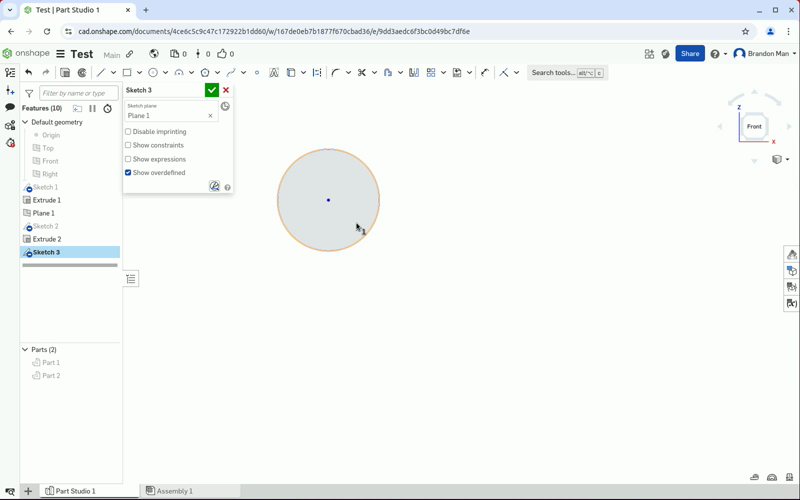
scroll(-6)
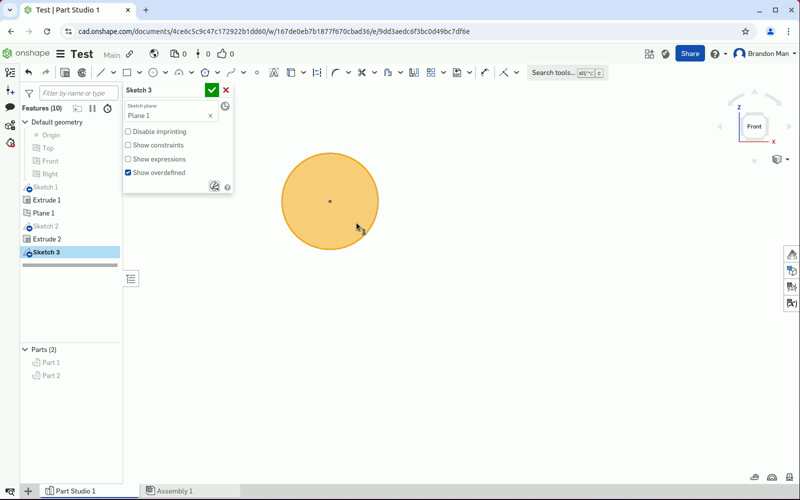
scroll(-6)
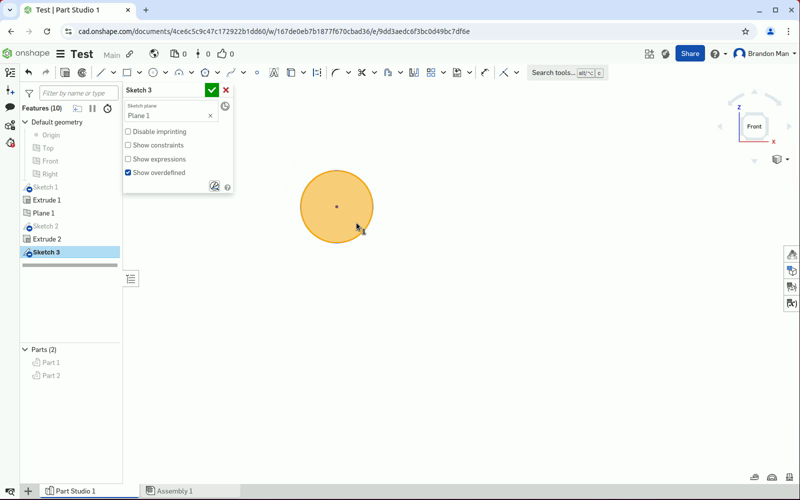
scroll(-6)
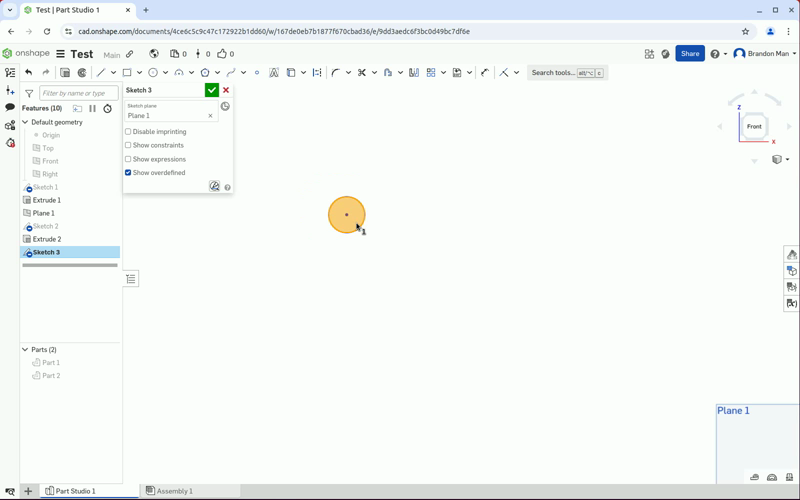
scroll(-6)
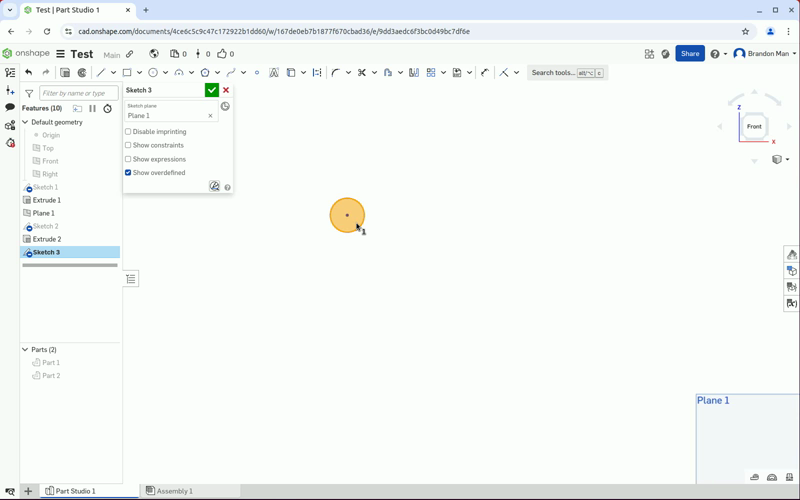
scroll(-6)
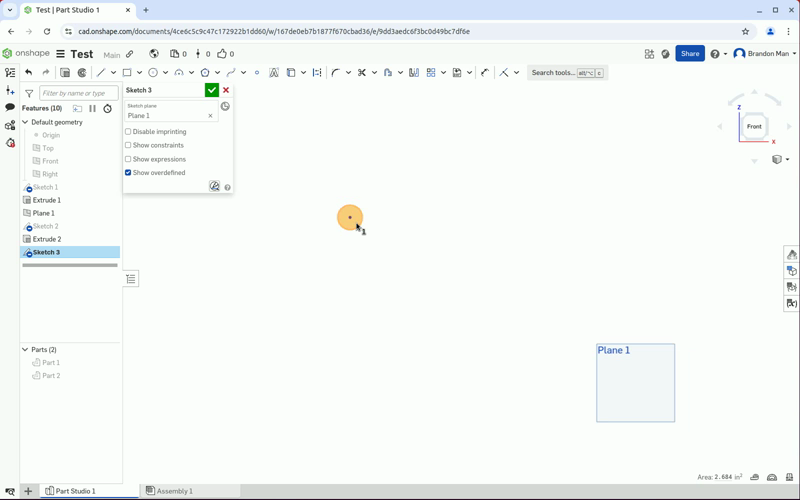
scroll(-6)
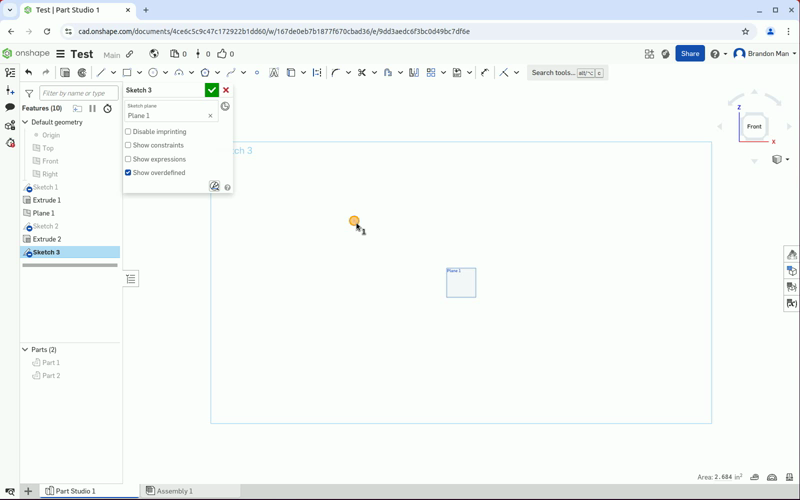
mouse_move(73, 352)
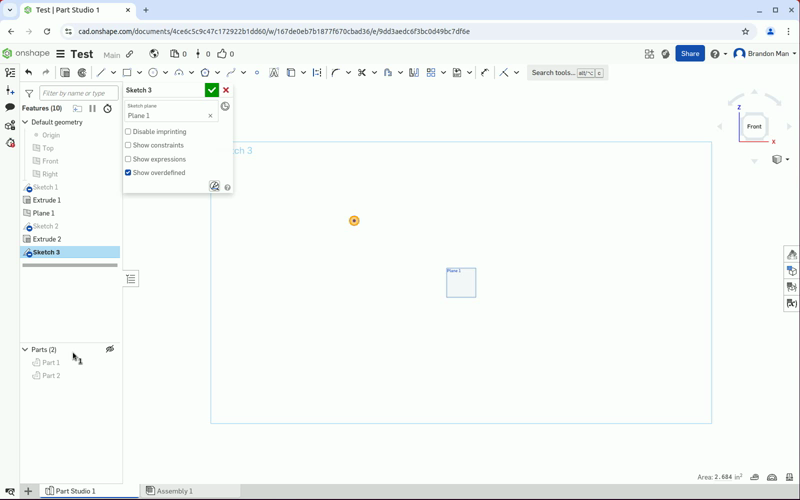
key(shift+y)
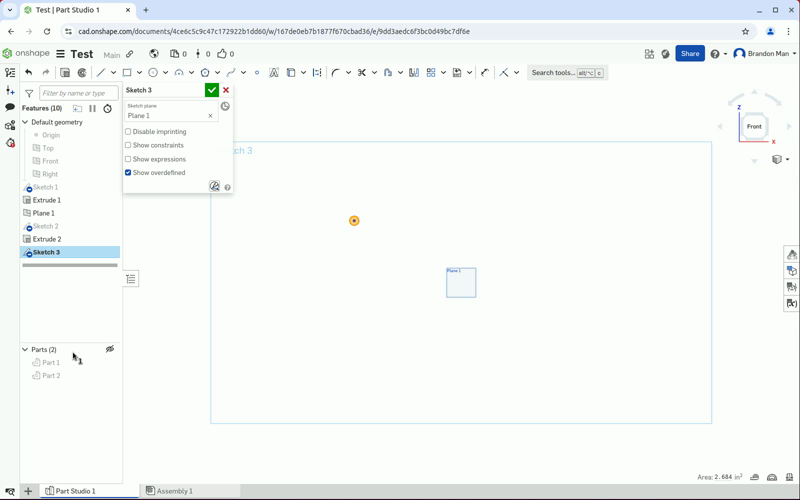
key(shift+e)
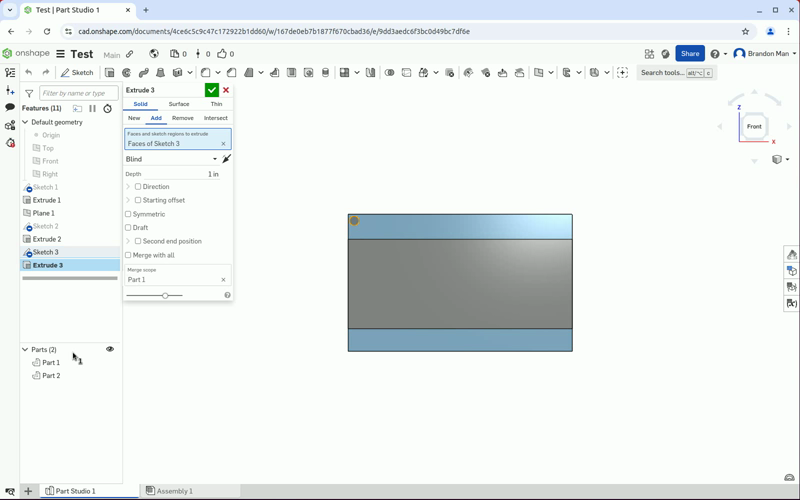
mouse_move(143, 106)
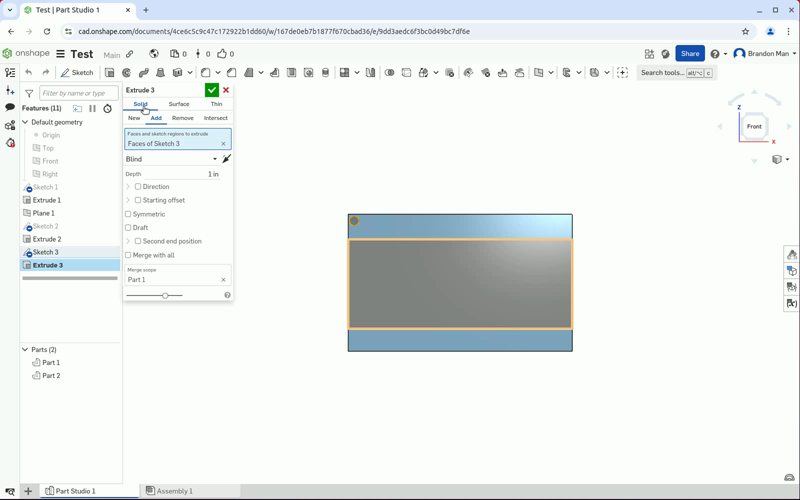
click(143, 106)
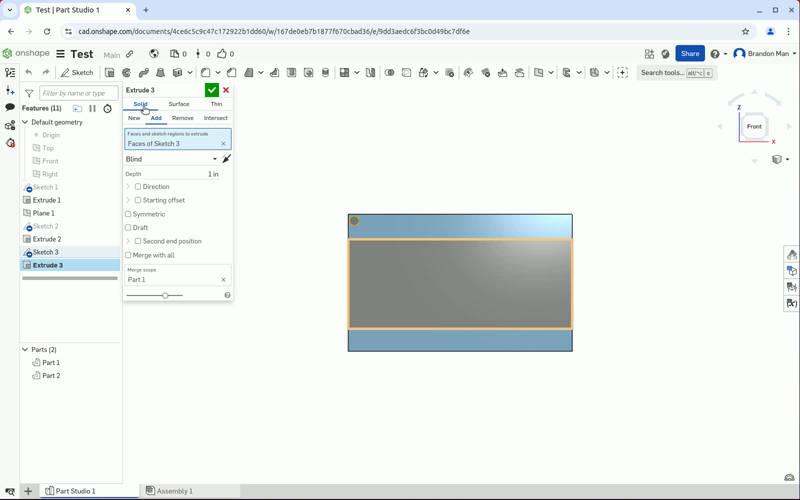
mouse_move(186, 120)
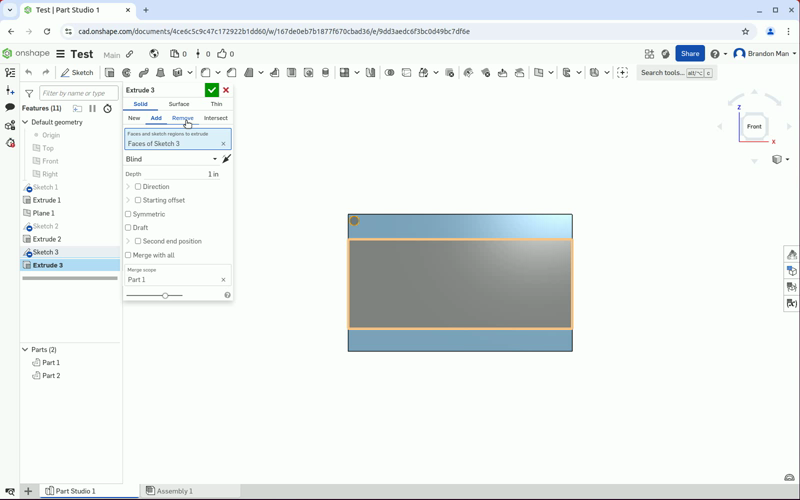
click(186, 120)
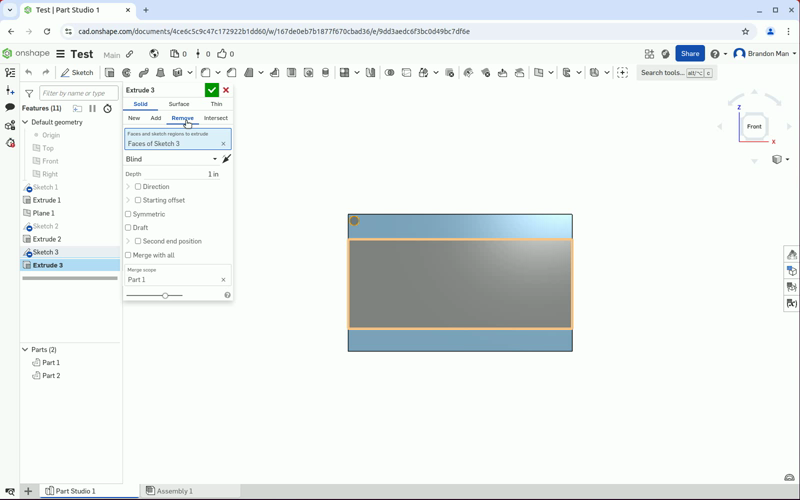
key(tab, 4)
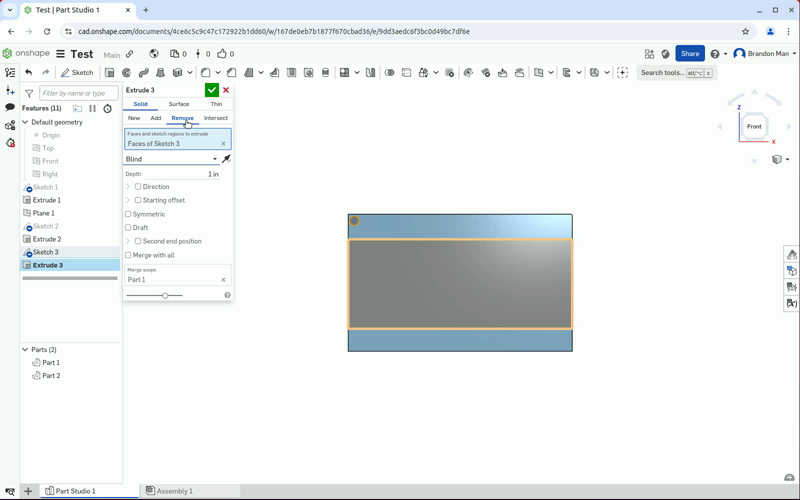
text(11.795)
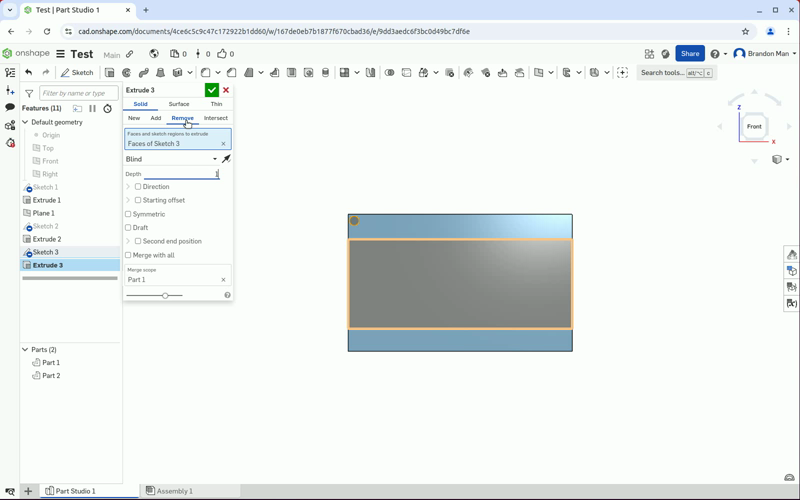
key(tab, 6)
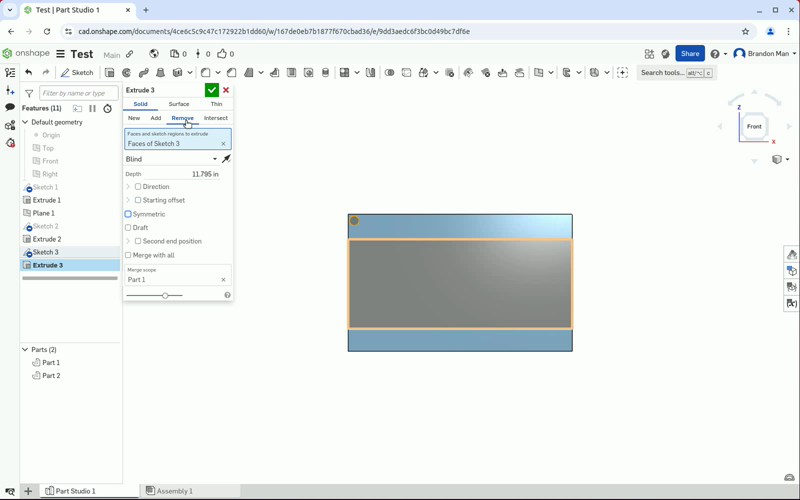
key(space)
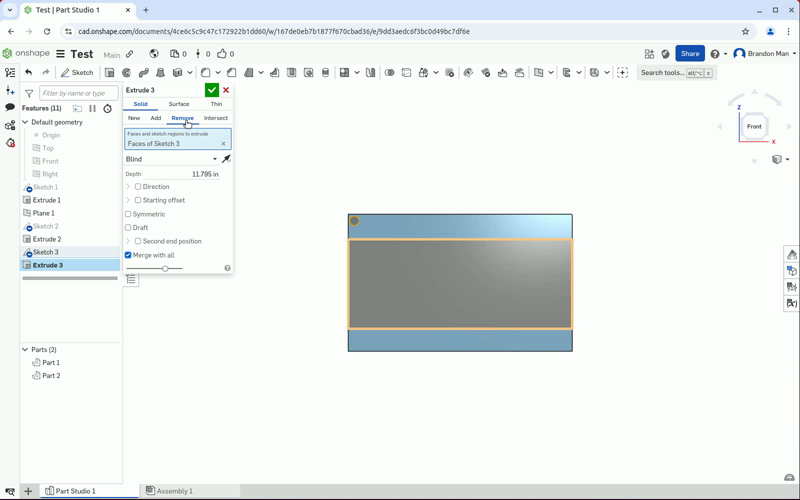
key(enter)
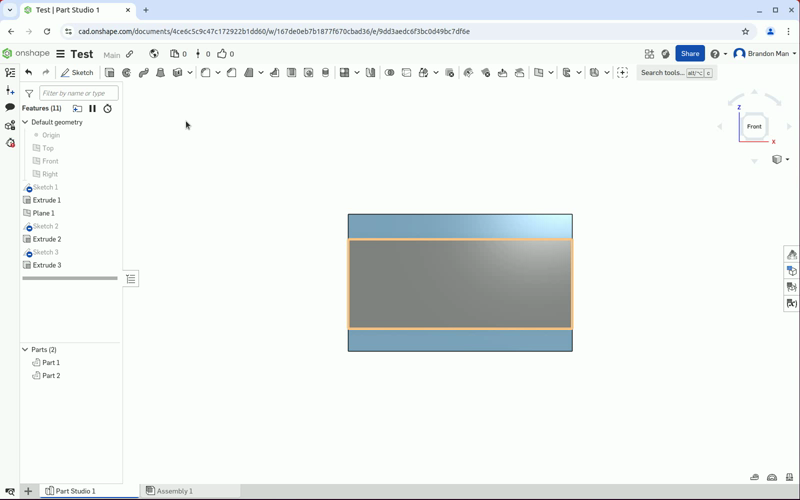
key(shift+h)
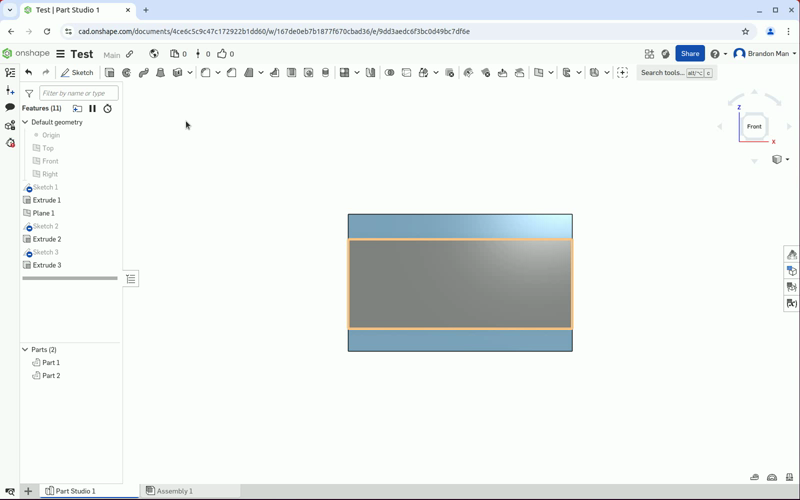
key(shift+h)
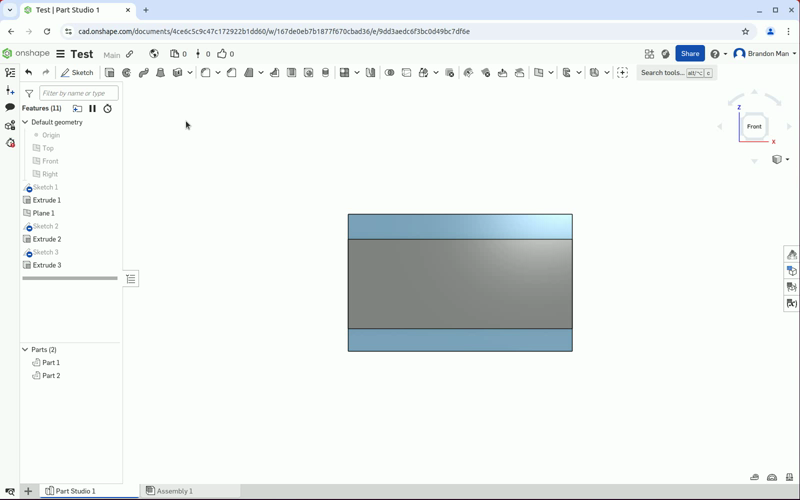
mouse_move(73, 189)
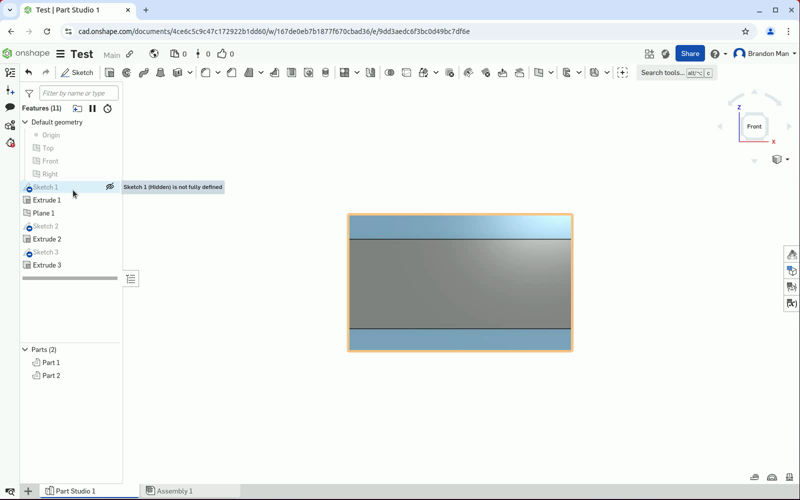
click(73, 189)
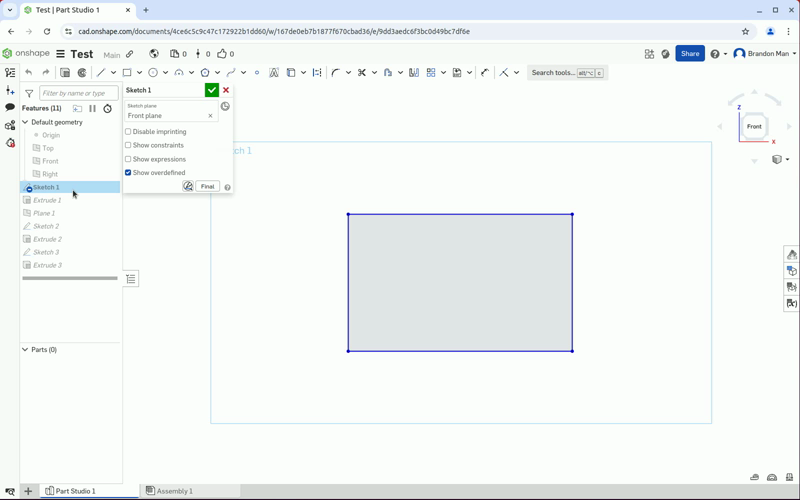
mouse_move(229, 92)
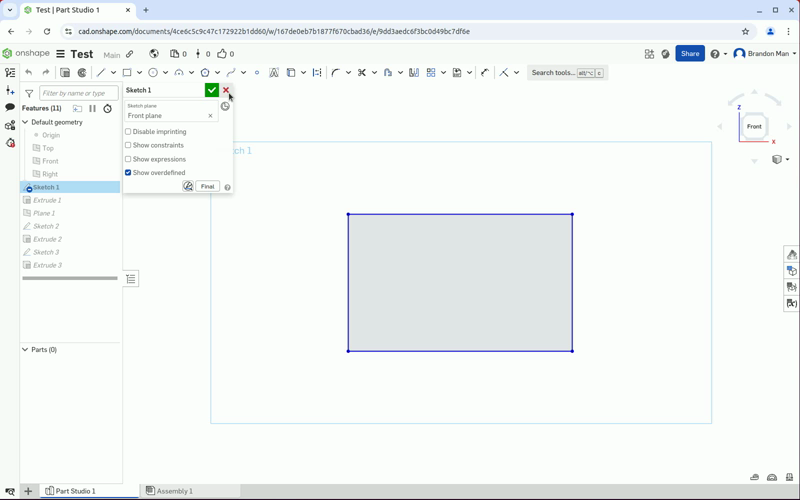
click(229, 92)
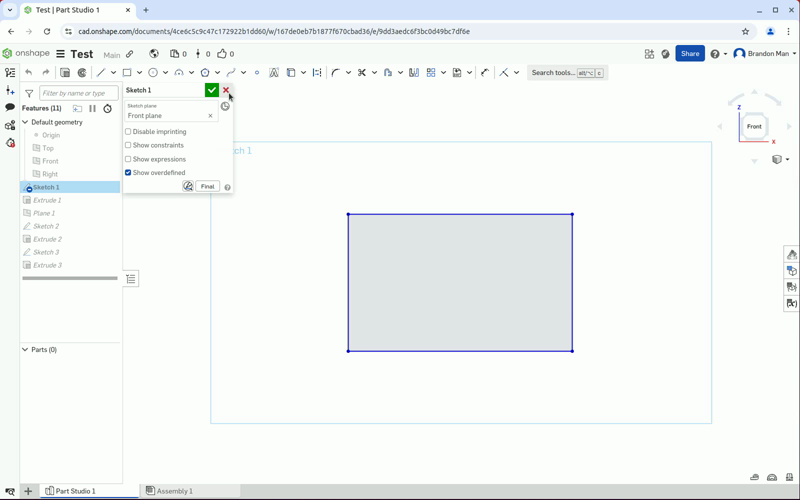
key(shift+s)
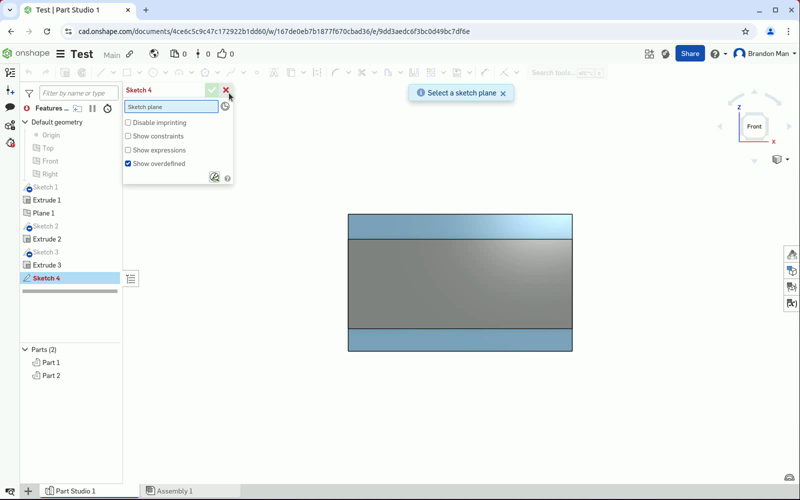
mouse_move(73, 215)
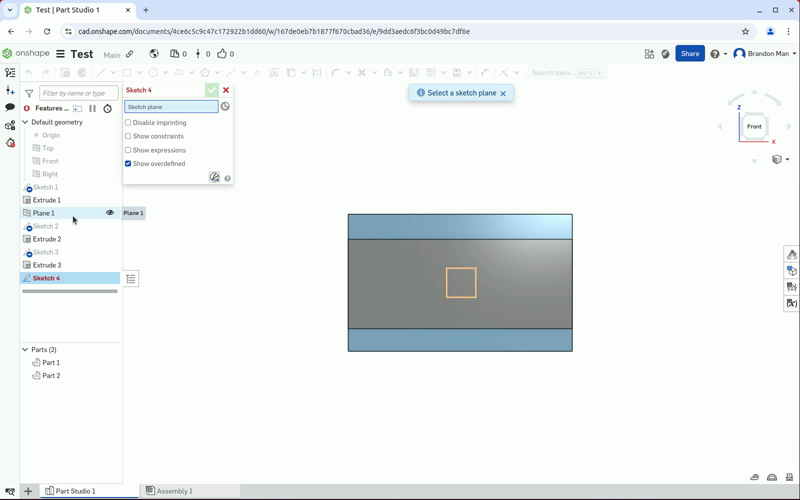
click(73, 215)
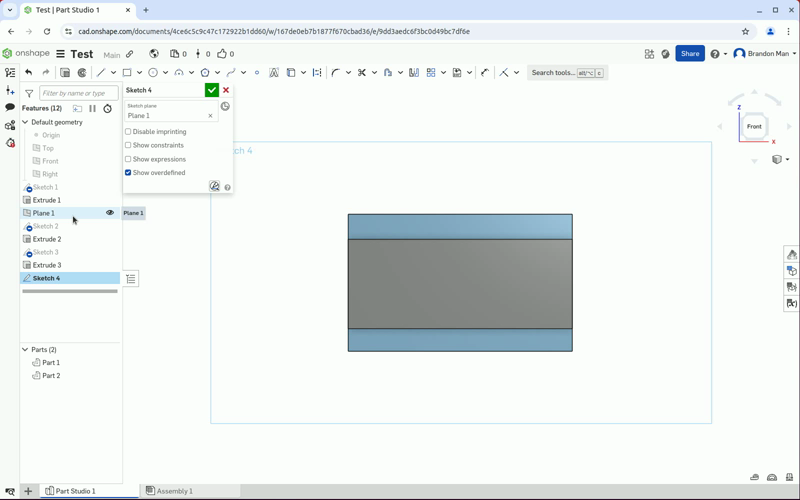
mouse_move(73, 352)
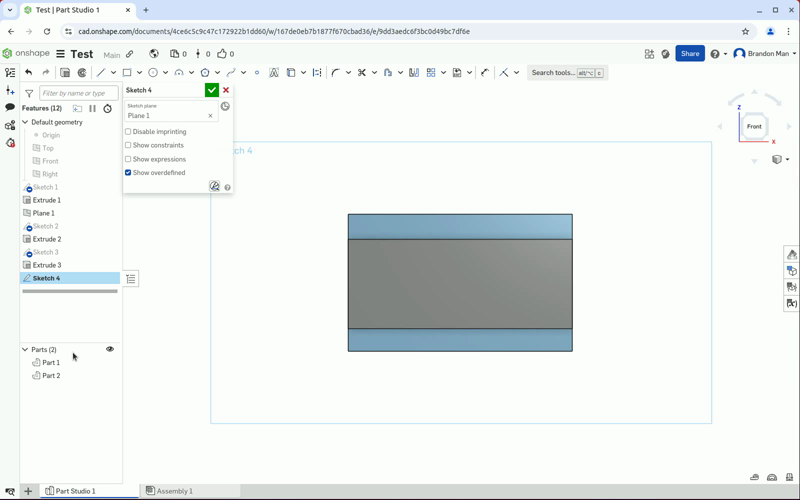
key(y)
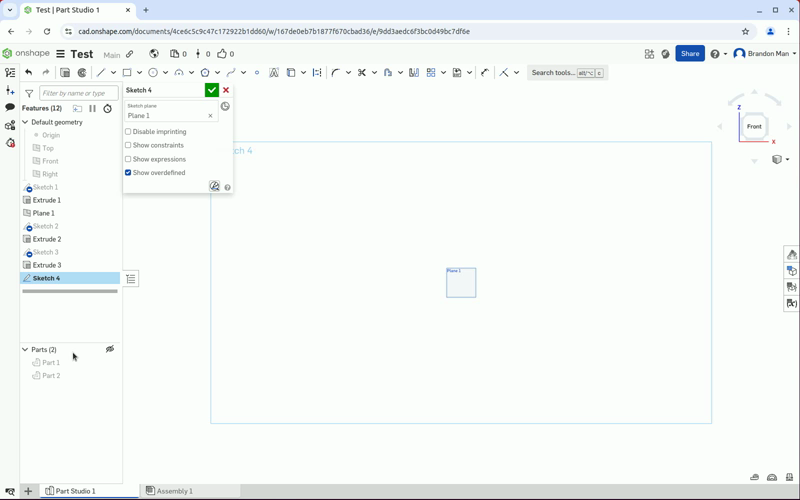
key(c)
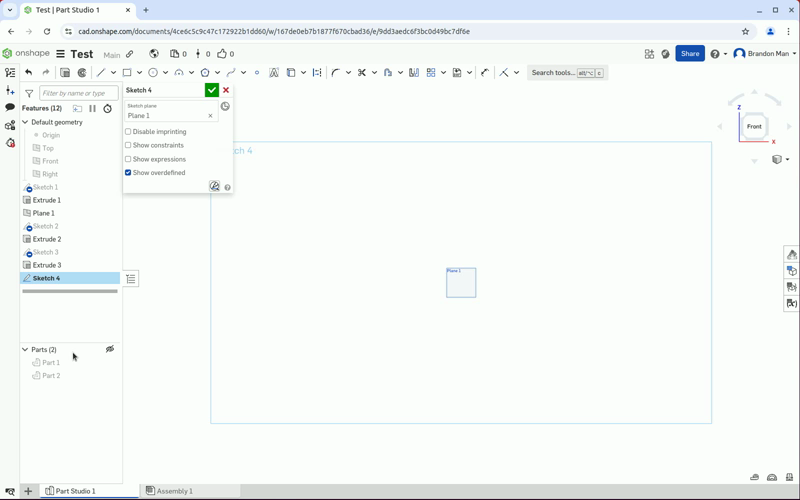
key_down(shift)
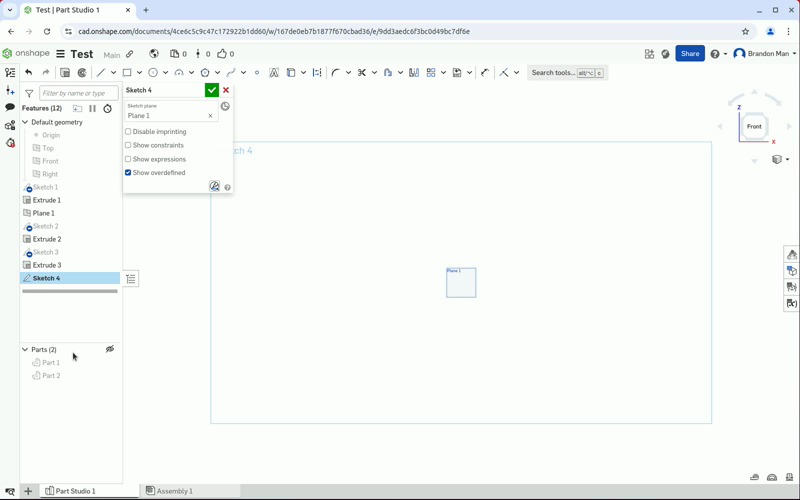
mouse_move(354, 345)
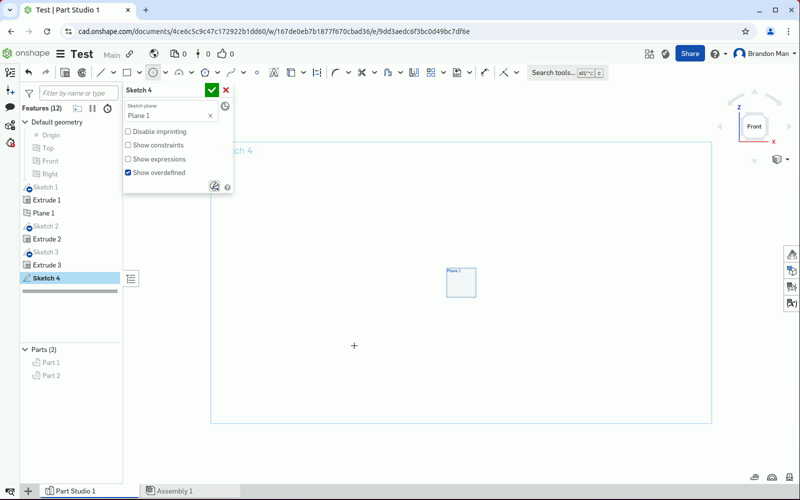
click(354, 345)
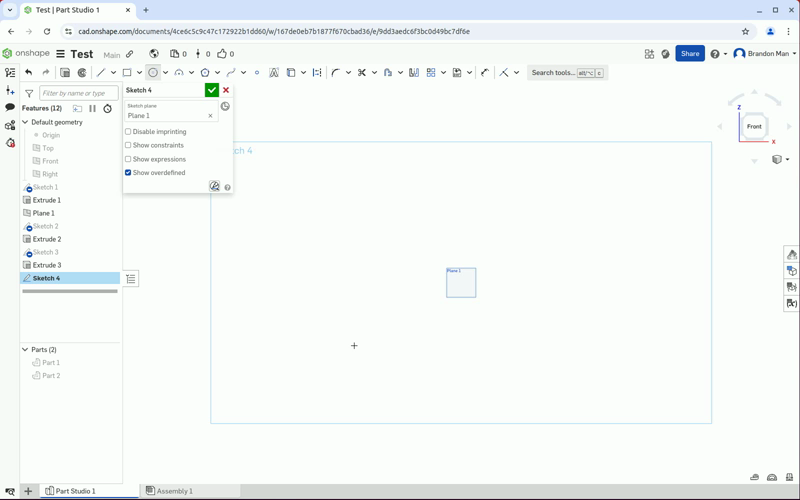
key_up(shift)
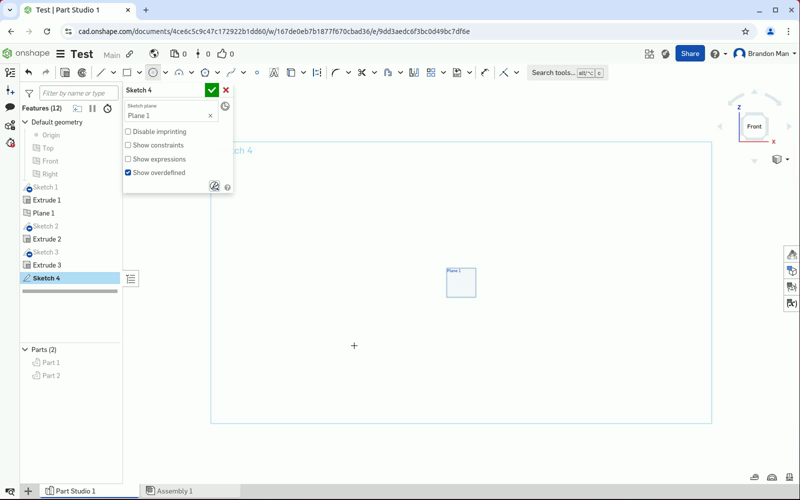
mouse_move(358, 345)
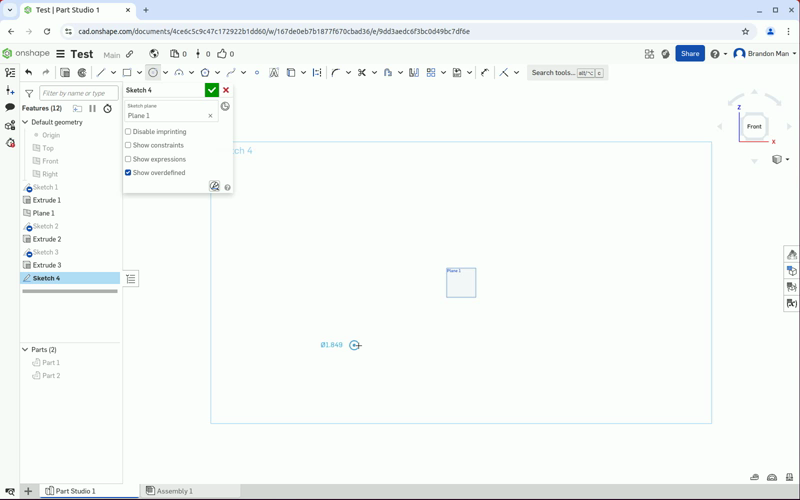
click(358, 345)
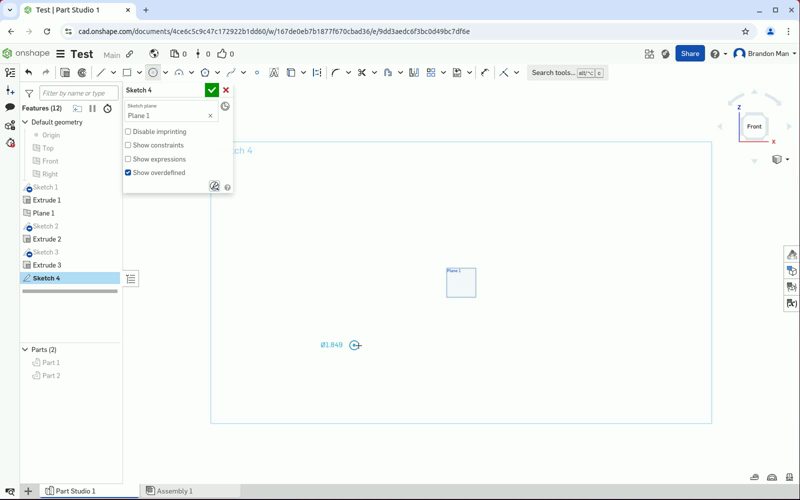
key(esc)
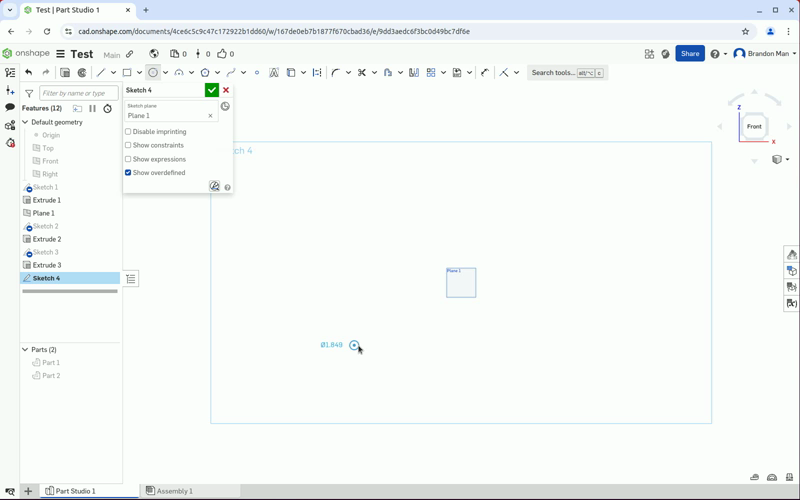
mouse_move(355, 343)
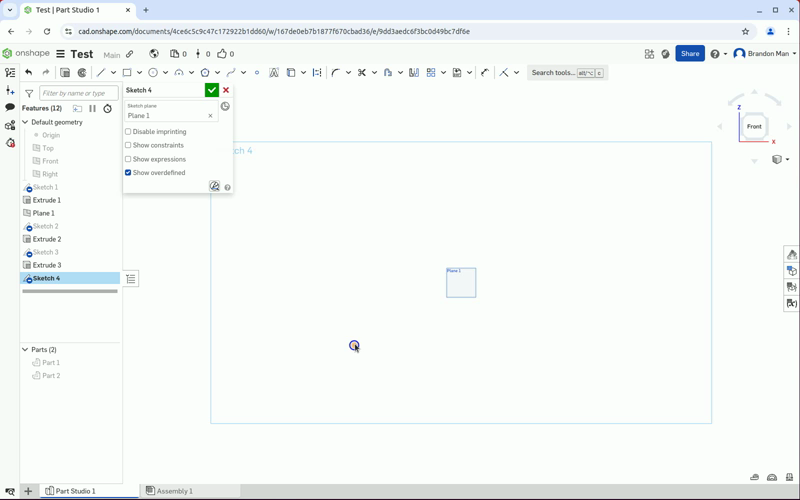
scroll(6)
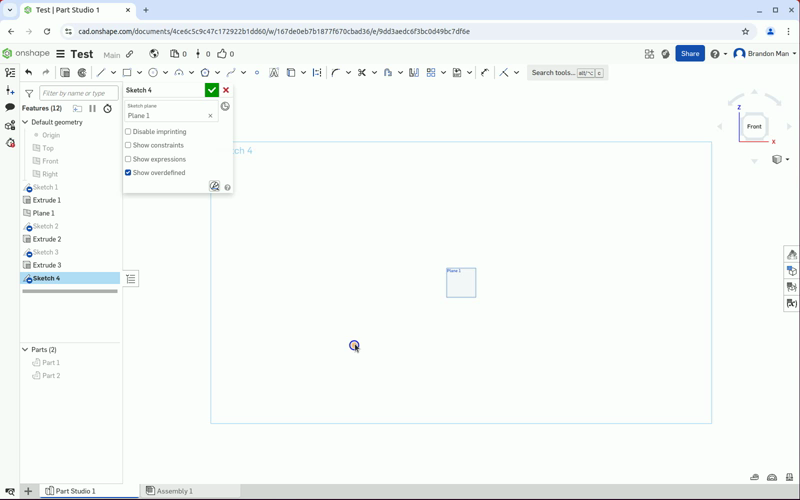
scroll(6)
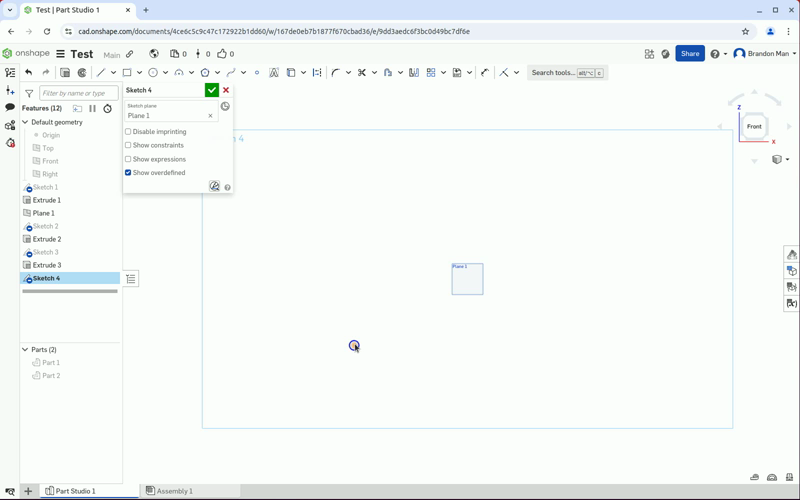
scroll(6)
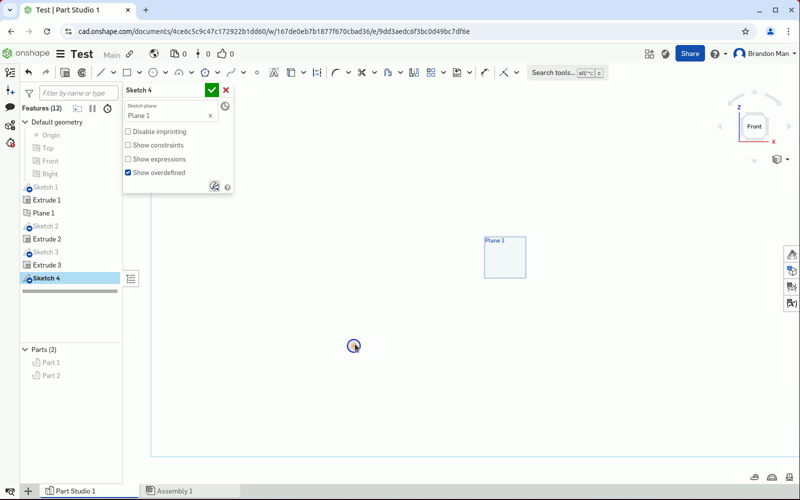
scroll(6)
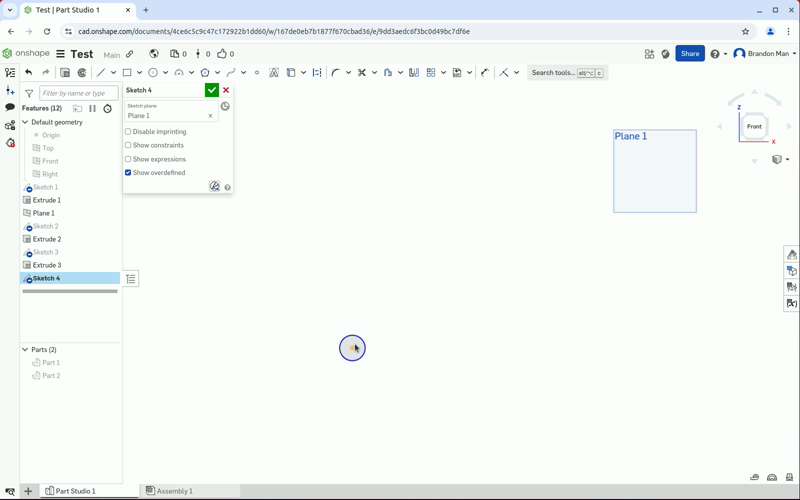
scroll(6)
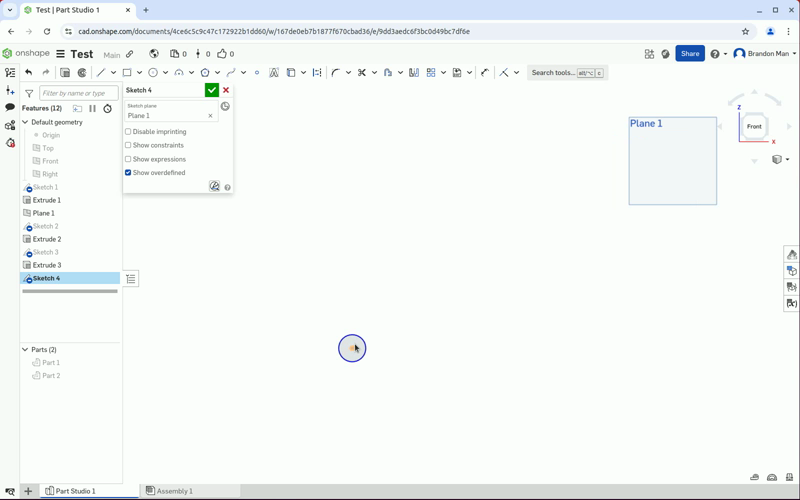
scroll(6)
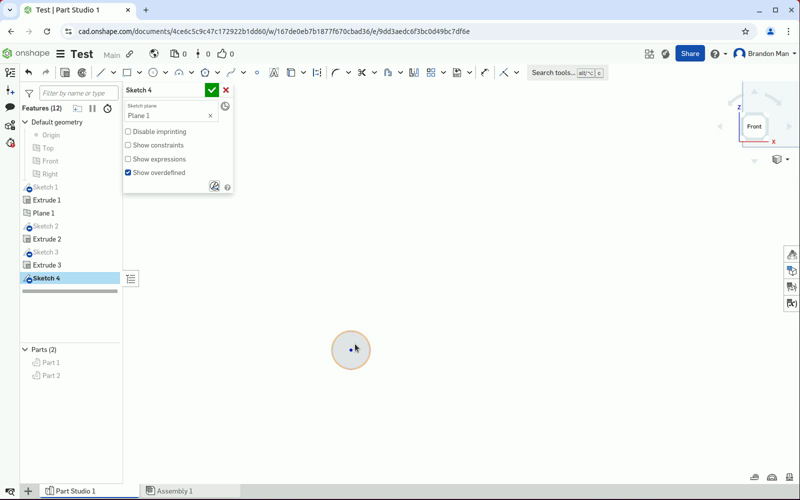
scroll(6)
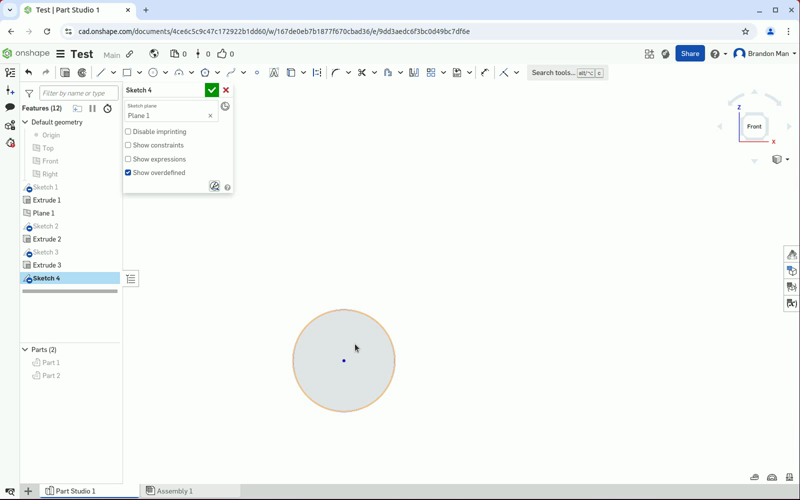
click(355, 343)
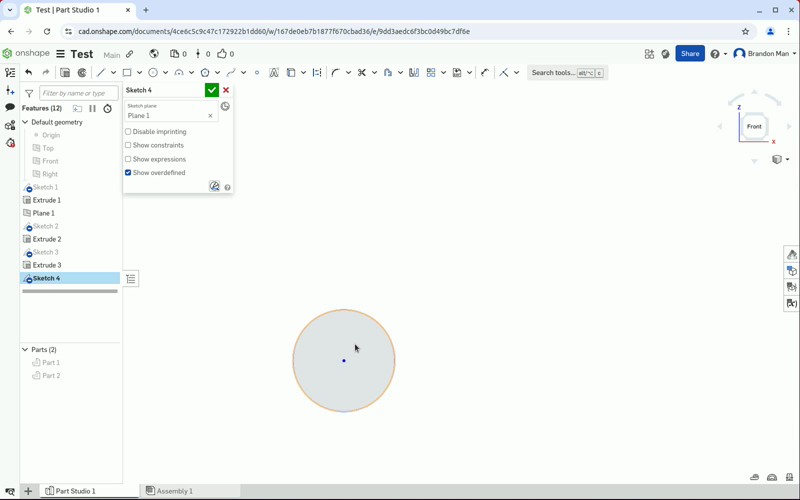
scroll(-6)
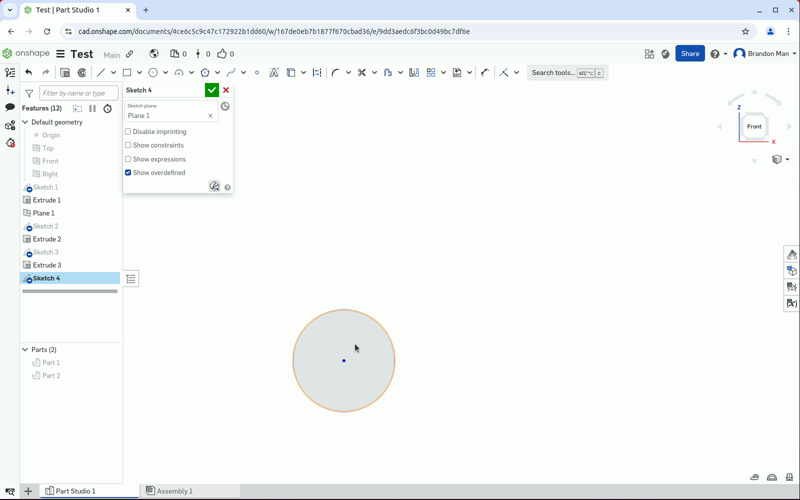
scroll(-6)
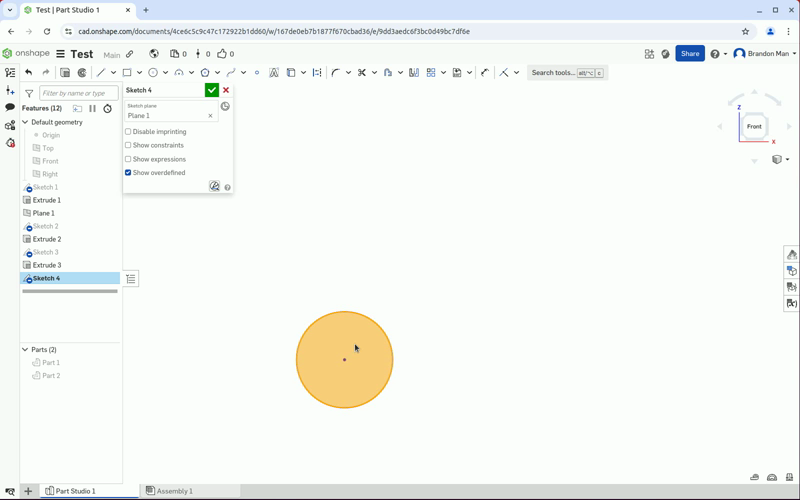
scroll(-6)
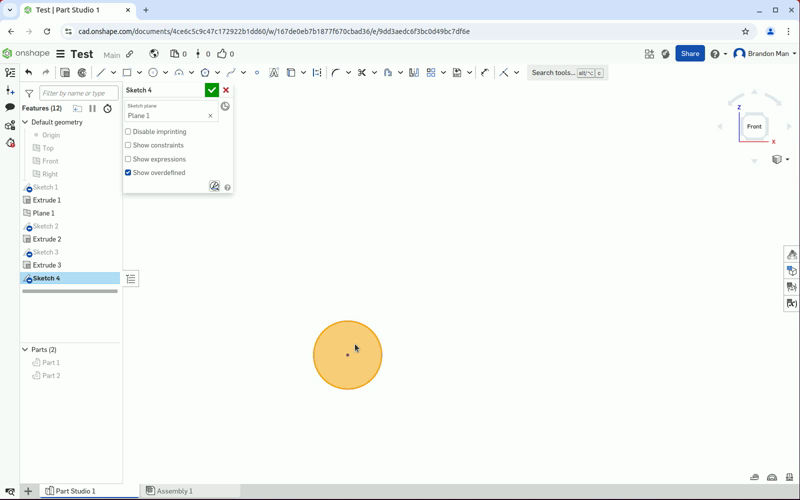
scroll(-6)
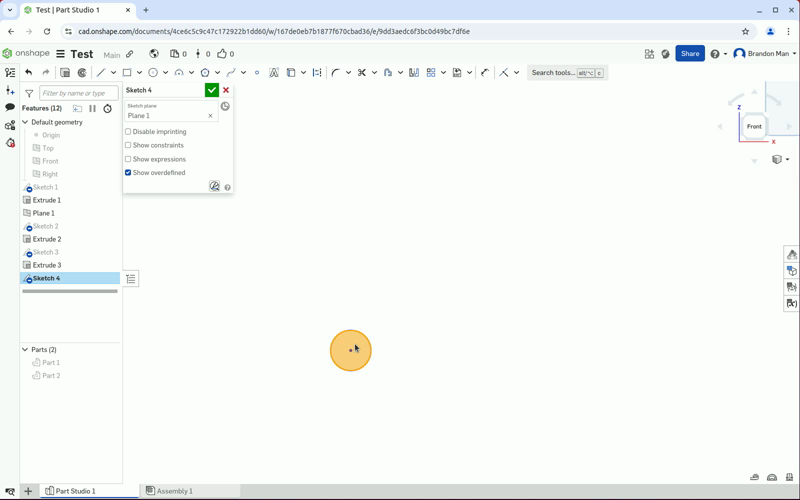
scroll(-6)
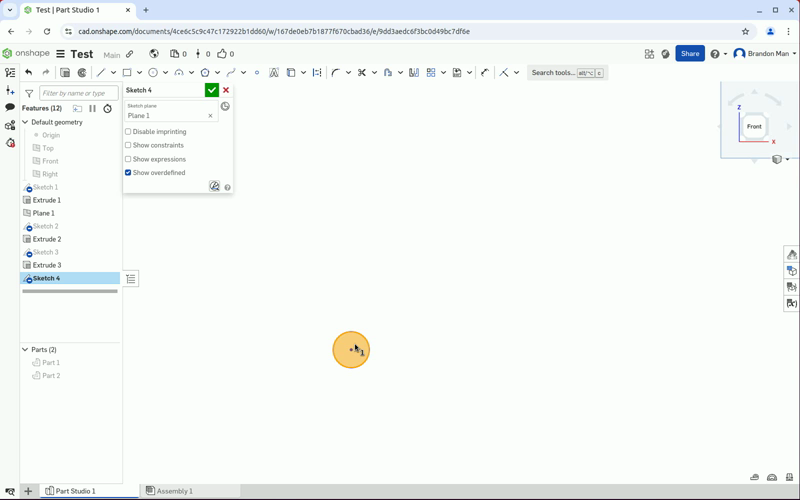
scroll(-6)
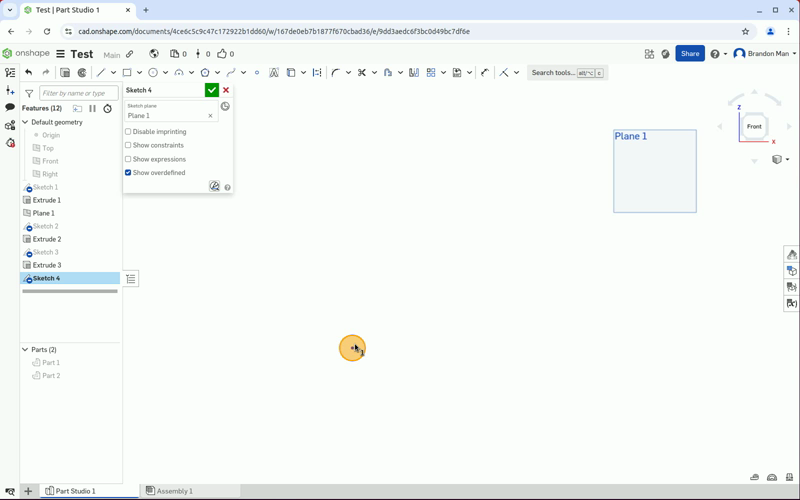
scroll(-6)
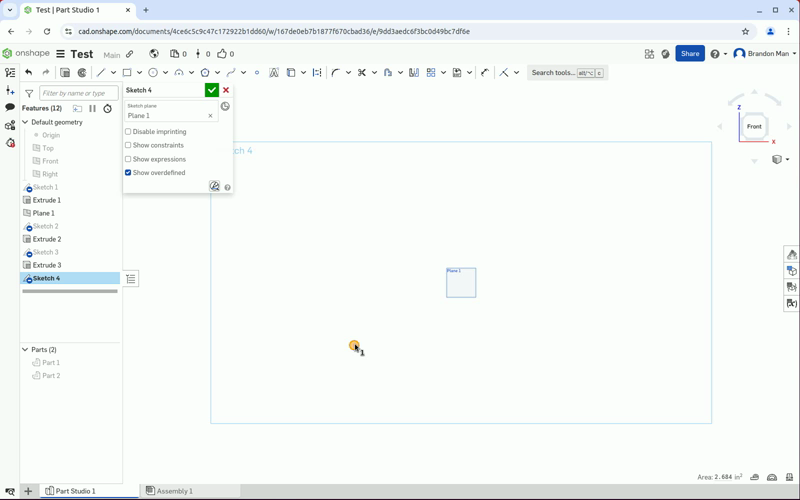
mouse_move(73, 352)
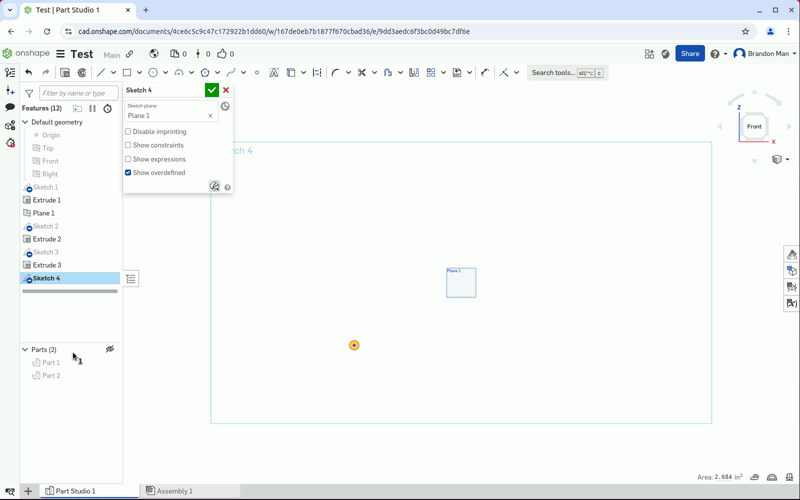
key(shift+y)
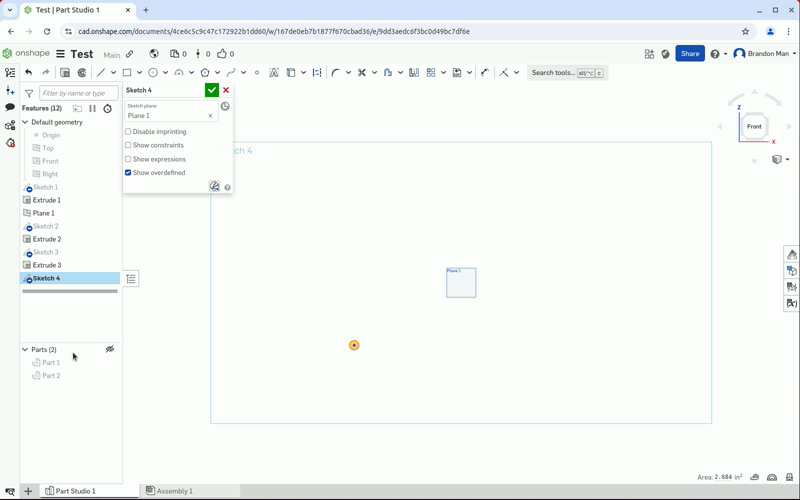
key(shift+e)
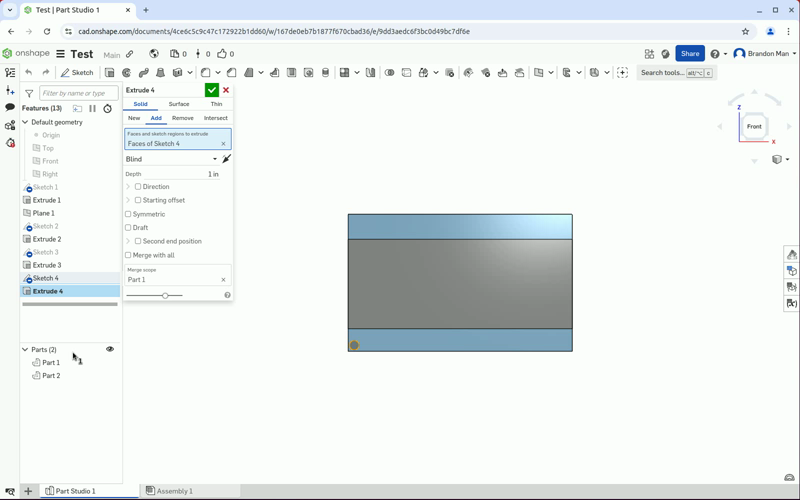
mouse_move(143, 106)
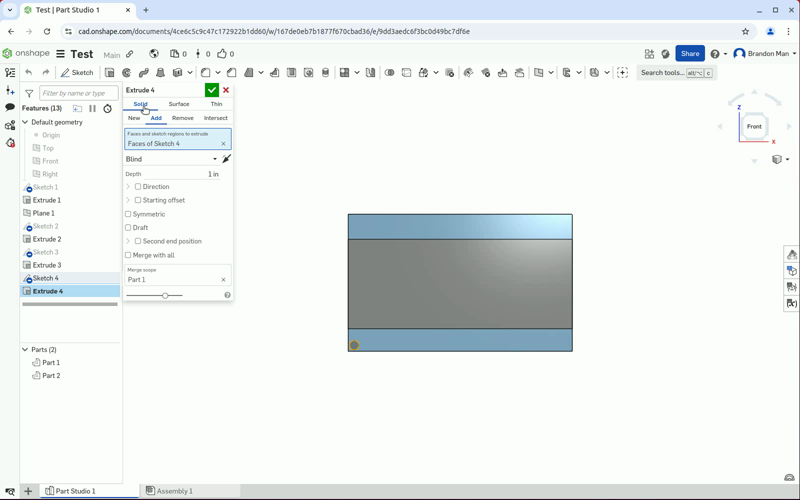
click(143, 106)
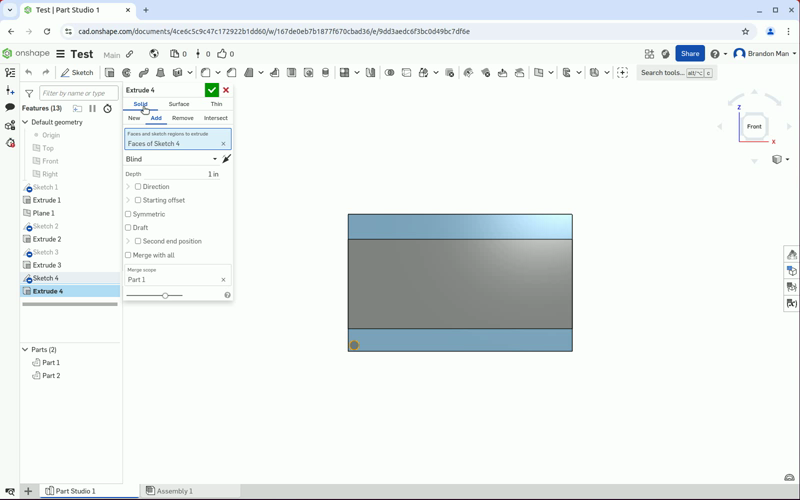
mouse_move(186, 120)
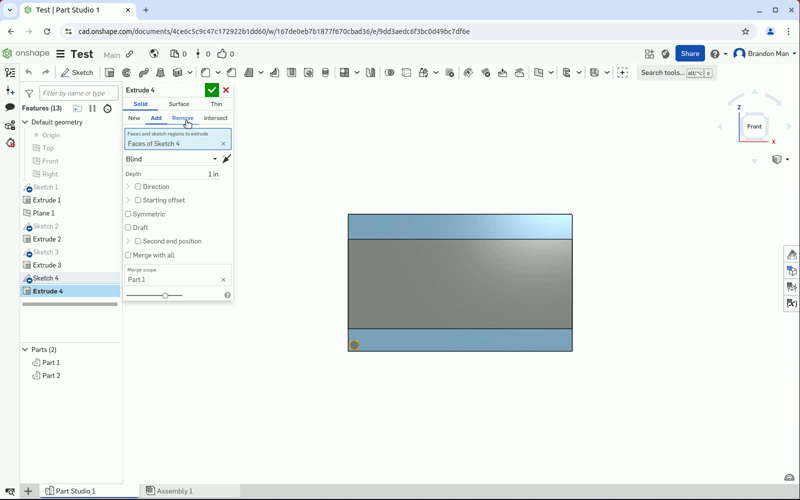
click(186, 120)
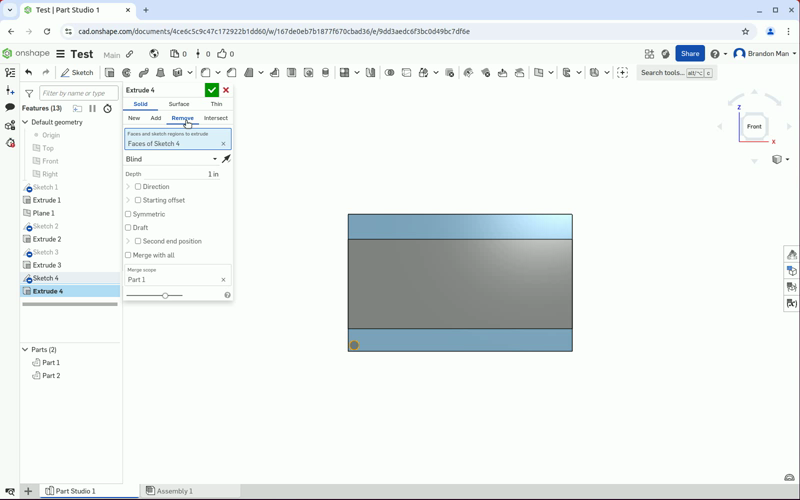
key(tab, 4)
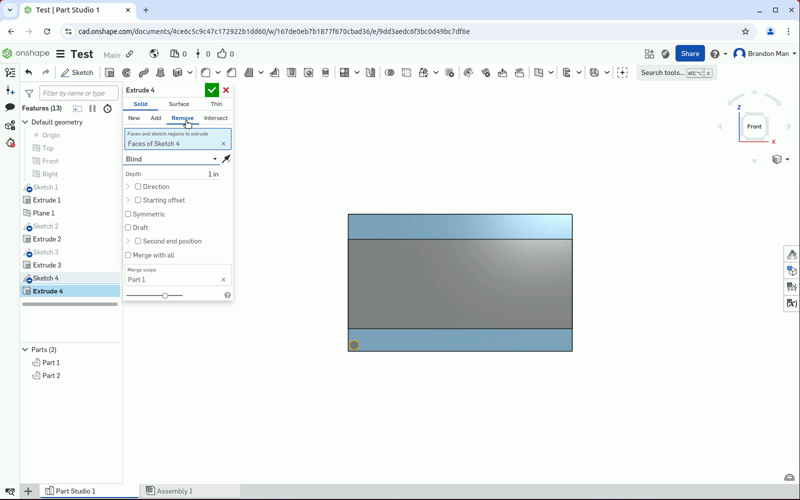
text(11.795)
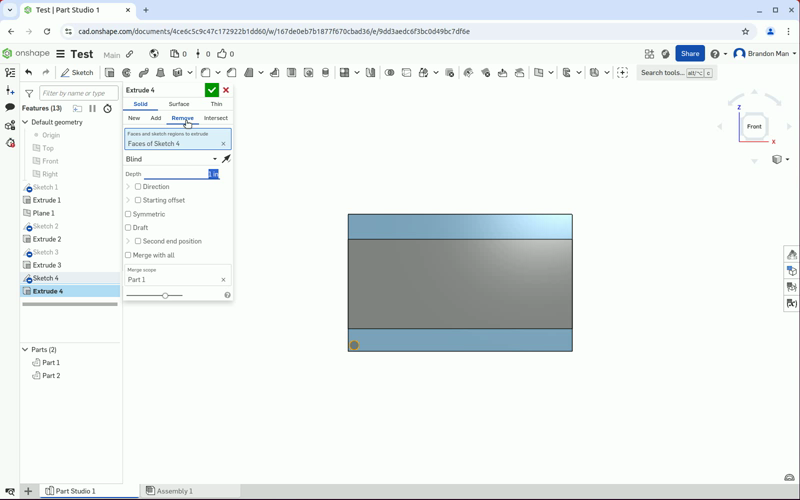
key(tab, 6)
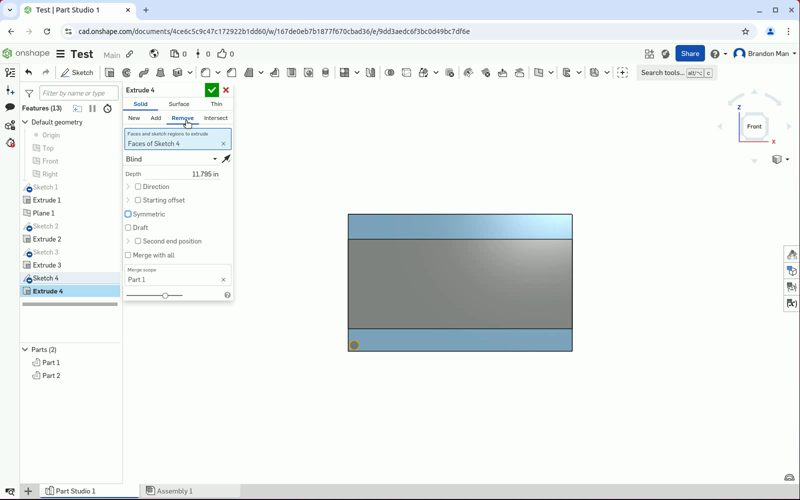
key(space)
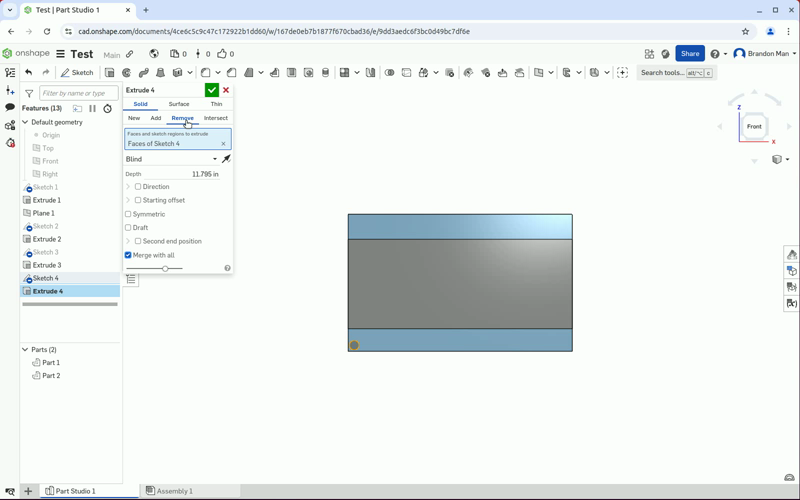
key(enter)
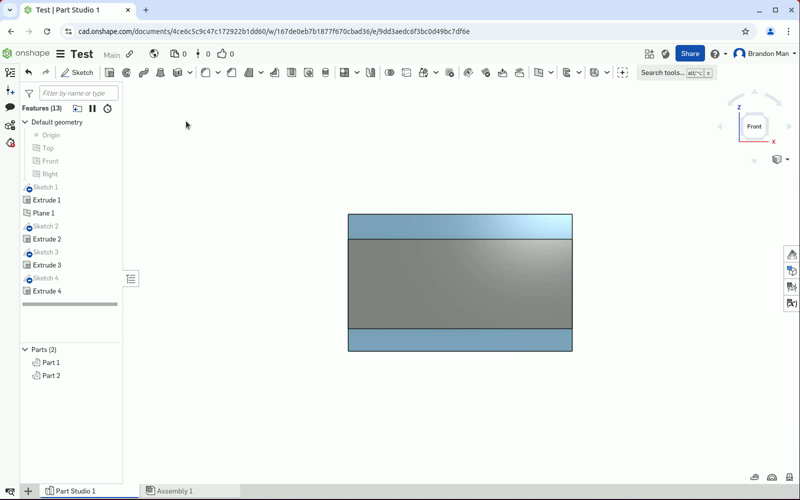
key(shift+h)
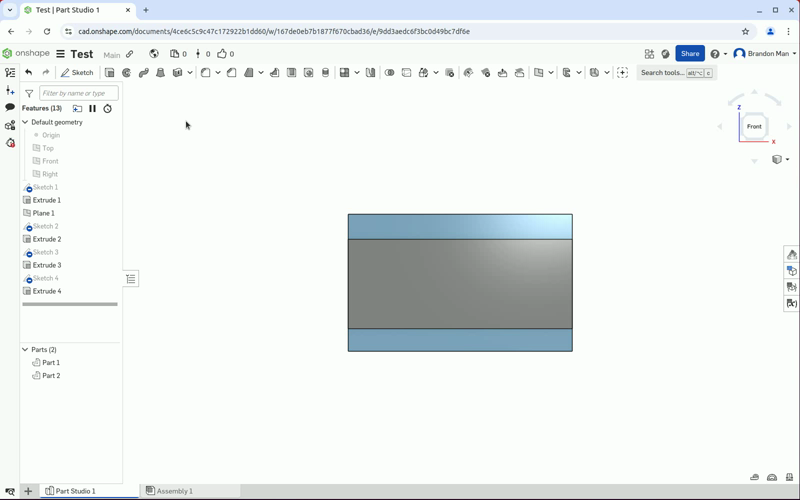
key(shift+h)
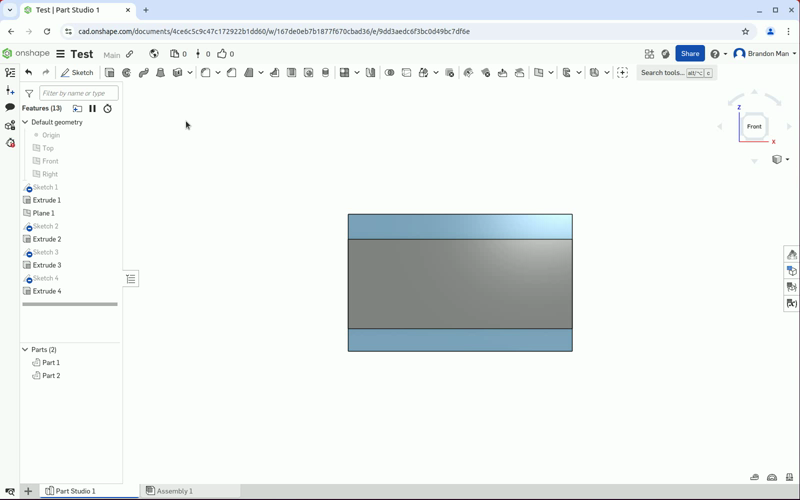
mouse_move(73, 189)
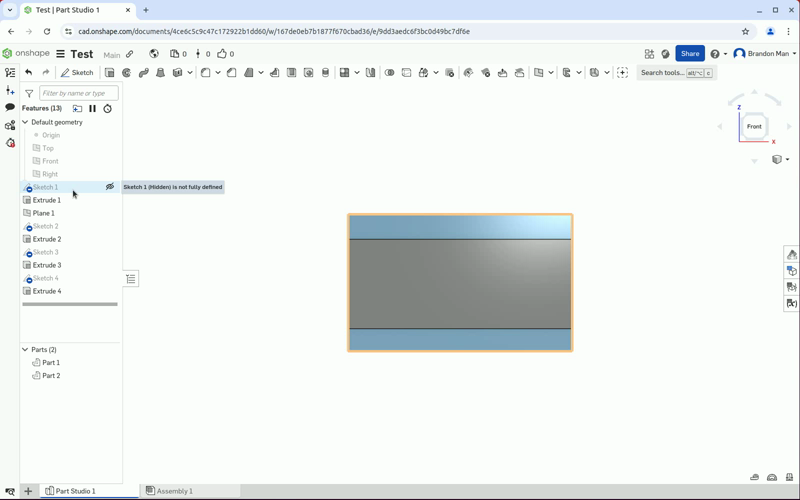
click(73, 189)
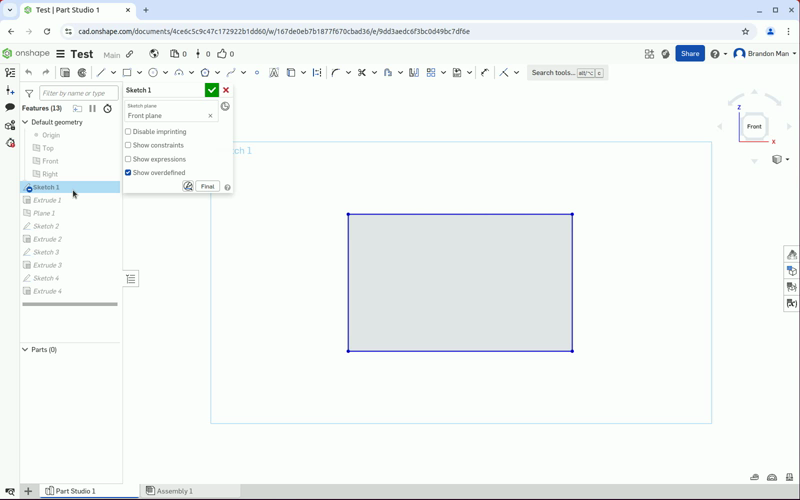
mouse_move(229, 92)
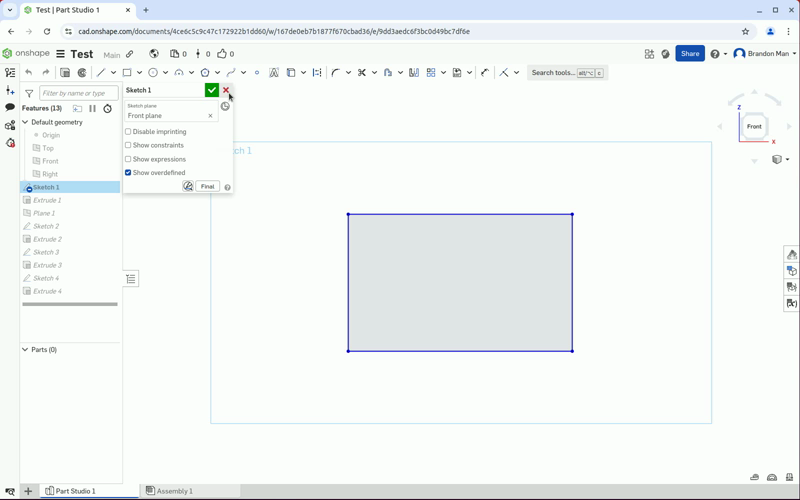
click(229, 92)
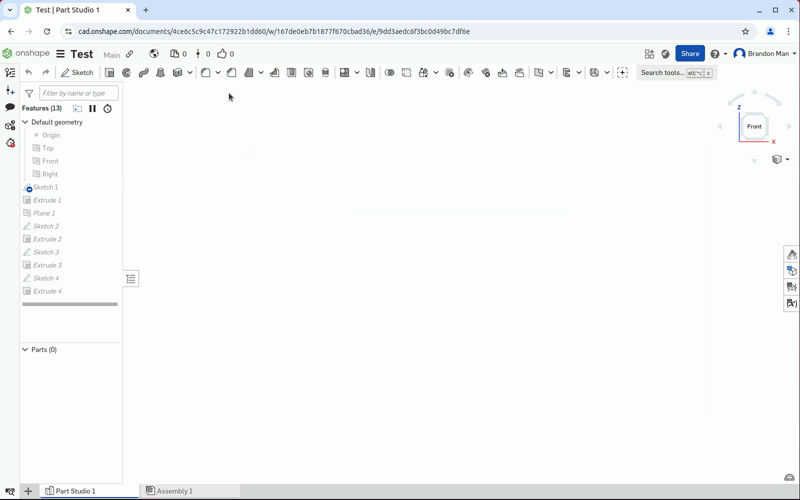
key(shift+s)
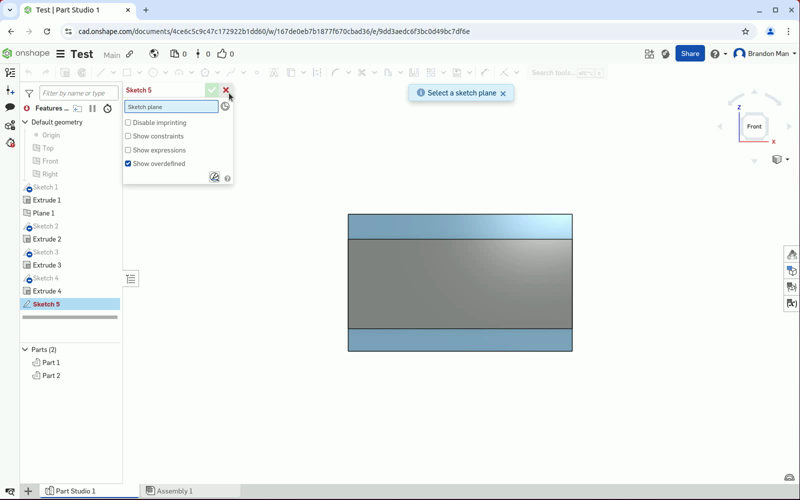
mouse_move(73, 215)
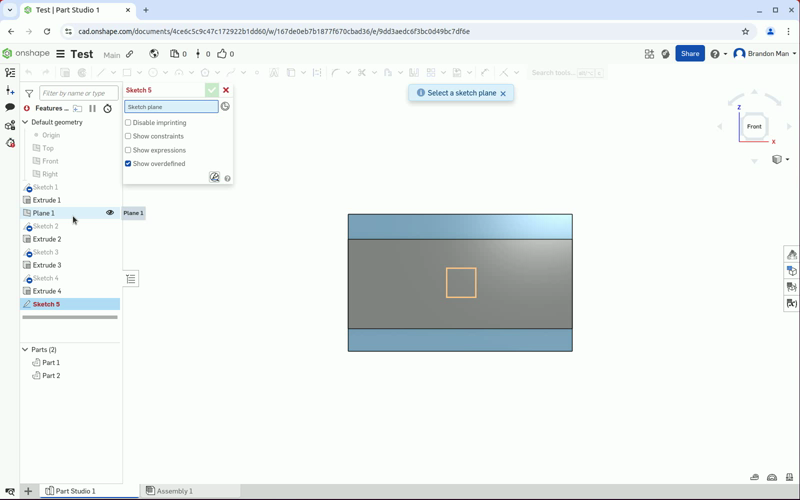
click(73, 215)
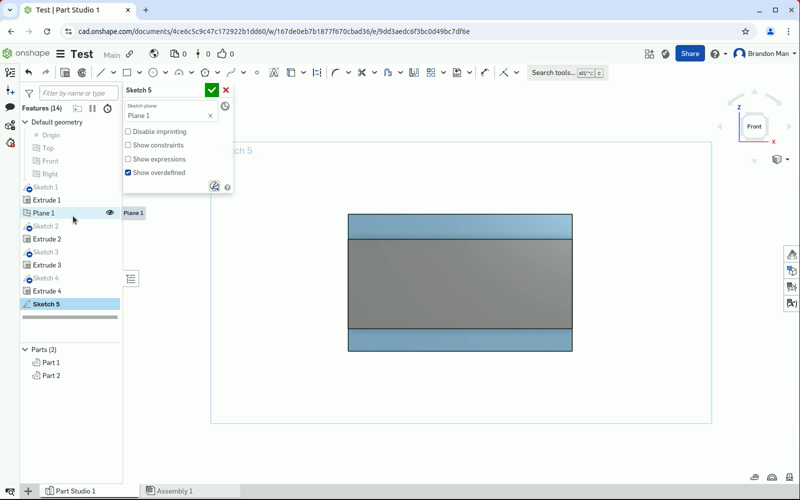
mouse_move(73, 352)
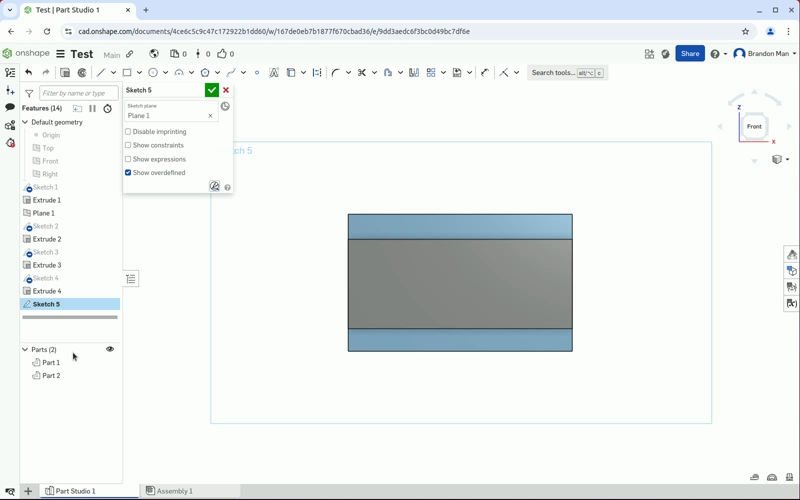
key(y)
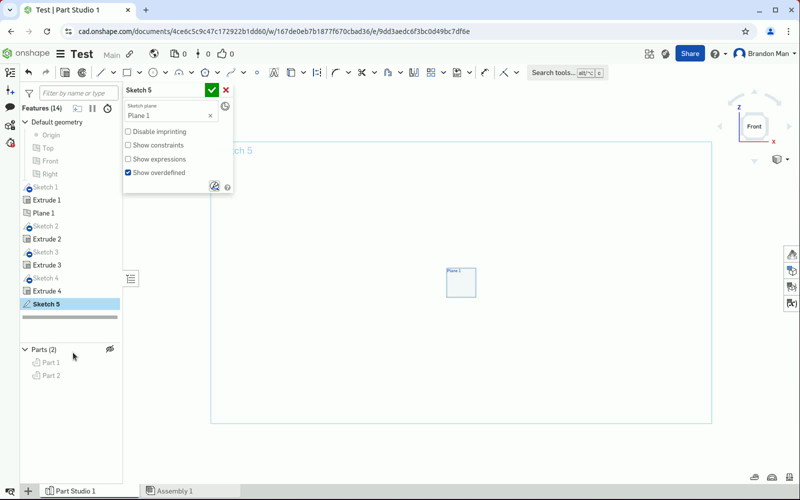
key(c)
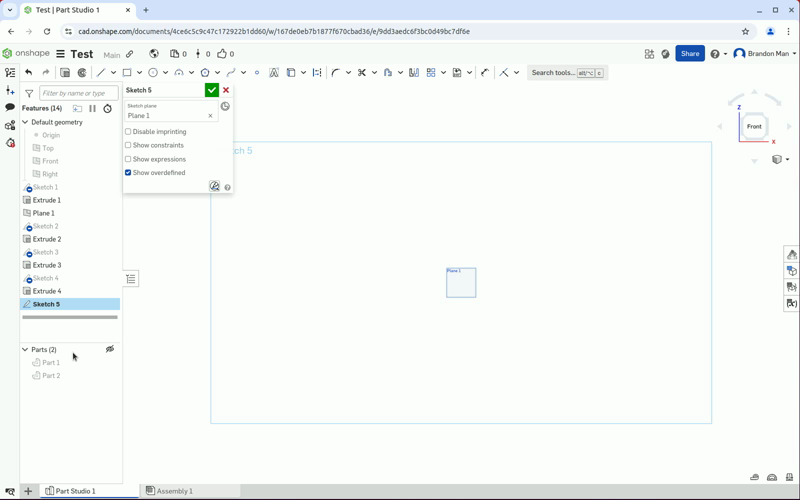
key_down(shift)
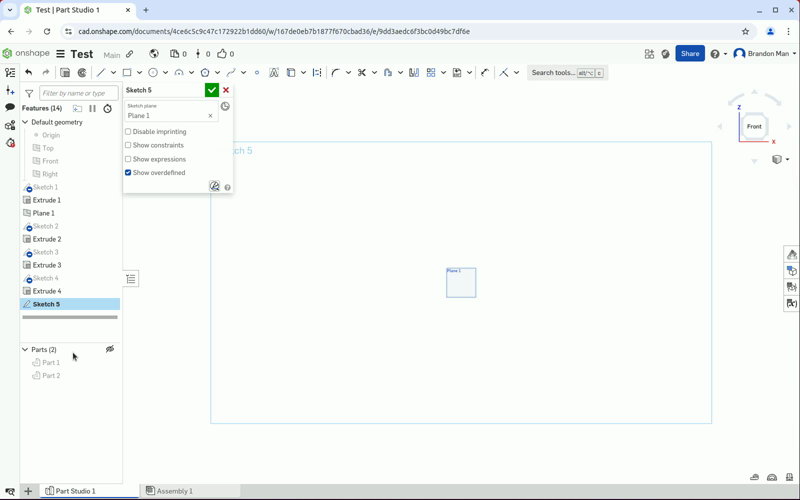
mouse_move(568, 345)
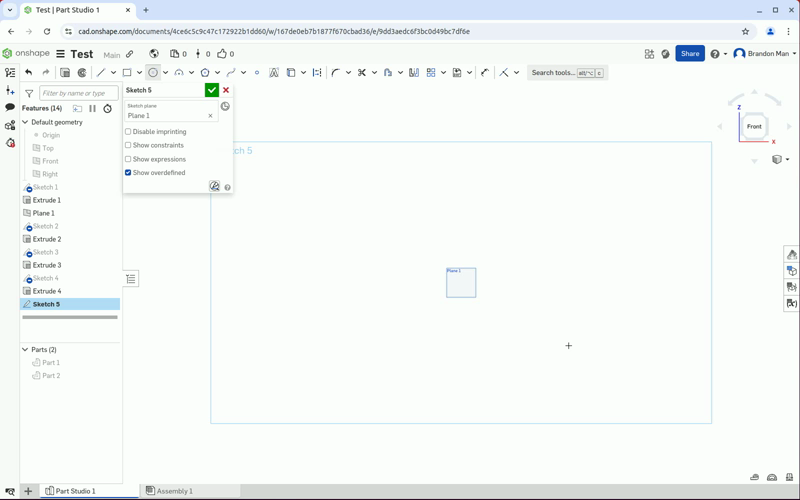
click(568, 345)
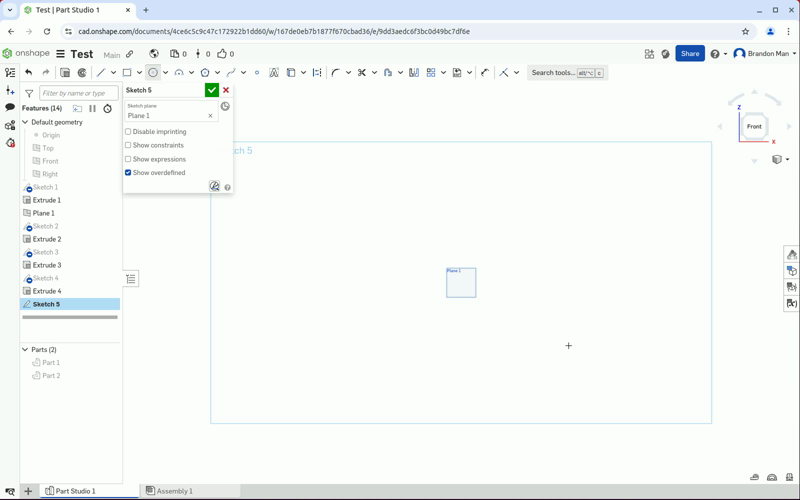
key_up(shift)
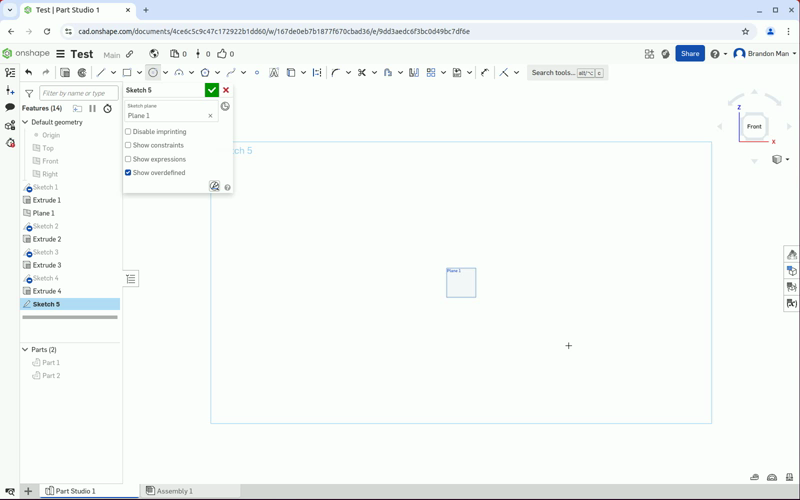
mouse_move(573, 345)
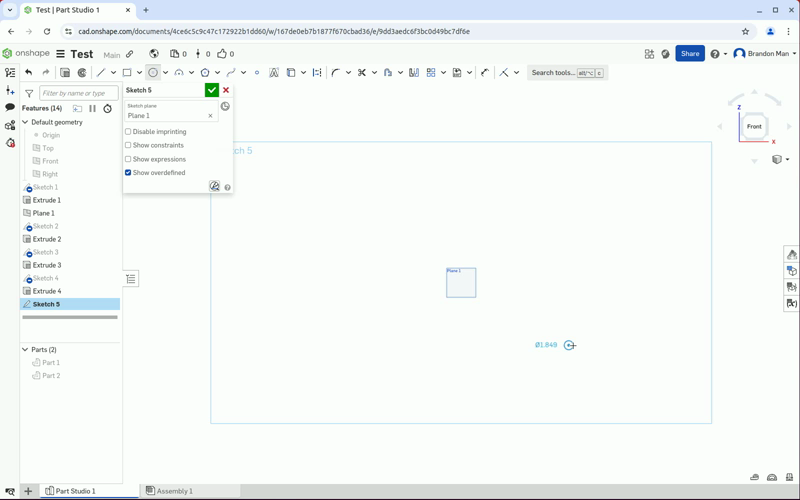
click(573, 345)
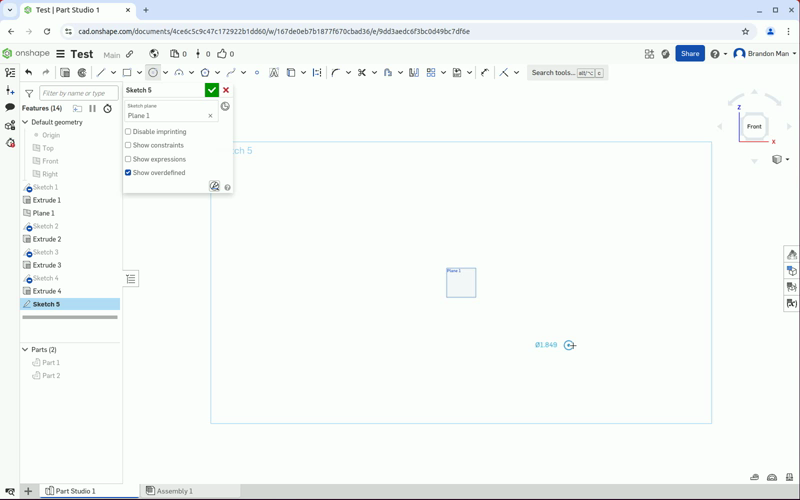
key(esc)
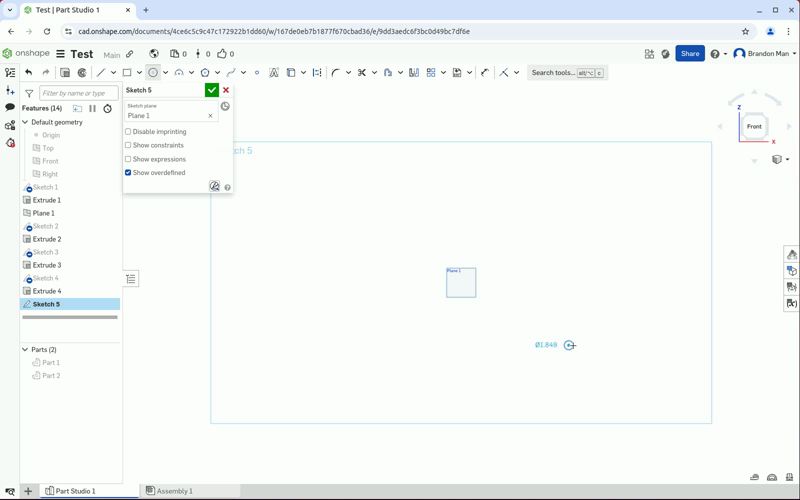
mouse_move(570, 345)
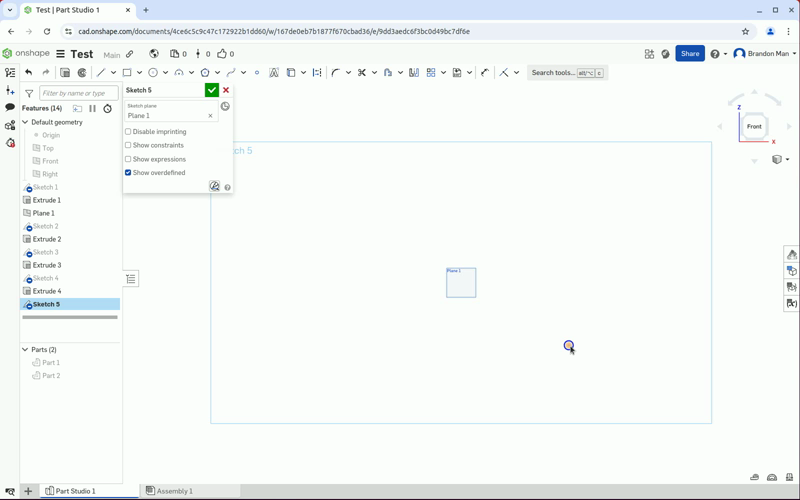
scroll(6)
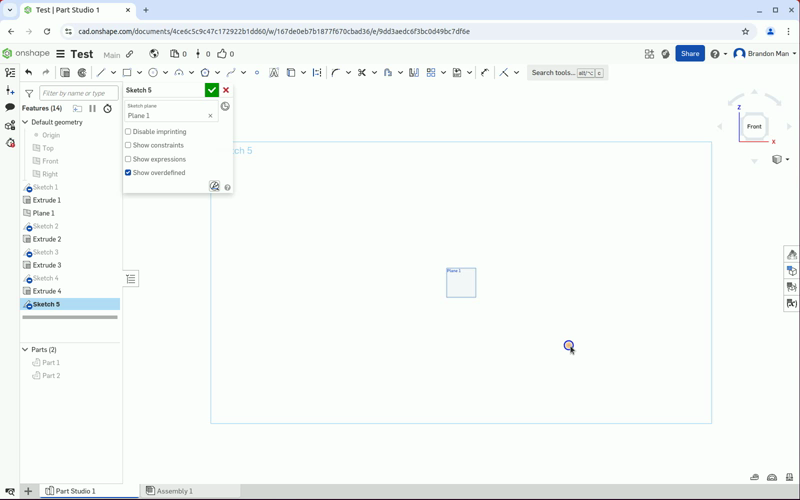
scroll(6)
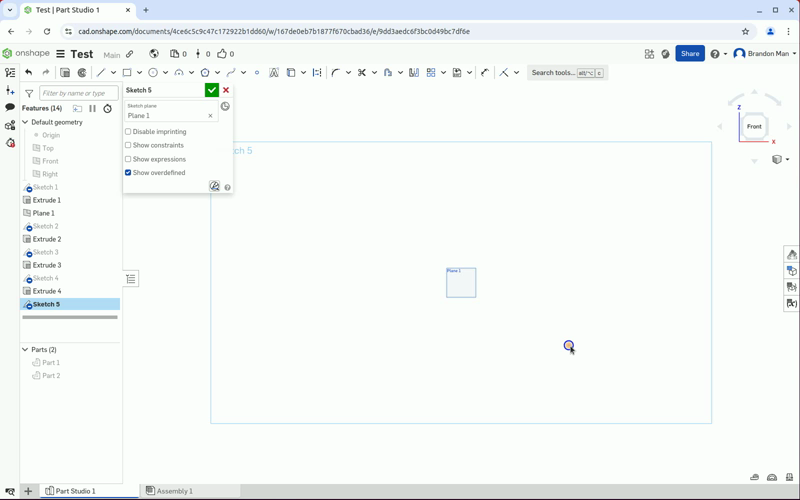
scroll(6)
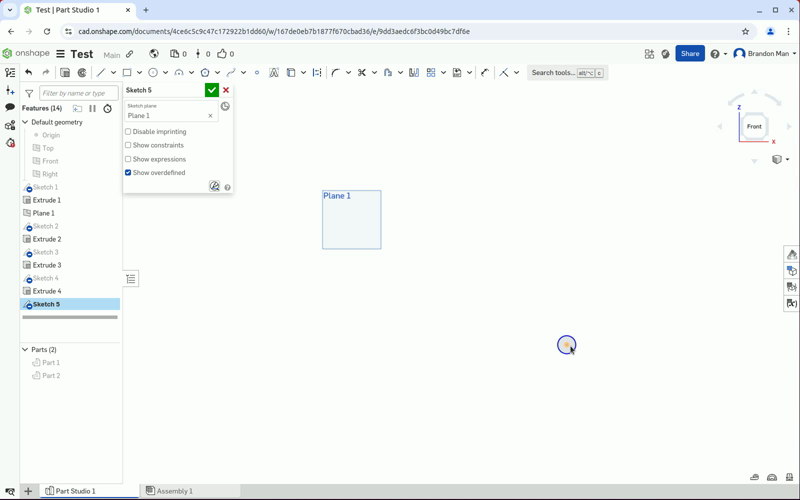
scroll(6)
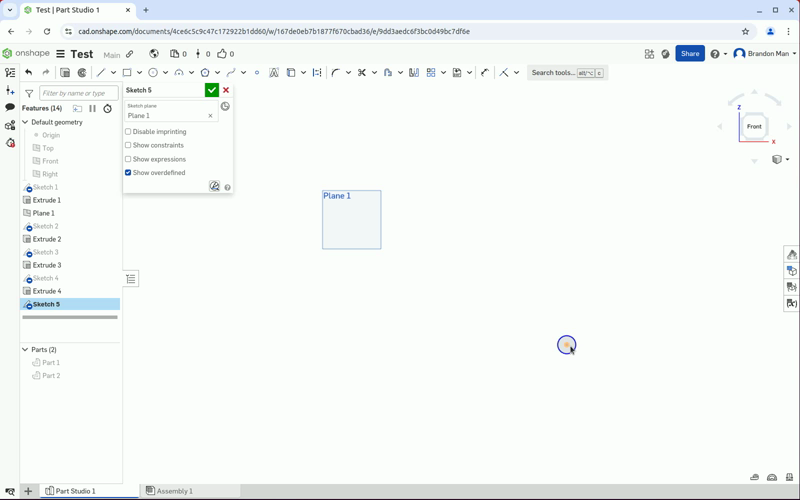
scroll(6)
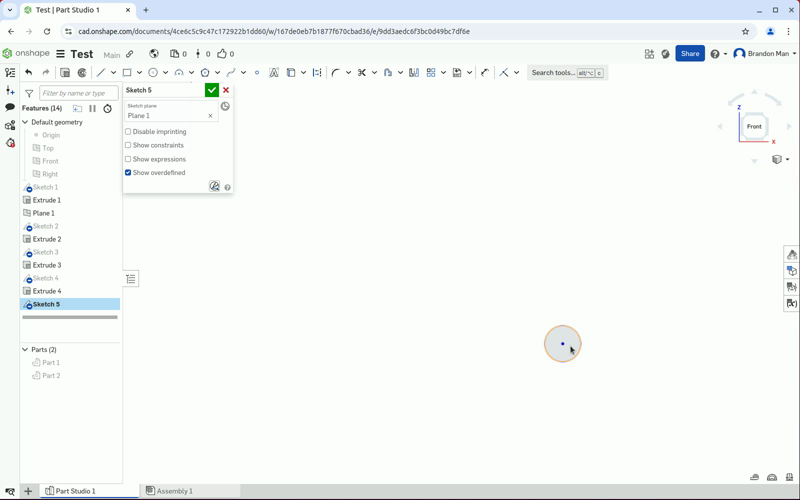
scroll(6)
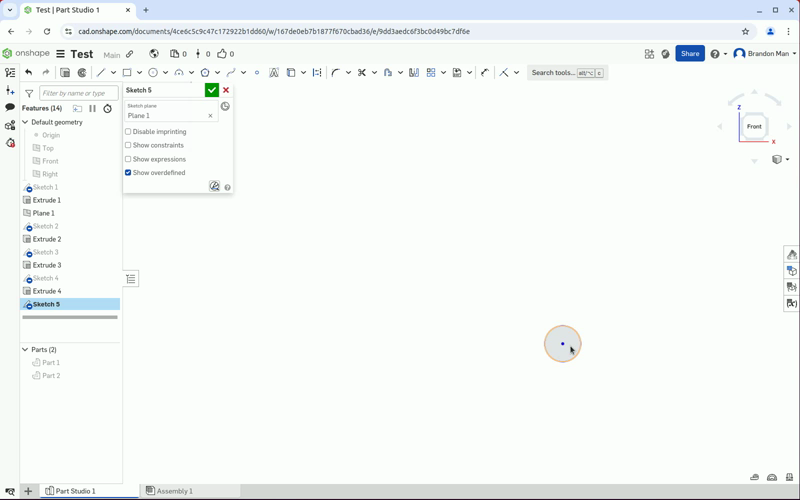
scroll(6)
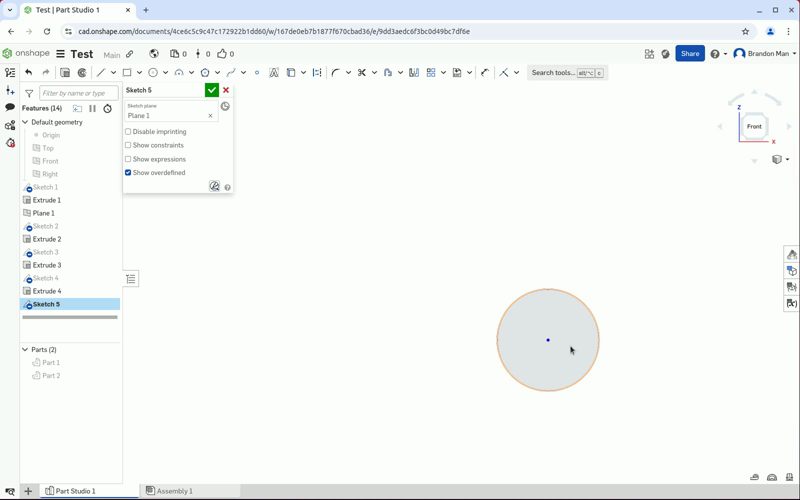
click(570, 345)
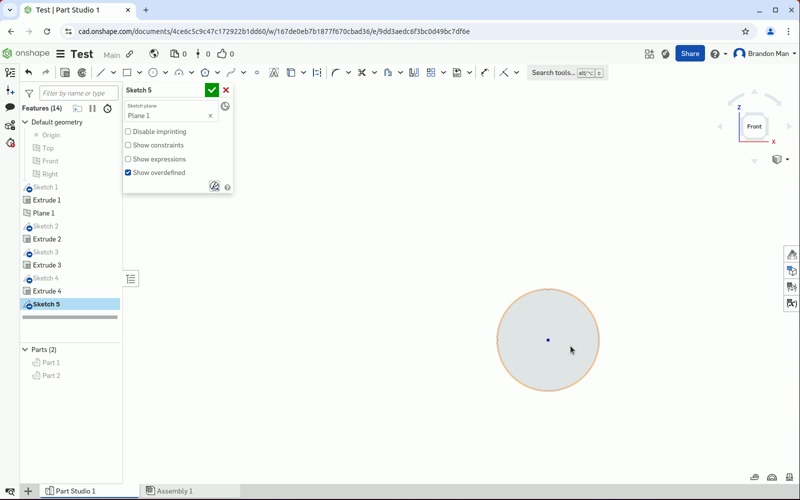
scroll(-6)
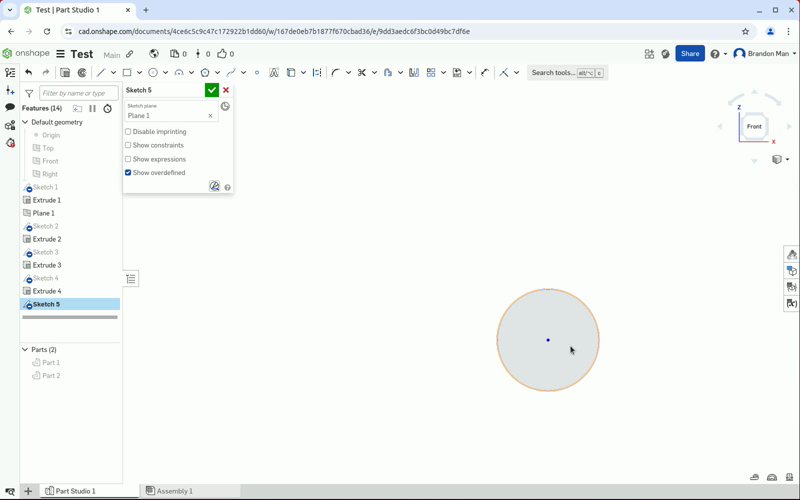
scroll(-6)
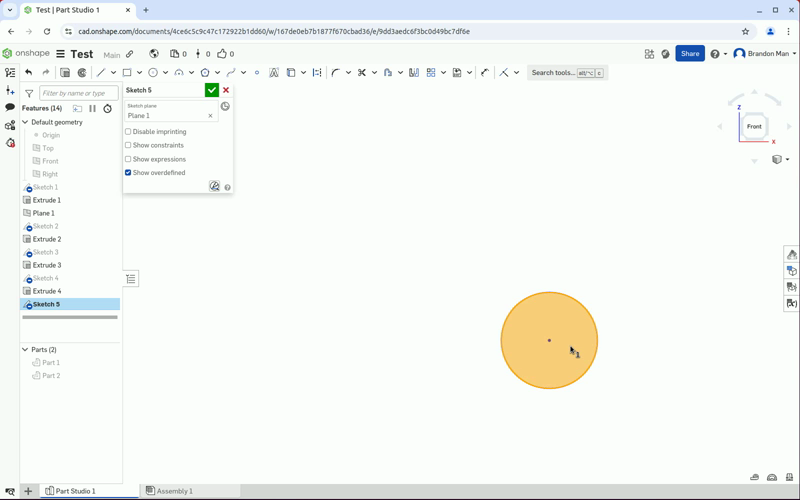
scroll(-6)
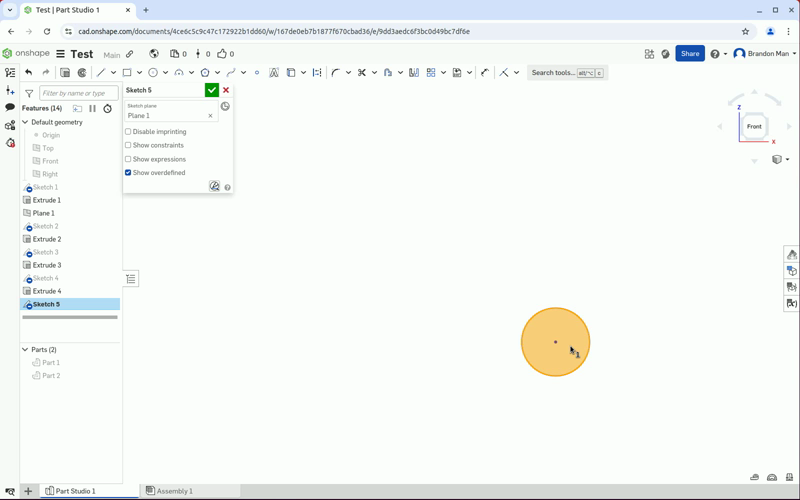
scroll(-6)
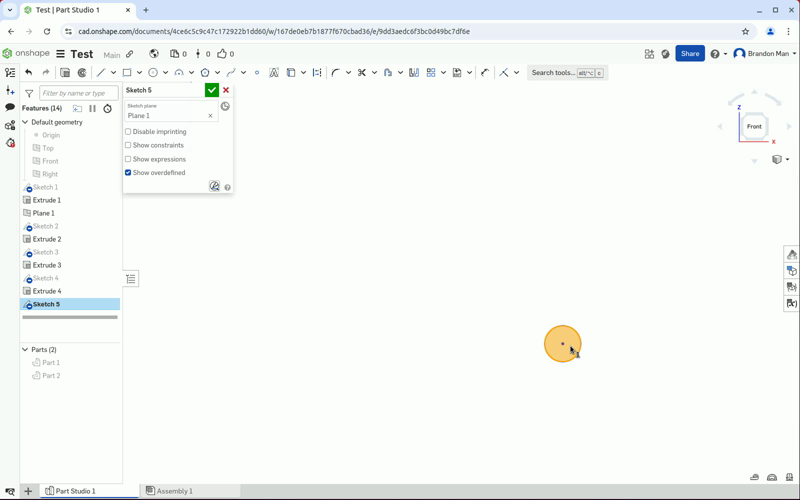
scroll(-6)
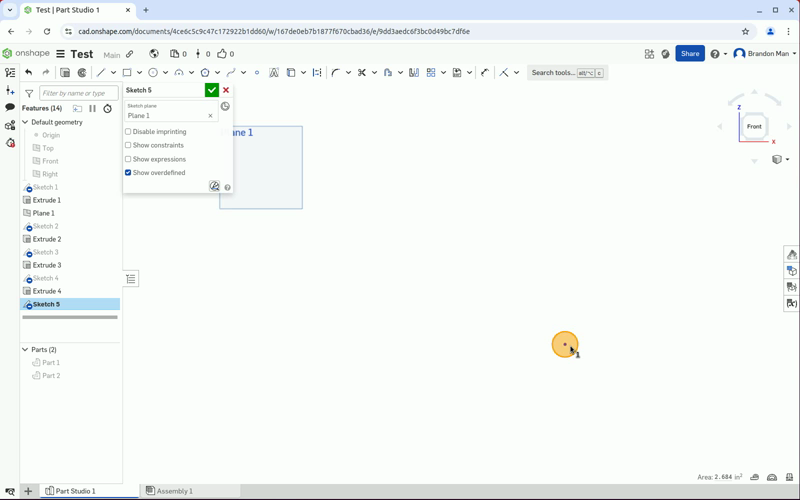
scroll(-6)
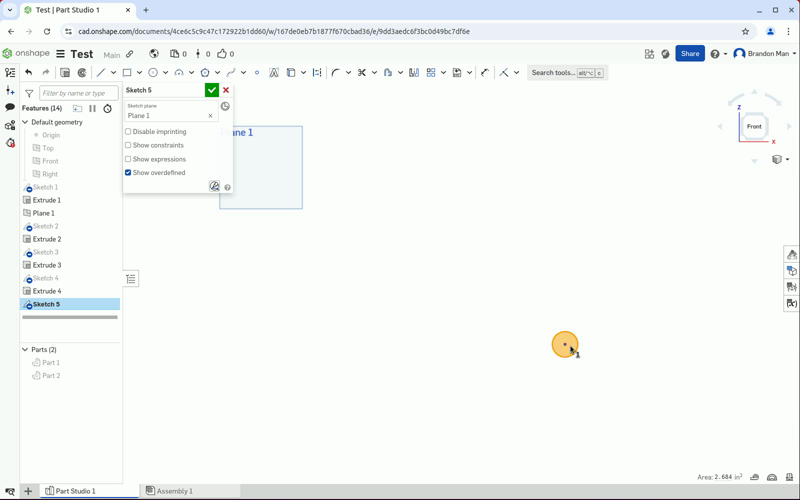
scroll(-6)
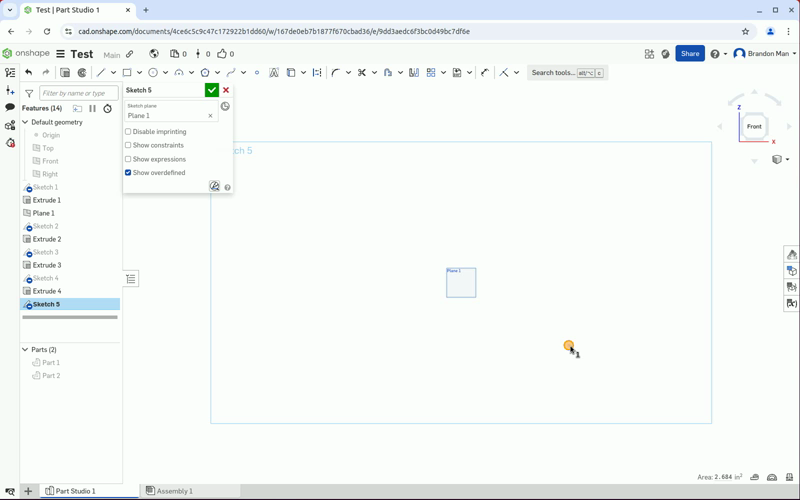
mouse_move(73, 352)
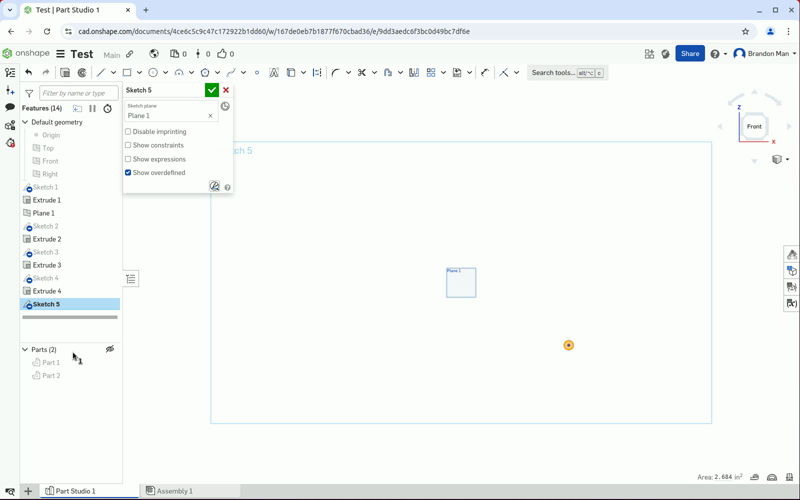
key(shift+y)
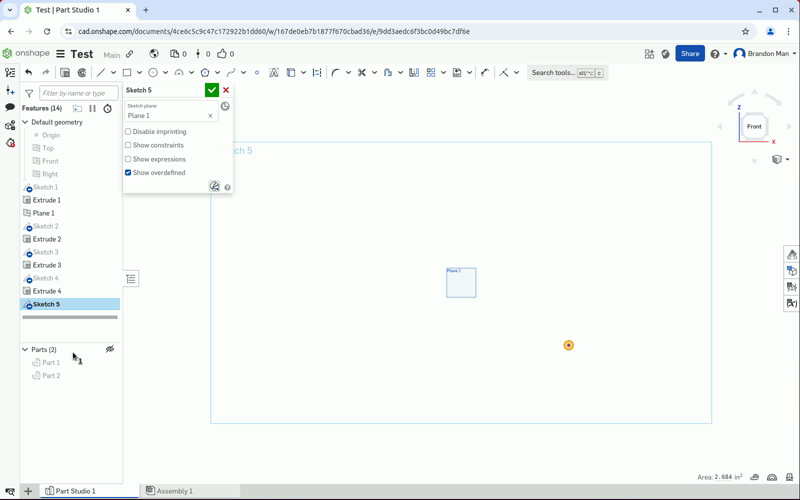
key(shift+e)
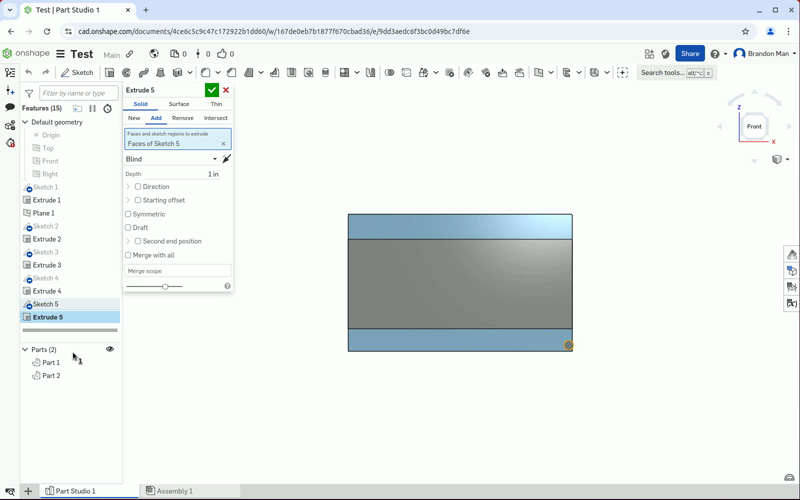
mouse_move(143, 106)
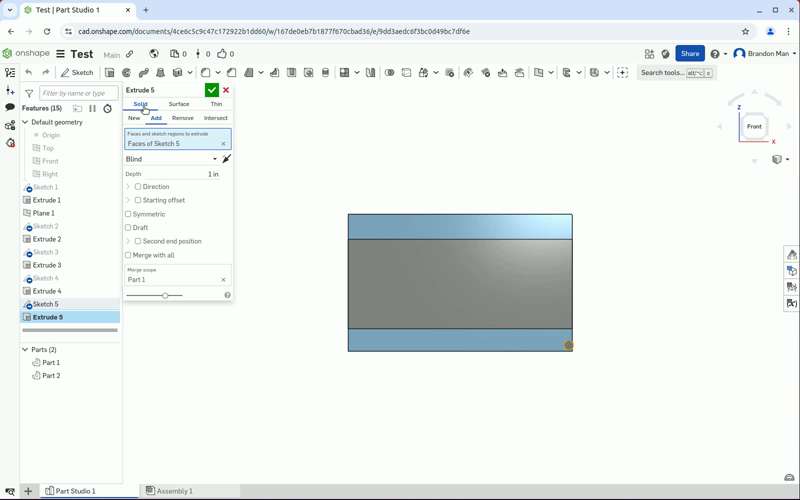
click(143, 106)
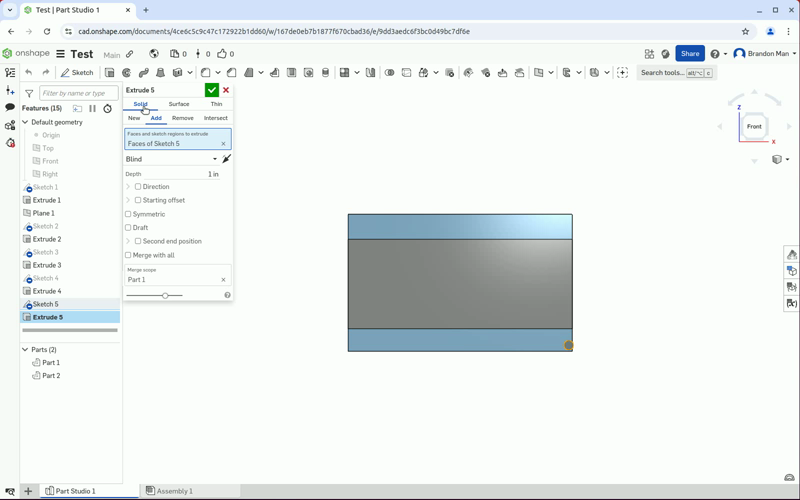
mouse_move(186, 120)
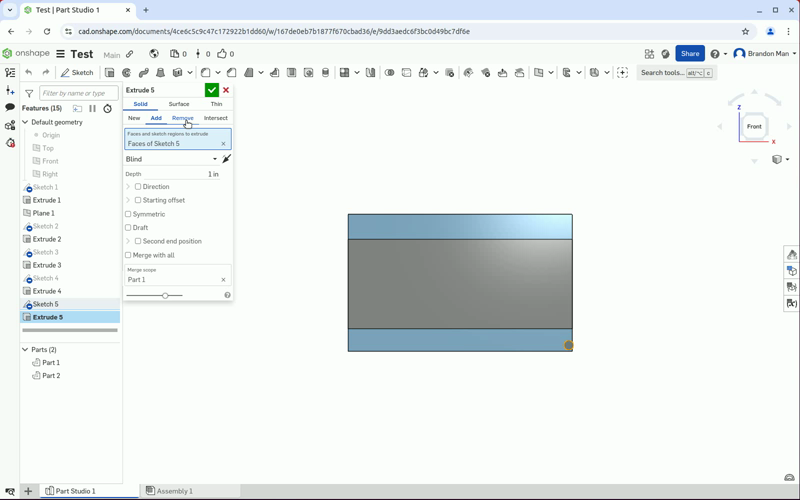
click(186, 120)
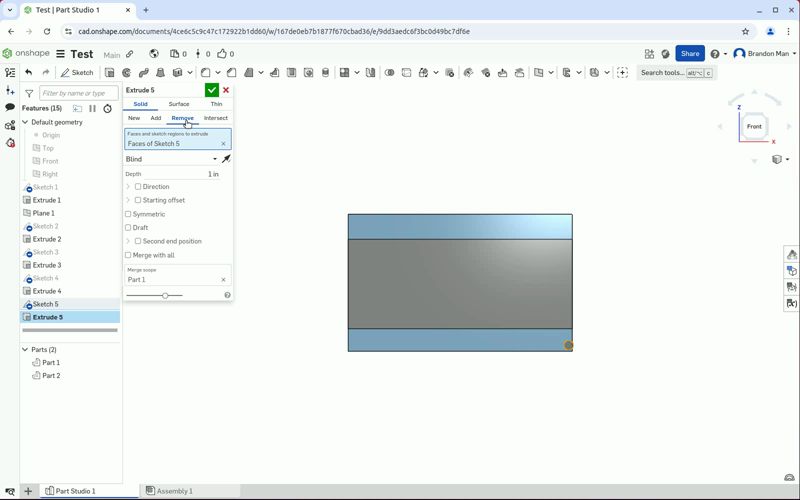
key(tab, 4)
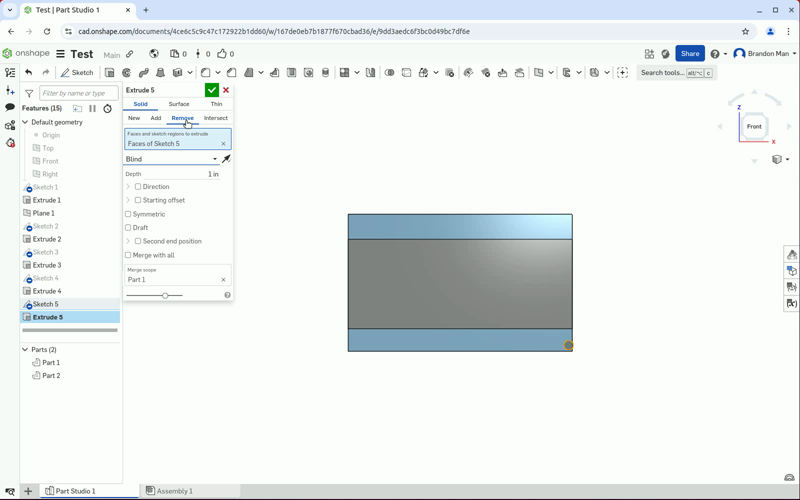
text(11.795)
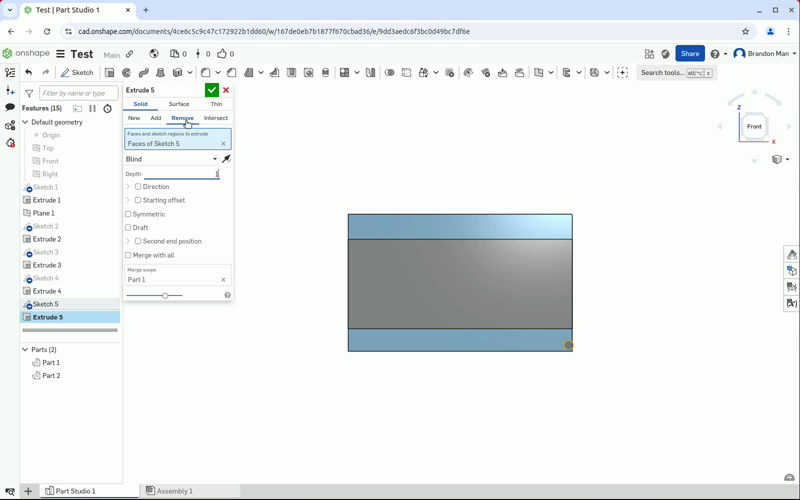
key(tab, 6)
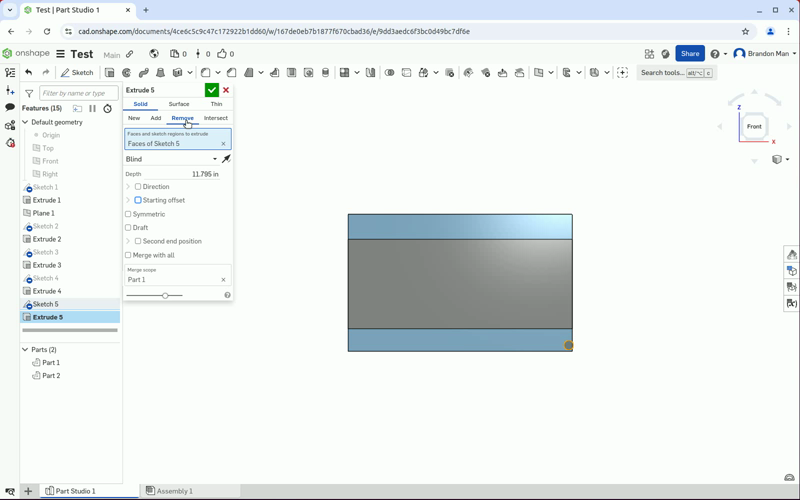
key(space)
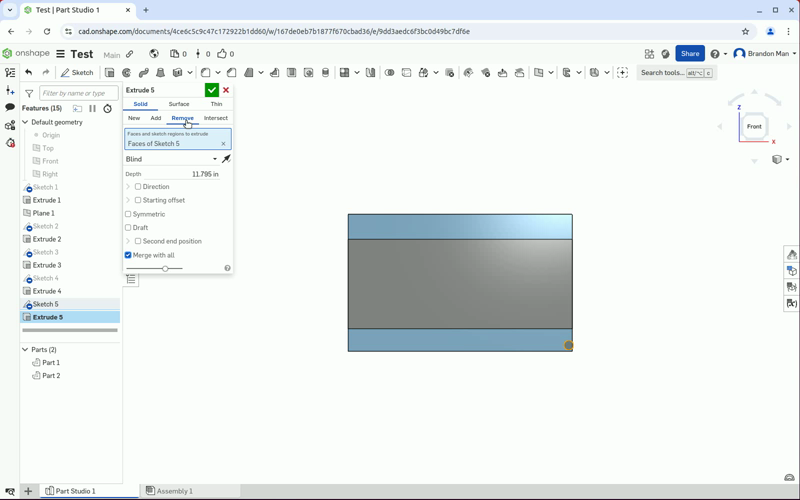
key(enter)
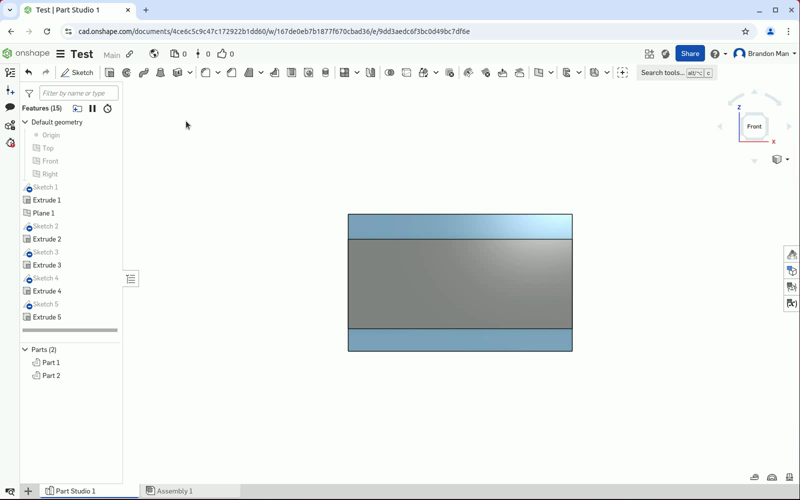
key(shift+h)
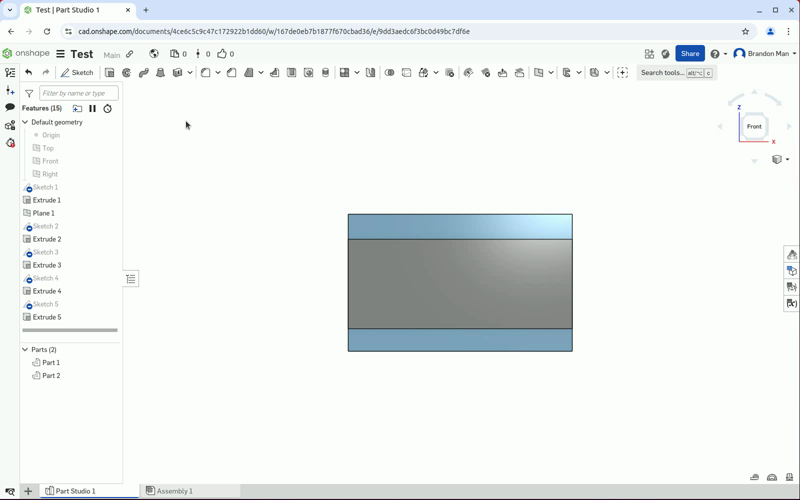
key(shift+h)
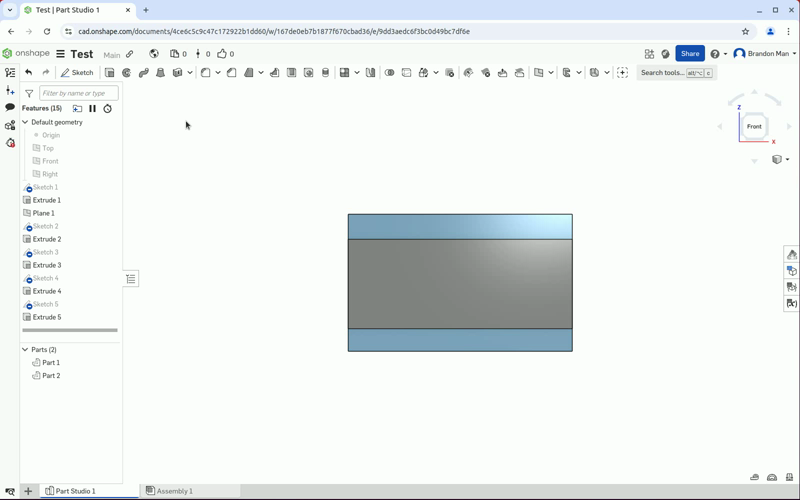
mouse_move(73, 189)
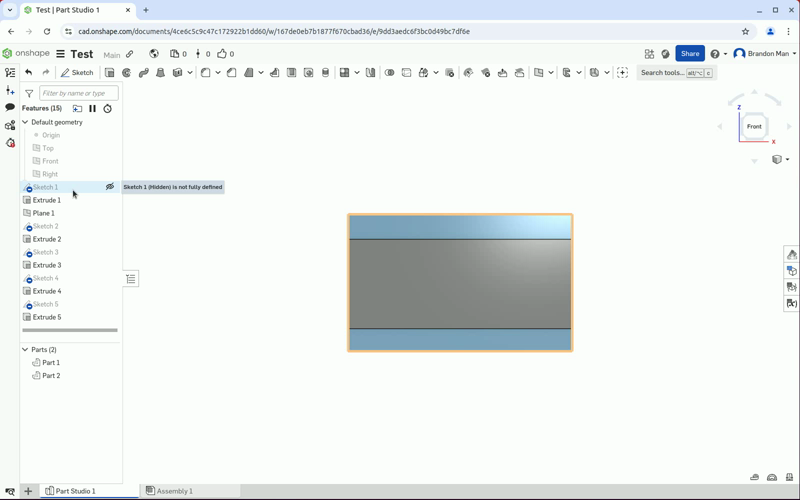
click(73, 189)
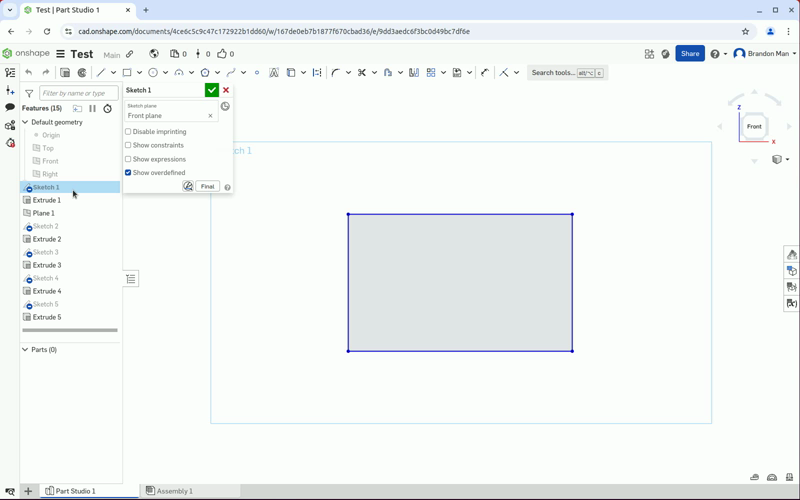
mouse_move(229, 92)
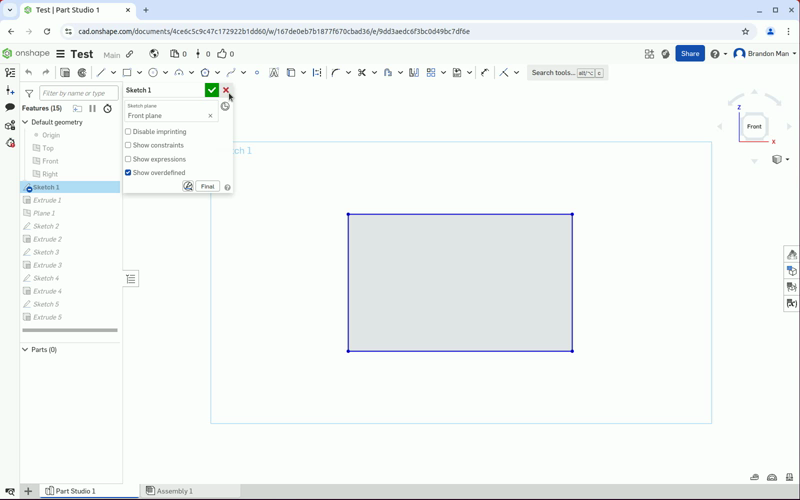
click(229, 92)
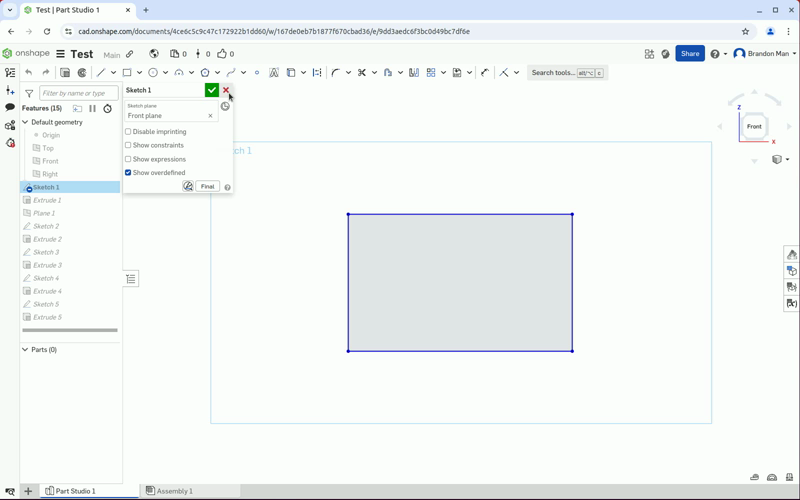
key(shift+s)
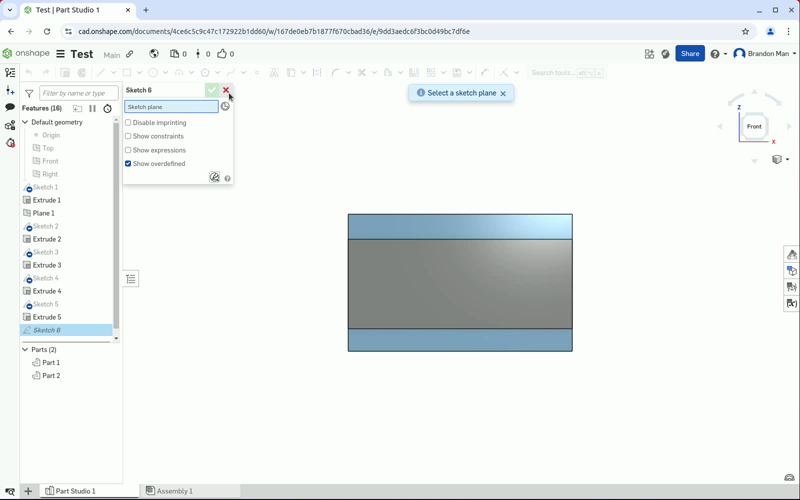
mouse_move(69, 215)
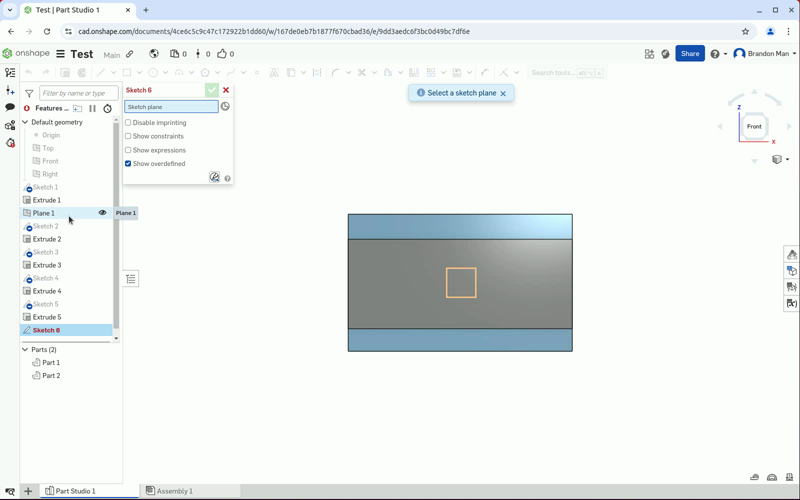
click(69, 215)
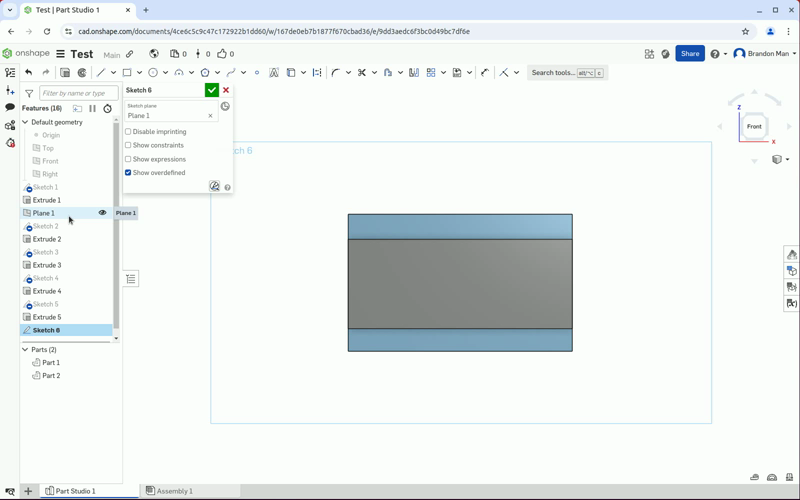
mouse_move(73, 352)
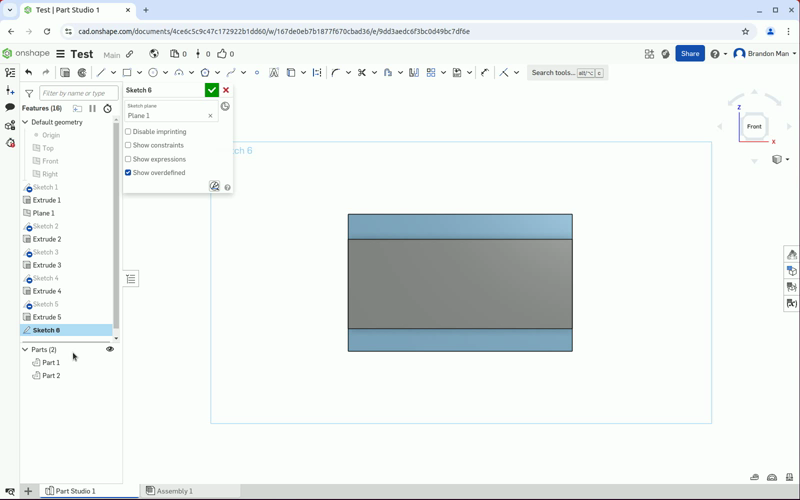
key(y)
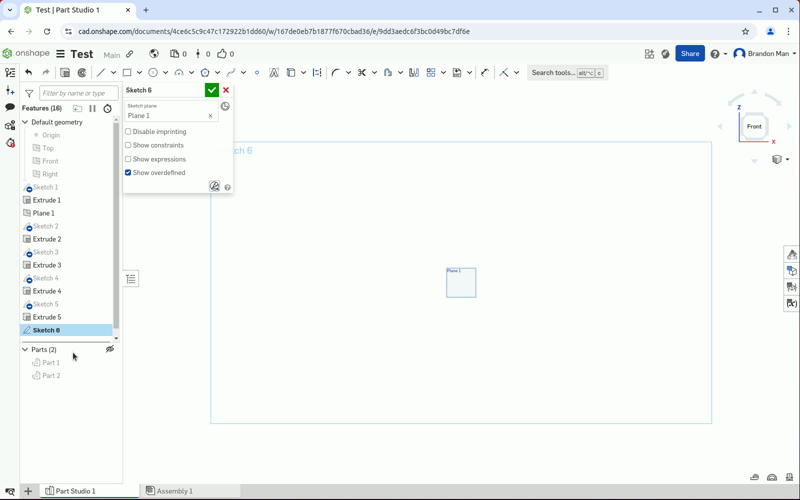
key(c)
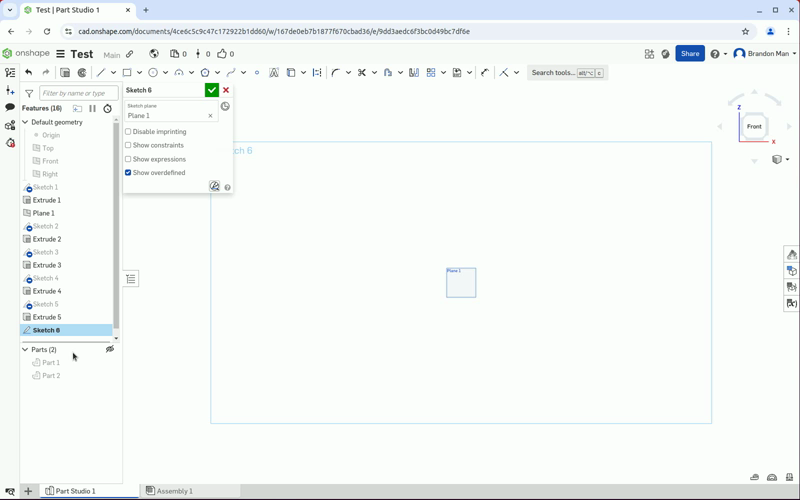
key_down(shift)
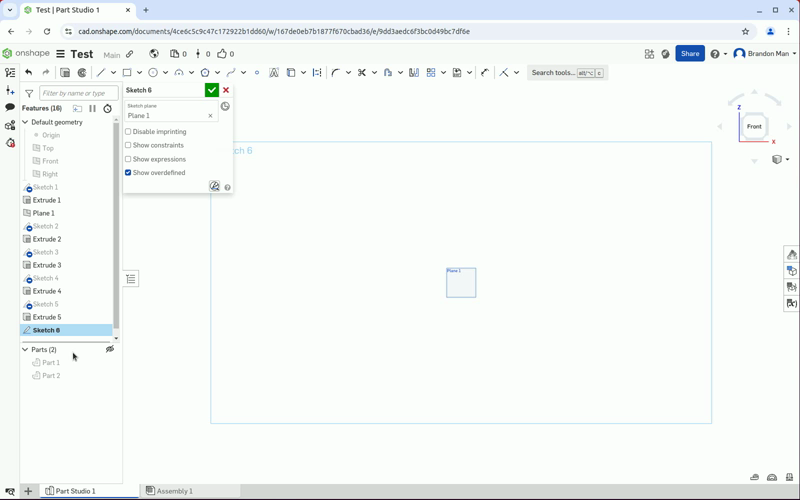
mouse_move(568, 220)
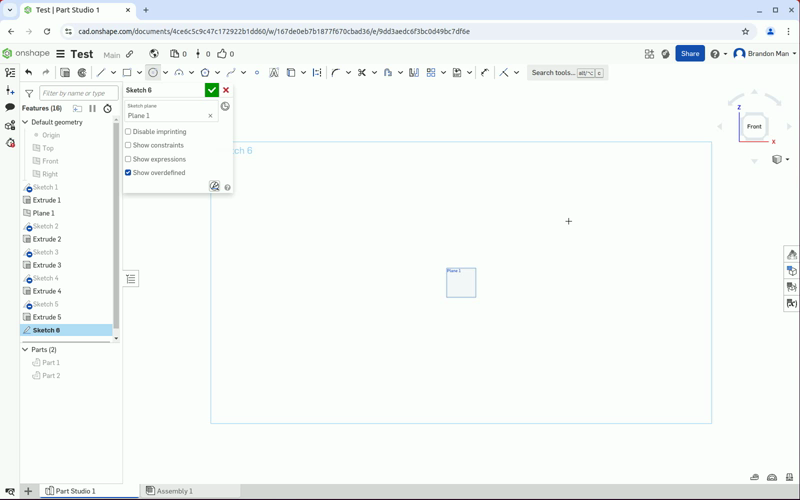
click(568, 220)
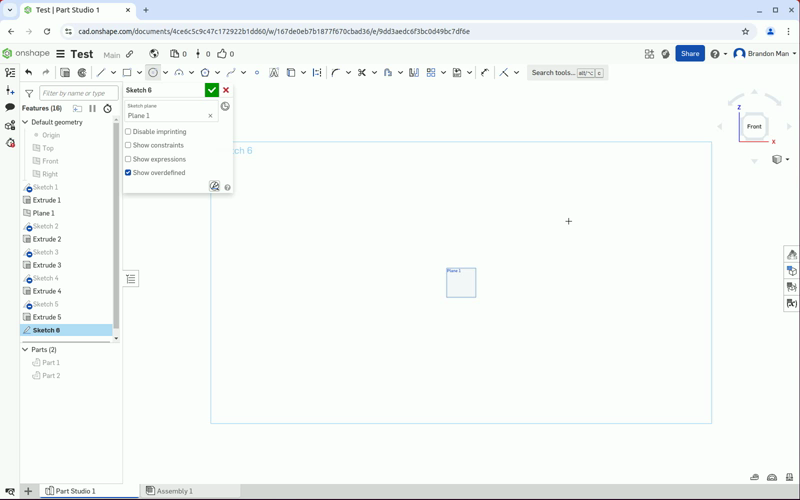
key_up(shift)
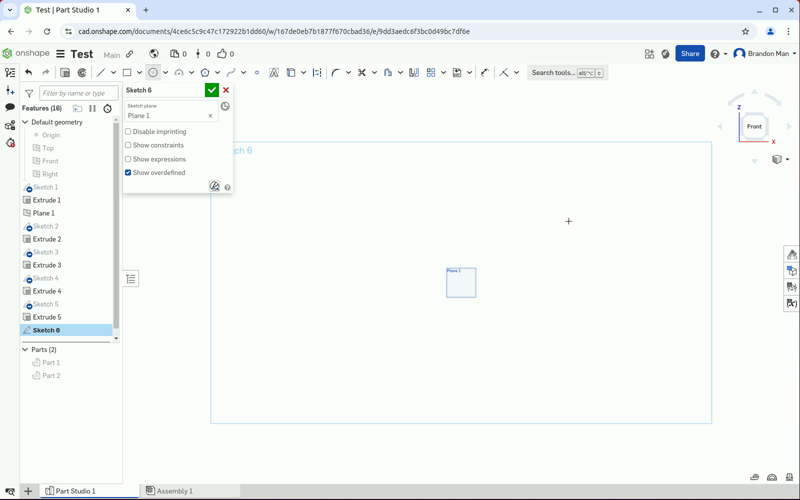
mouse_move(573, 220)
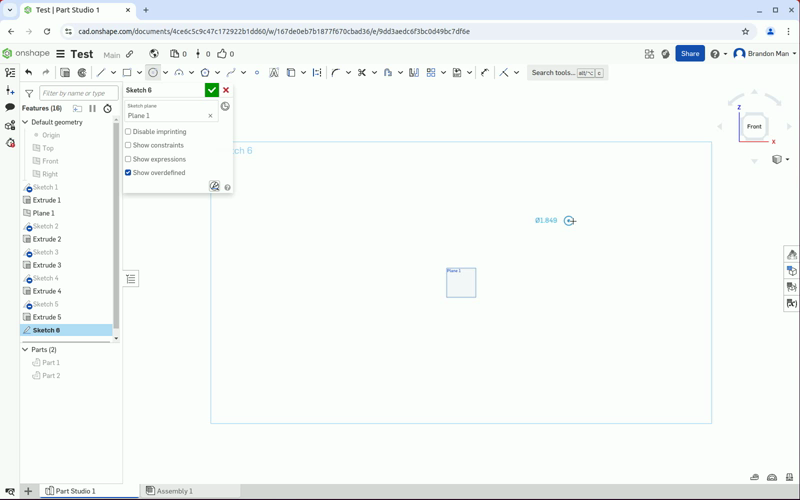
click(573, 220)
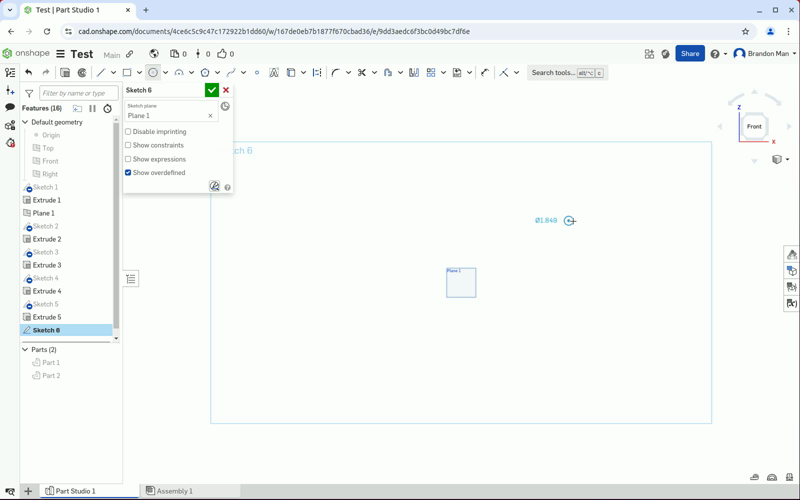
key(esc)
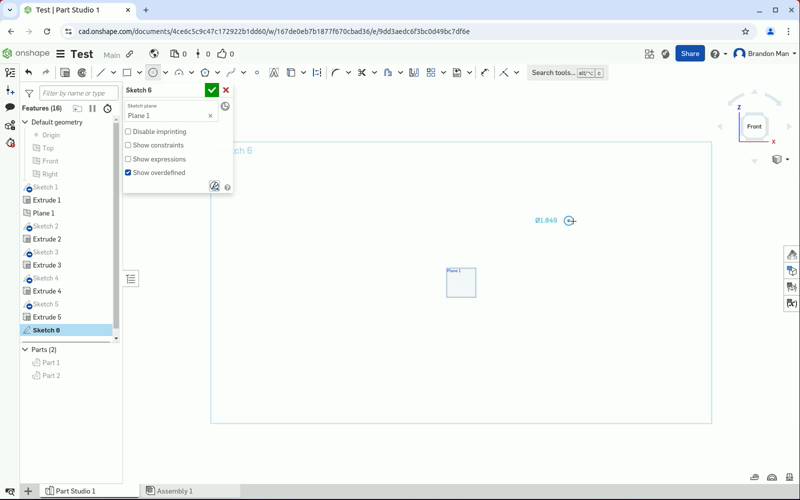
mouse_move(565, 223)
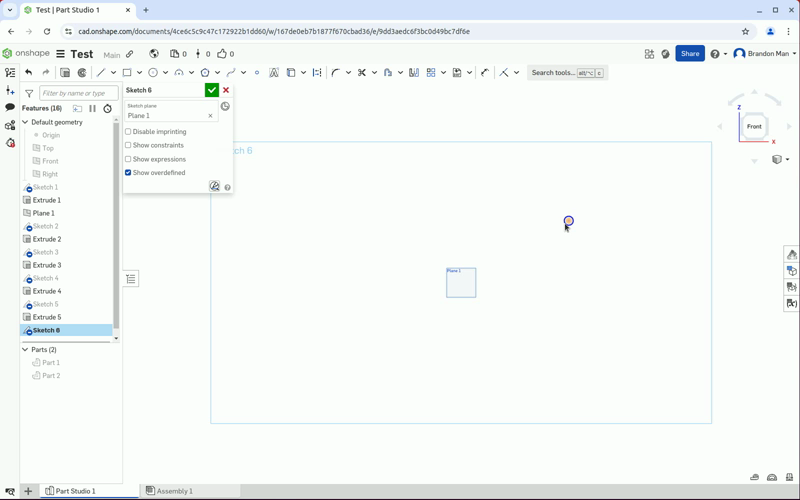
scroll(6)
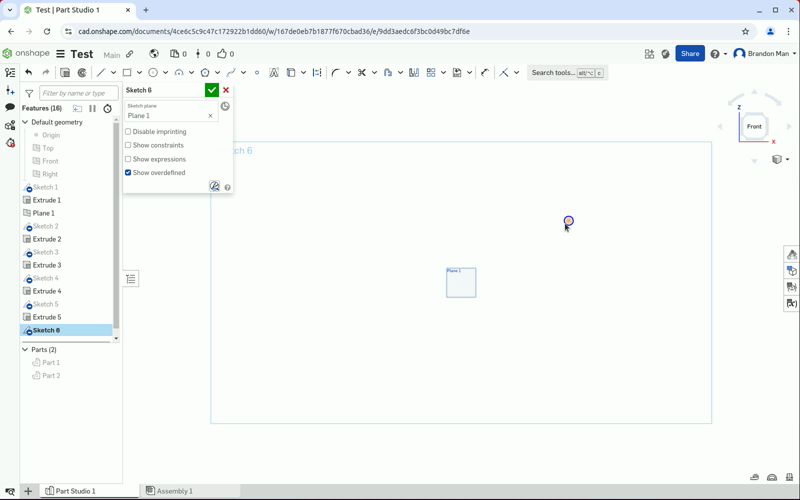
scroll(6)
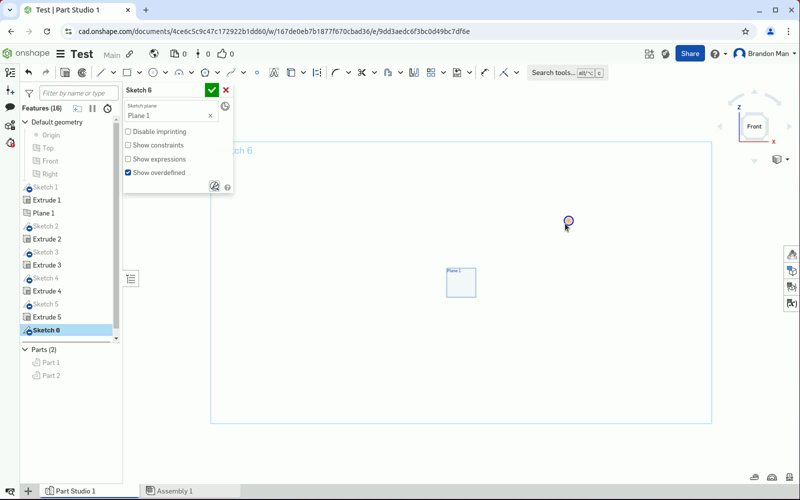
scroll(6)
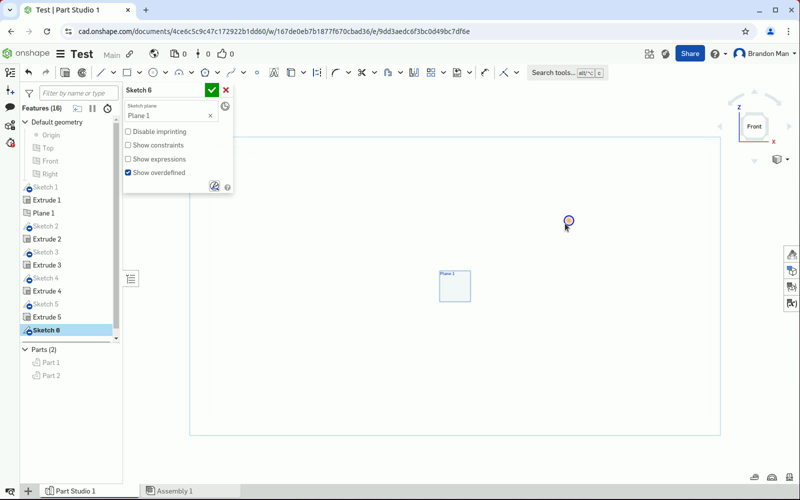
scroll(6)
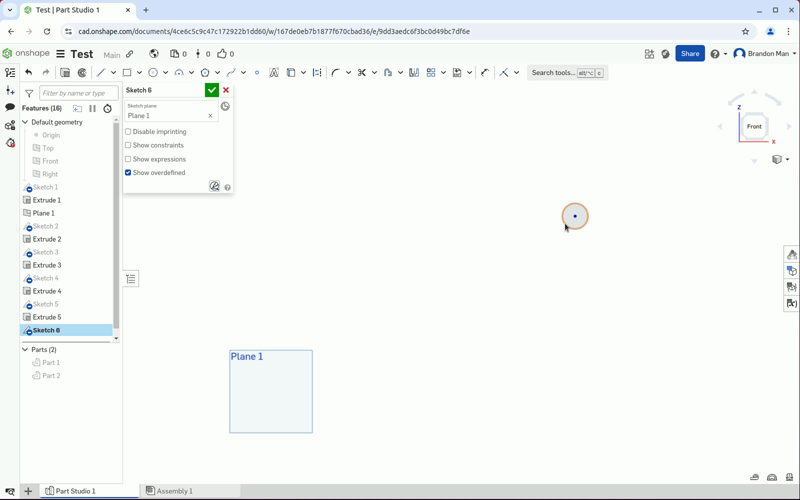
scroll(6)
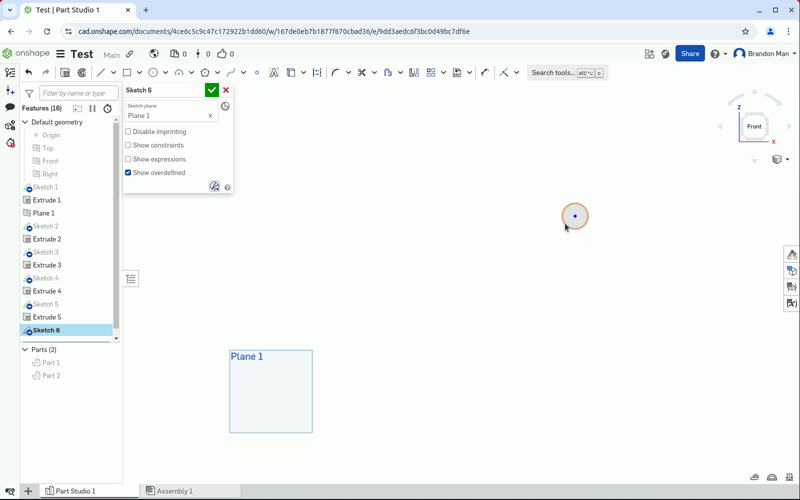
scroll(6)
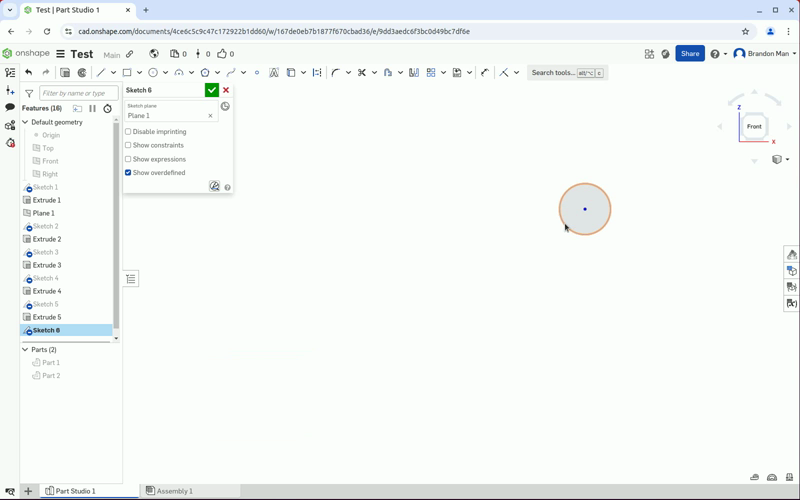
scroll(6)
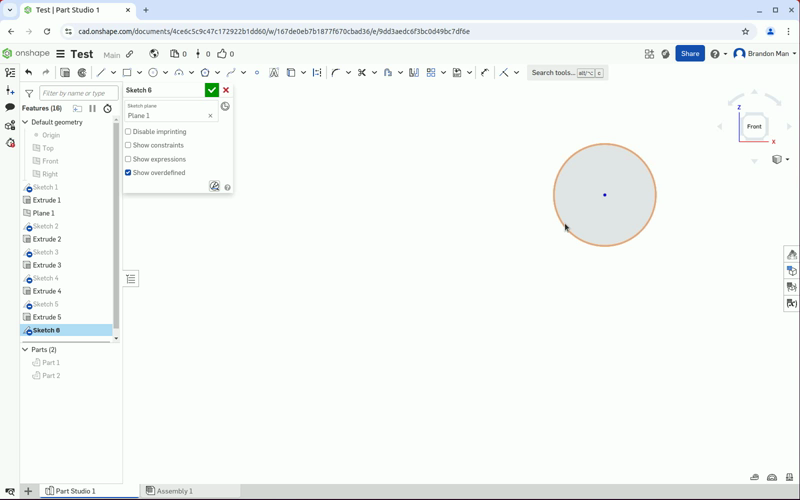
click(565, 223)
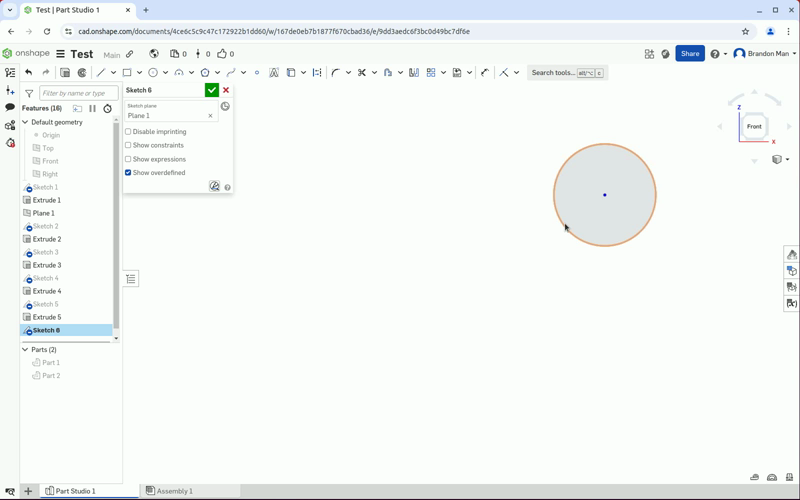
scroll(-6)
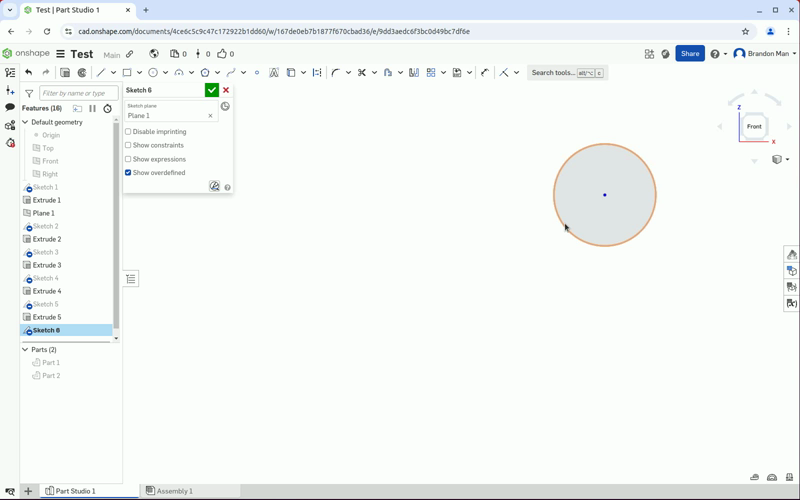
scroll(-6)
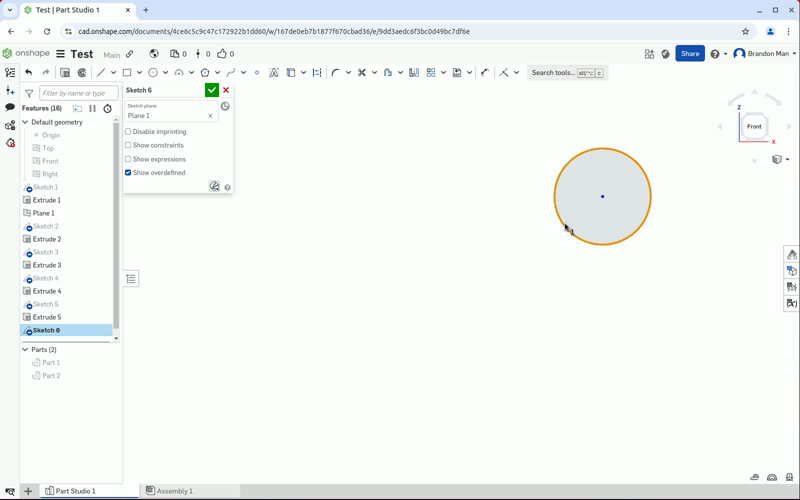
scroll(-6)
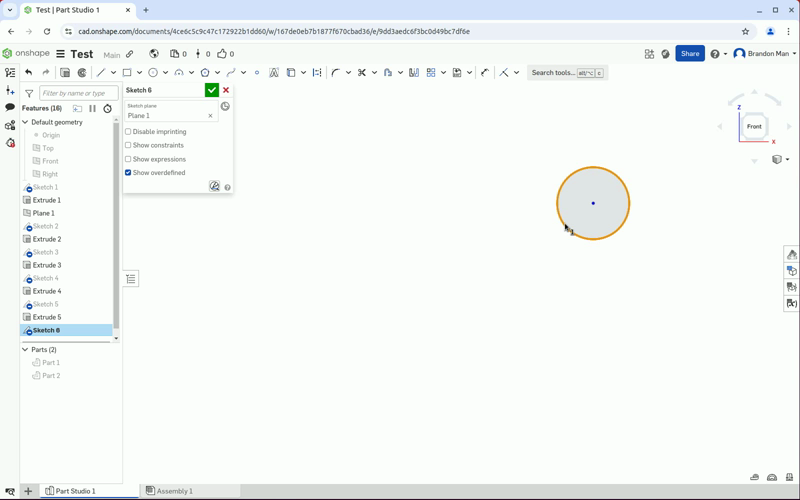
scroll(-6)
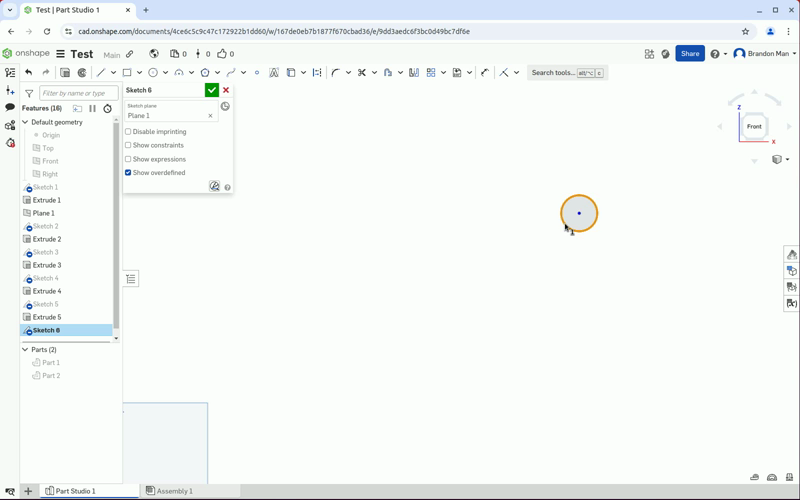
scroll(-6)
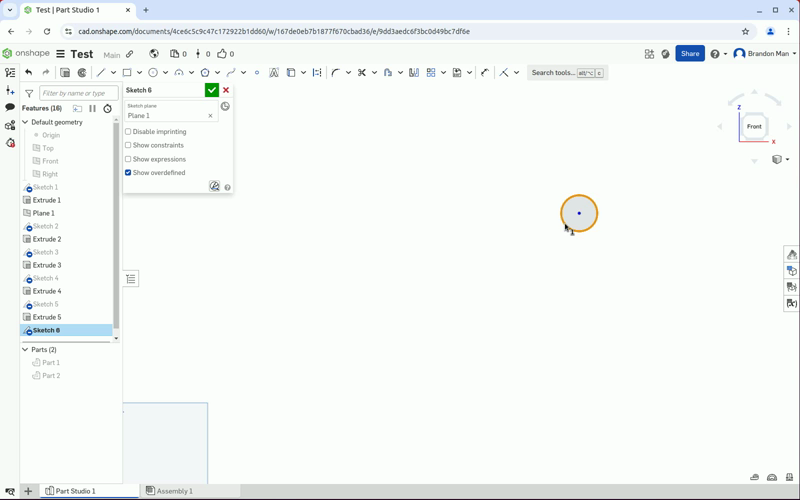
scroll(-6)
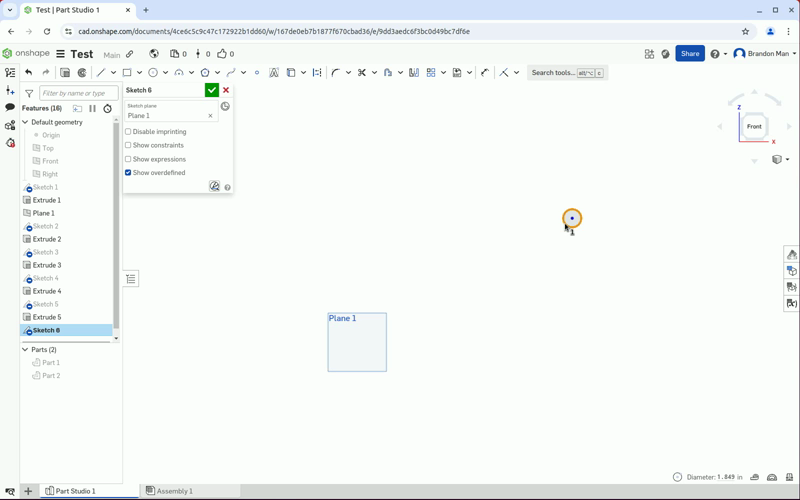
scroll(-6)
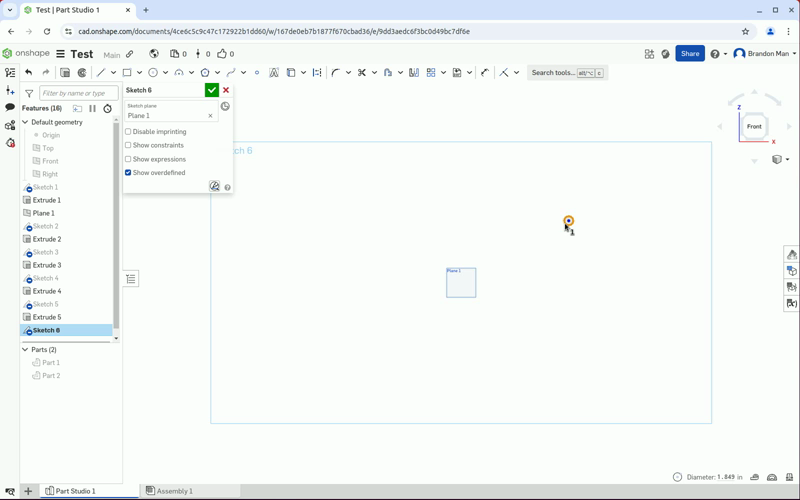
mouse_move(73, 352)
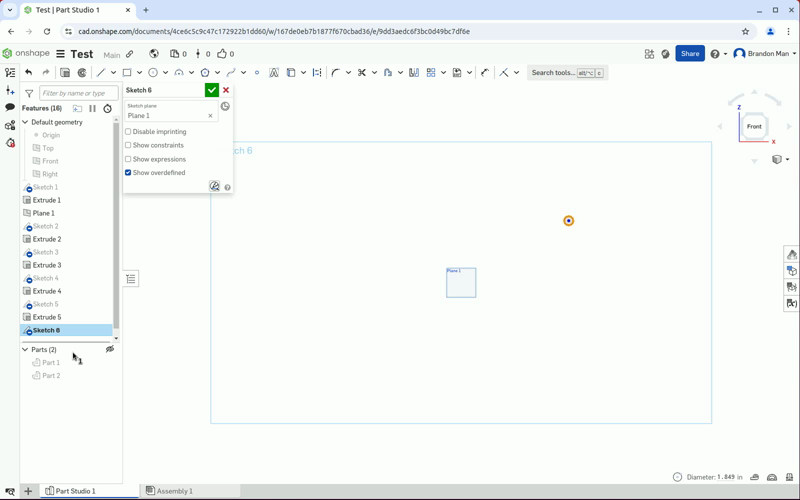
key(shift+y)
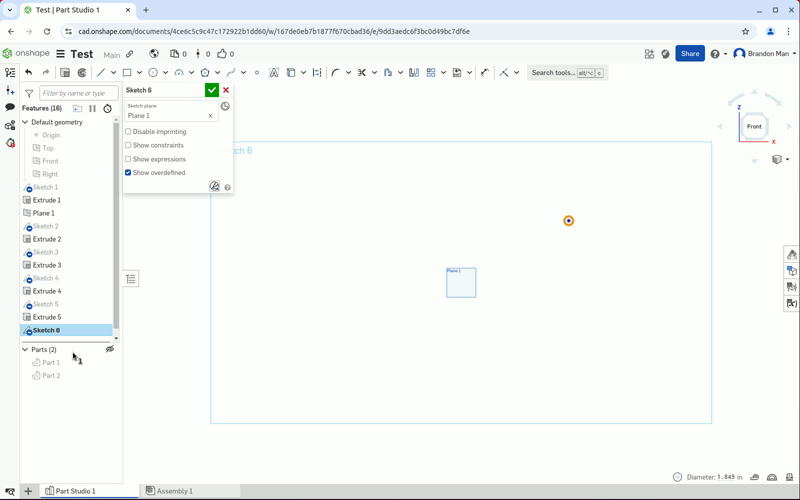
key(shift+e)
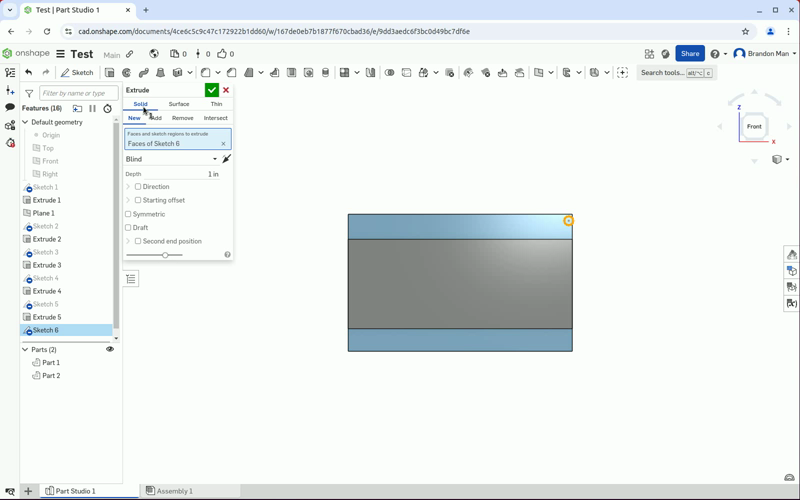
mouse_move(143, 106)
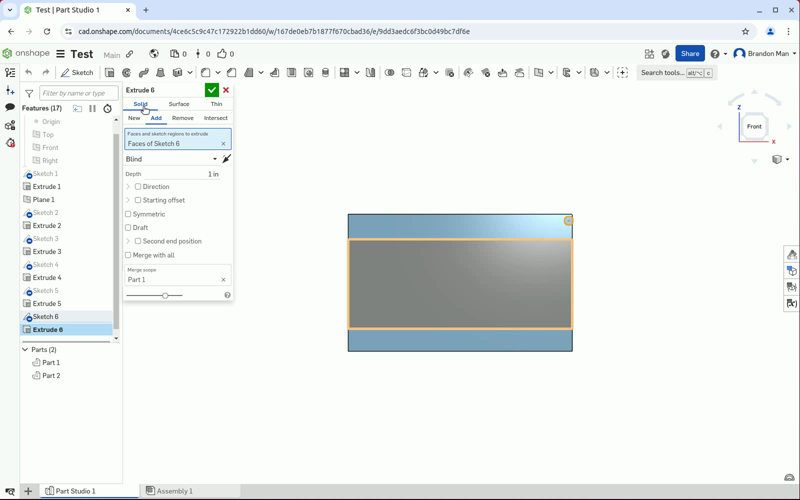
click(143, 106)
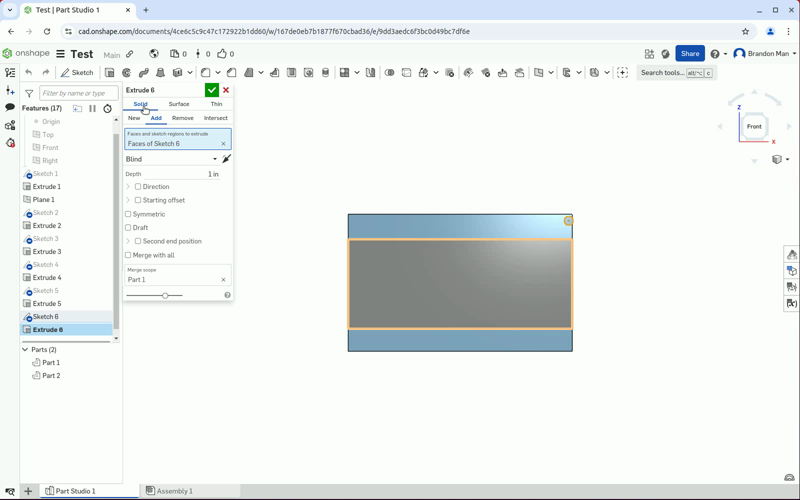
mouse_move(186, 120)
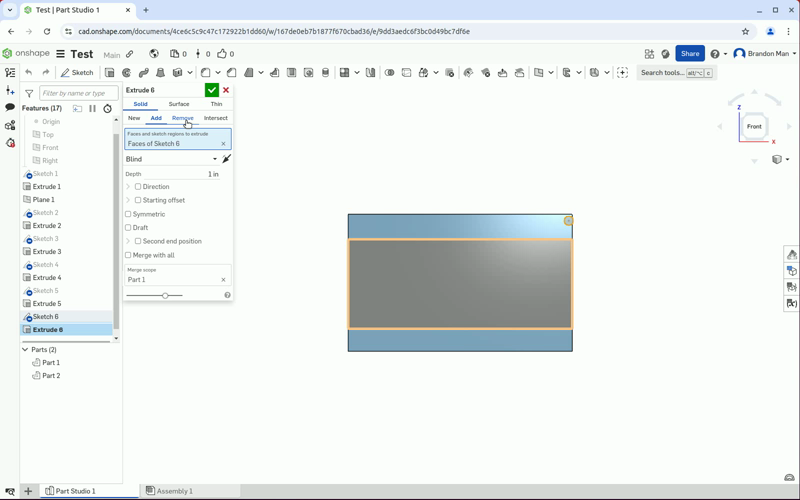
click(186, 120)
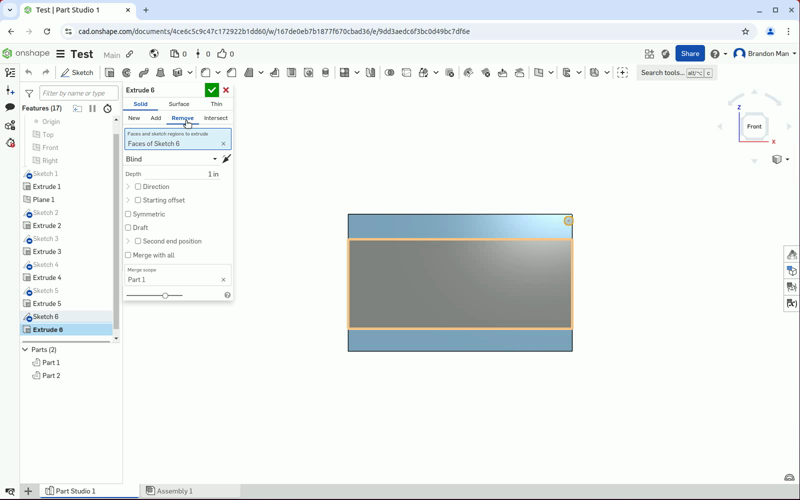
key(tab, 4)
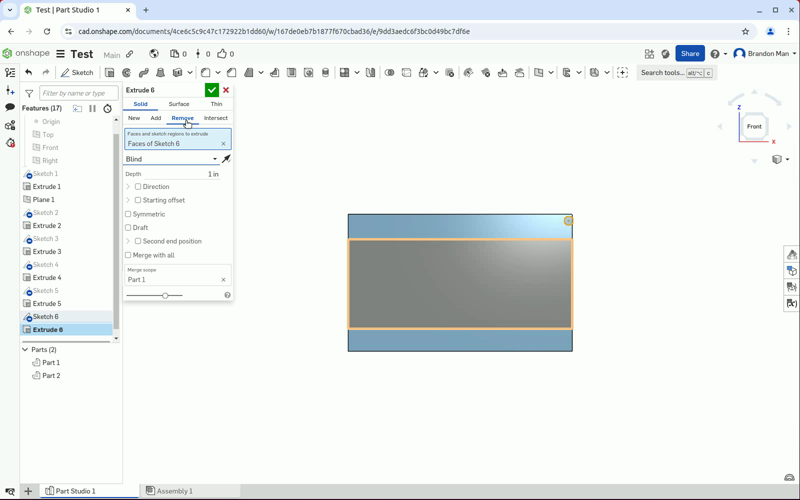
text(11.795)
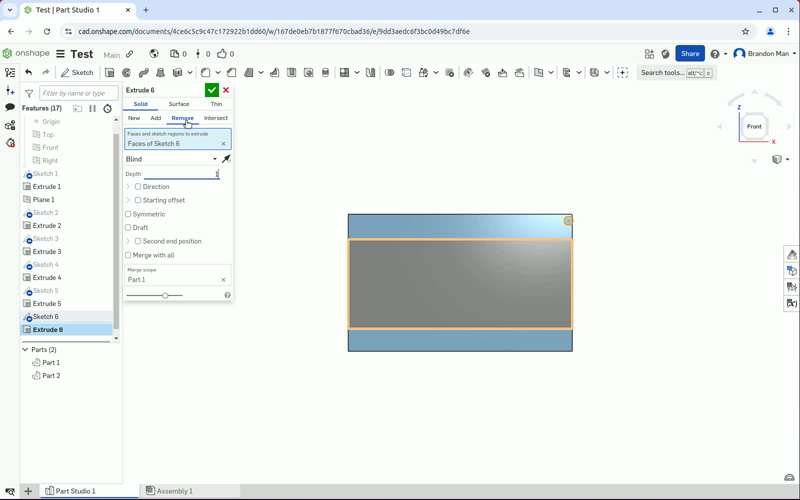
key(tab, 6)
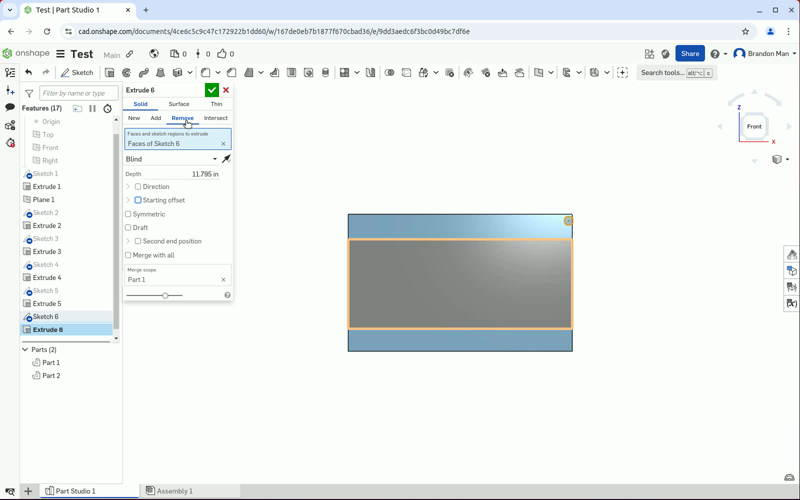
key(space)
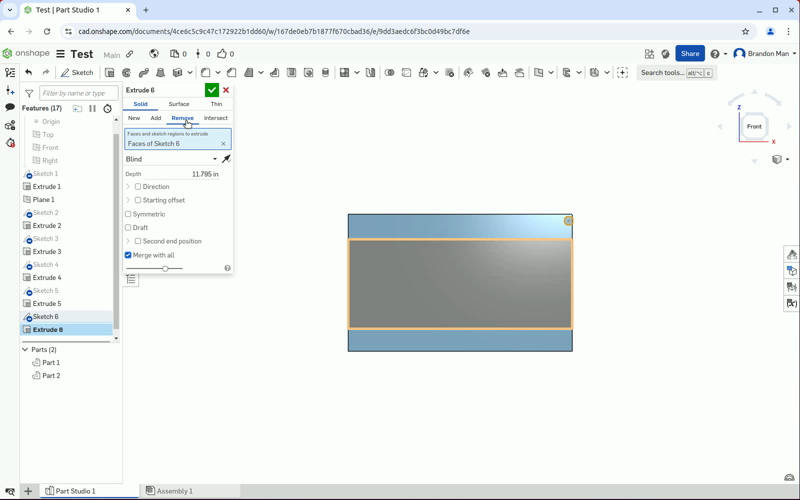
key(enter)
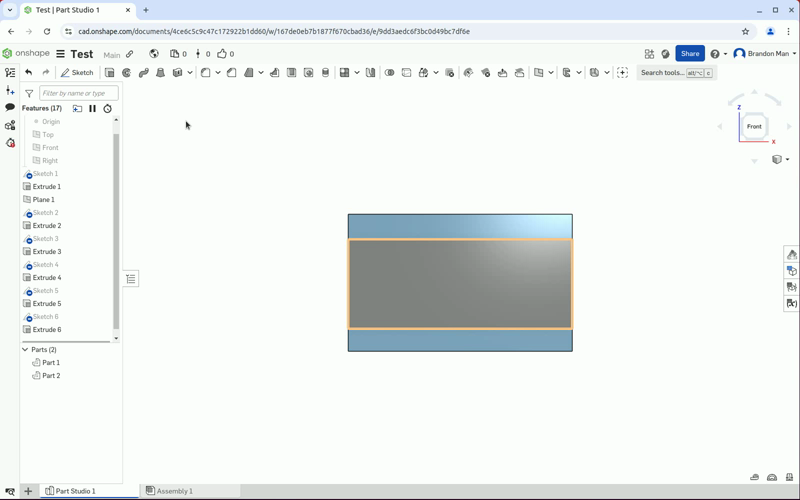
key(shift+h)
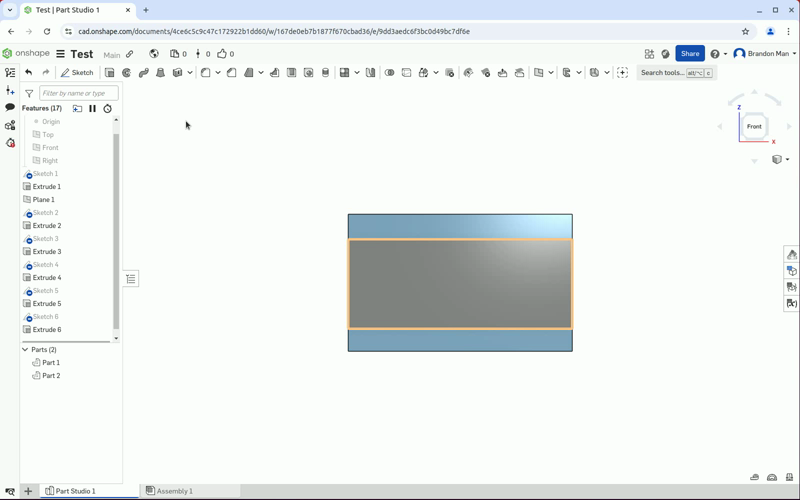
key(shift+h)
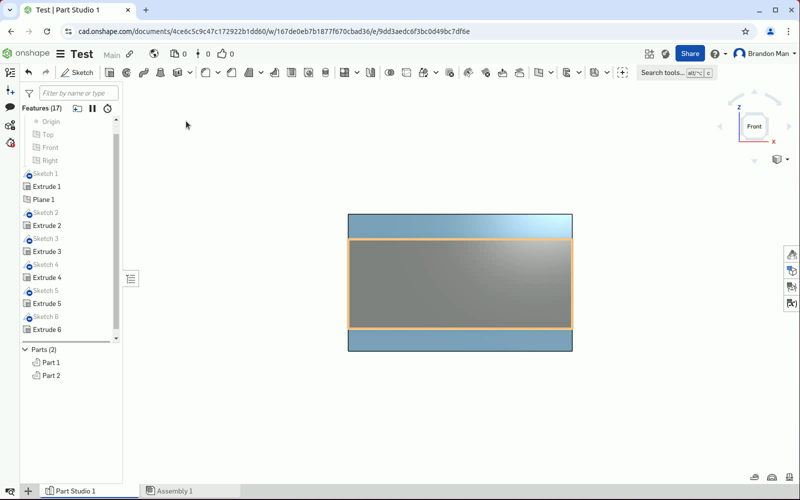
key(shift+7)
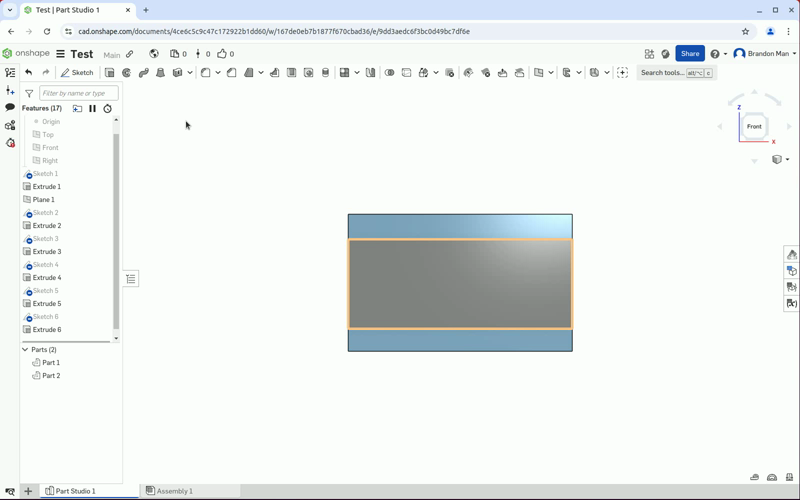
key(left, 2)
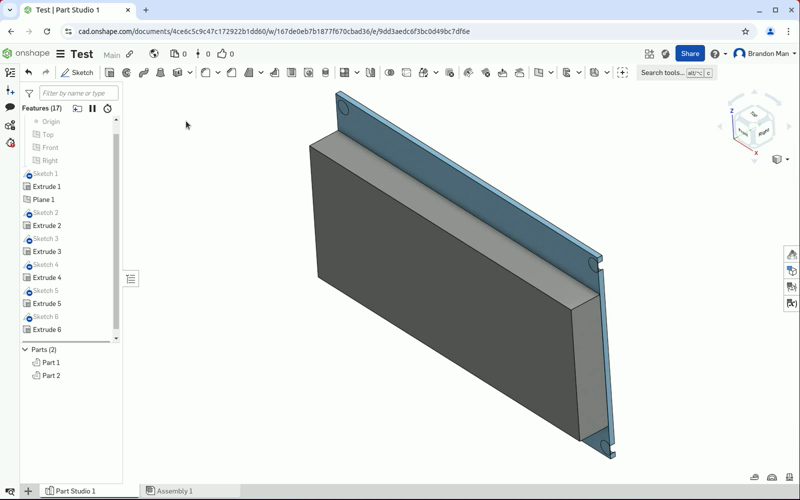
key(down, 2)
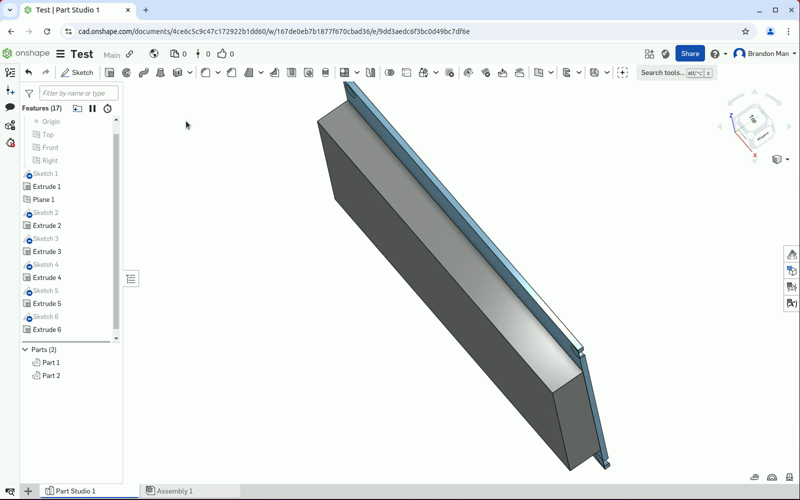
key(up, 2)
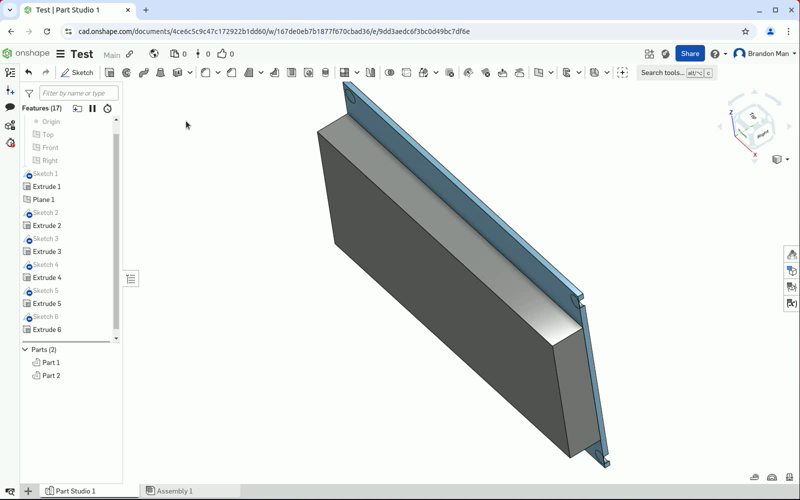
key(right, 2)
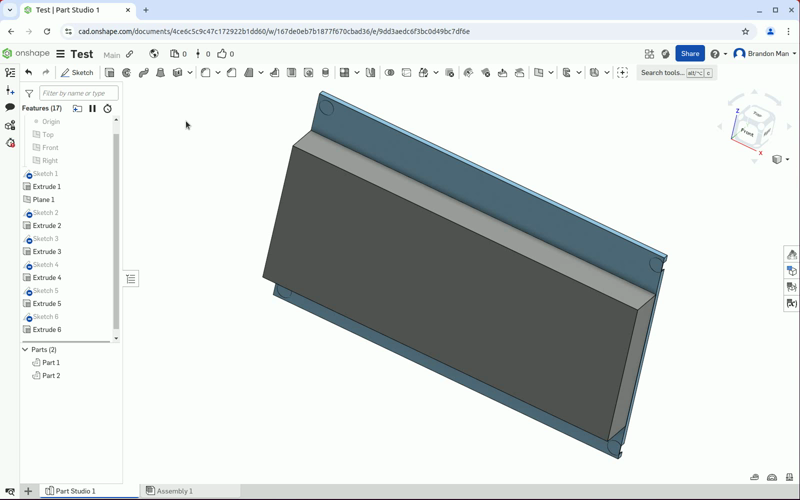
mouse_move(69, 176)
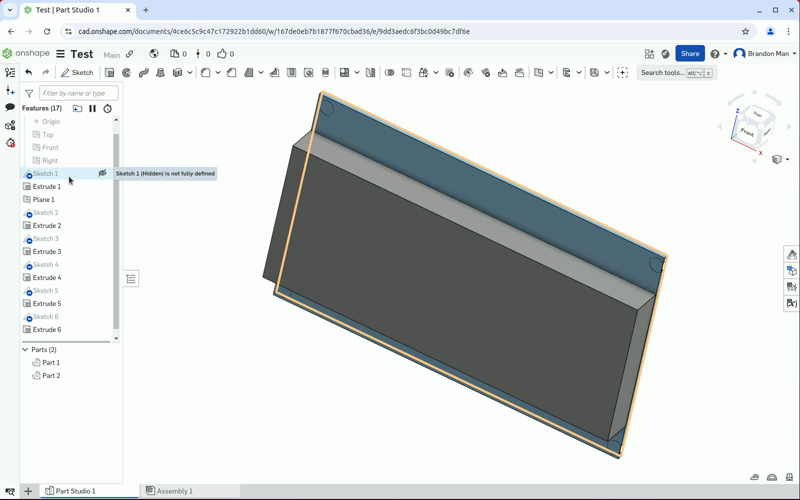
click(69, 176)